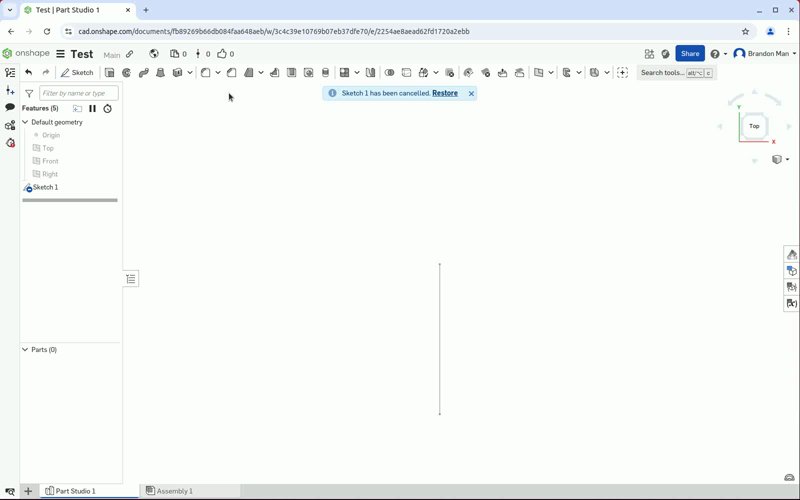
key(shift+h)
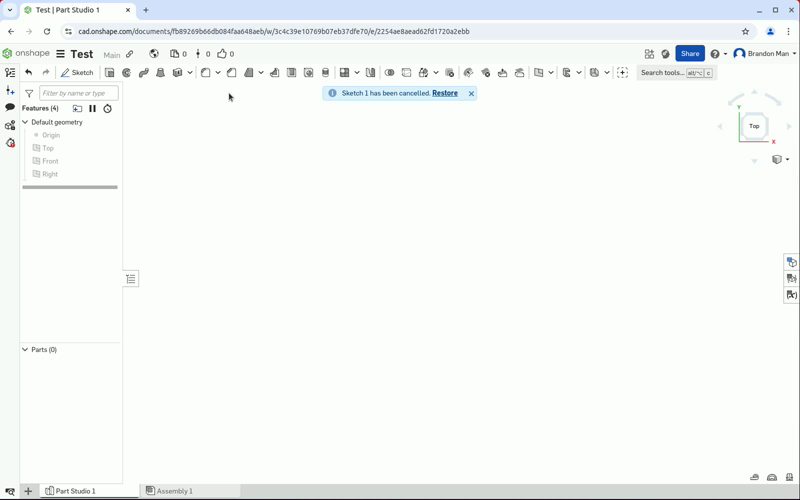
mouse_move(73, 352)
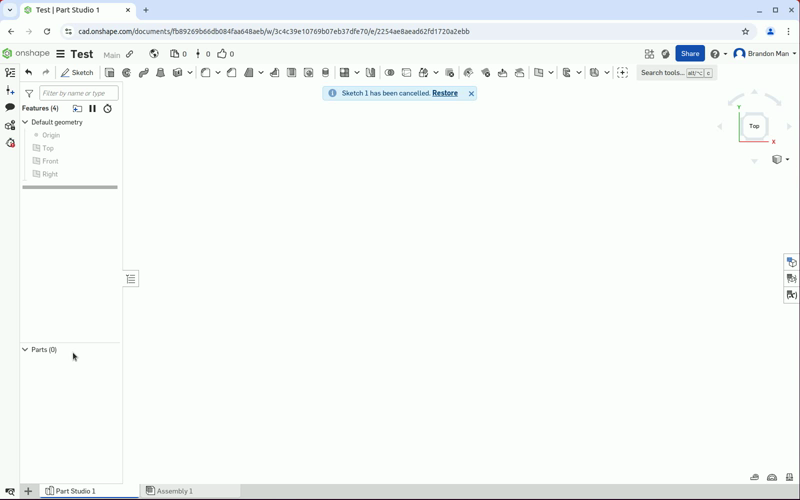
key(y)
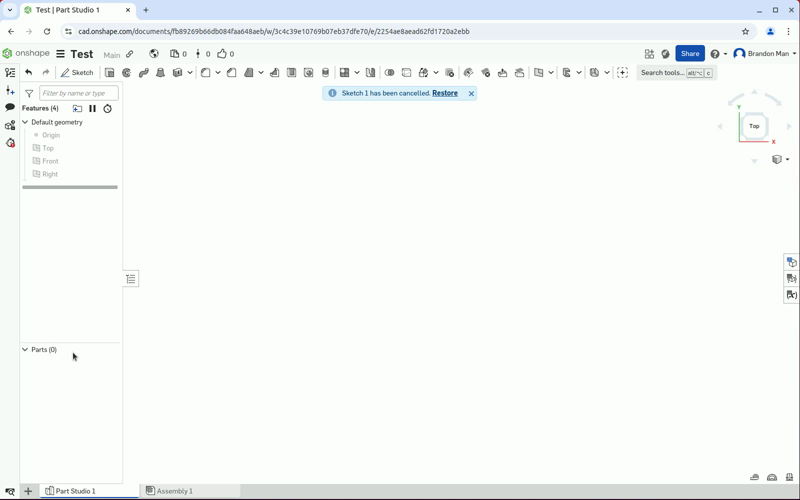
key(shift+p)
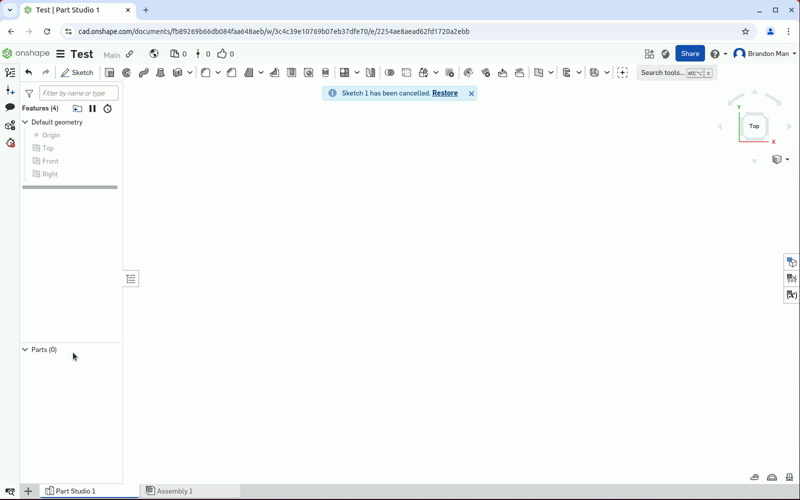
key(space)
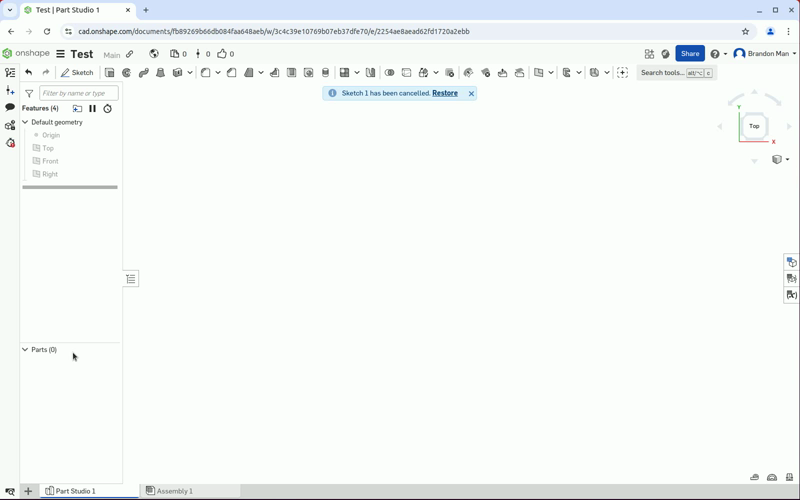
key_down(shift)
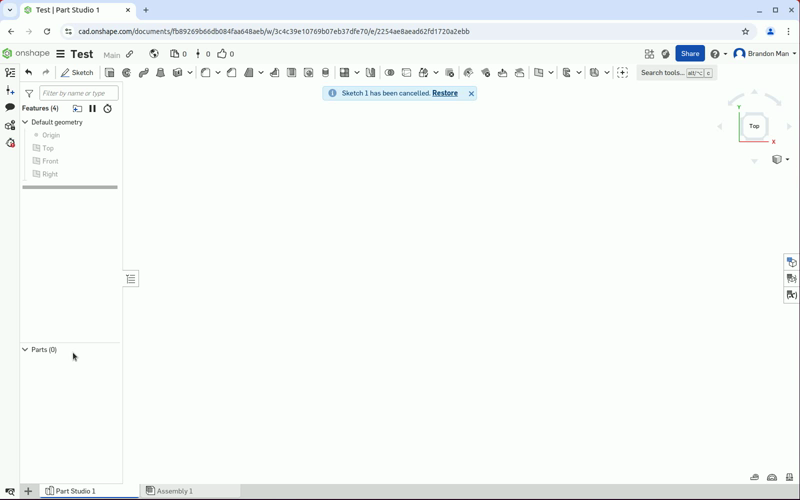
key(up)
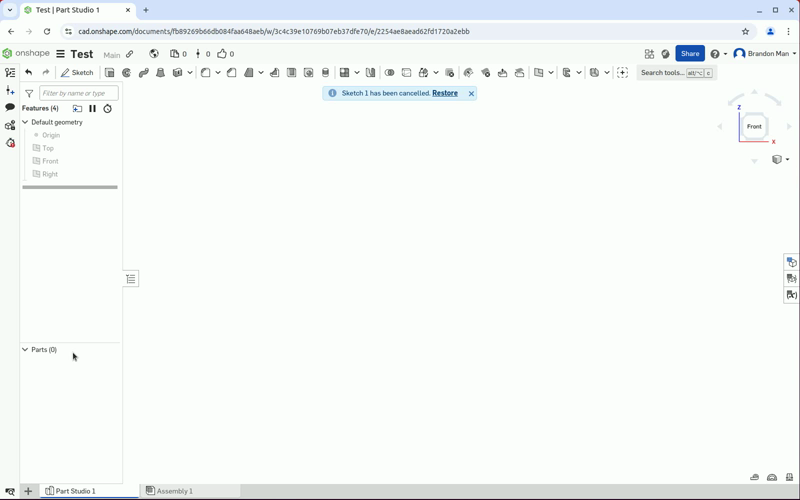
key_up(shift)
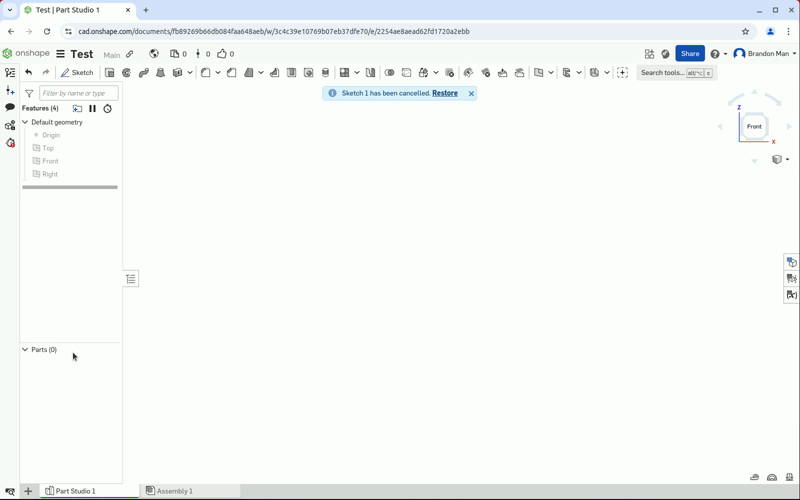
mouse_move(73, 352)
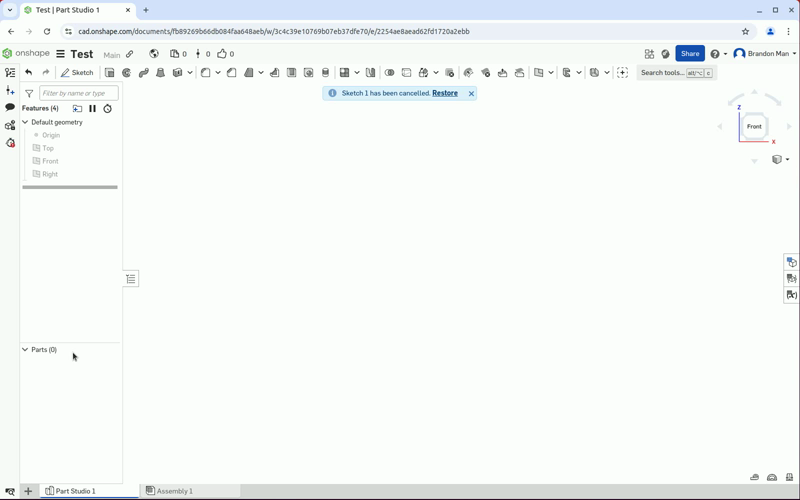
key(shift+y)
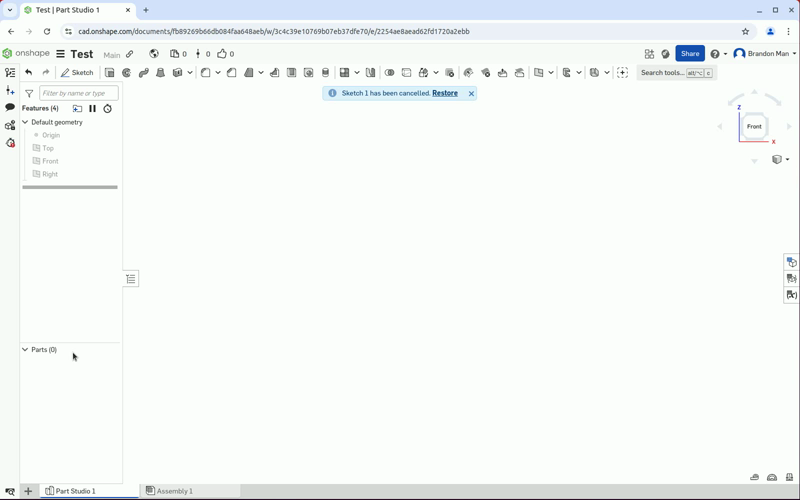
key(shift+s)
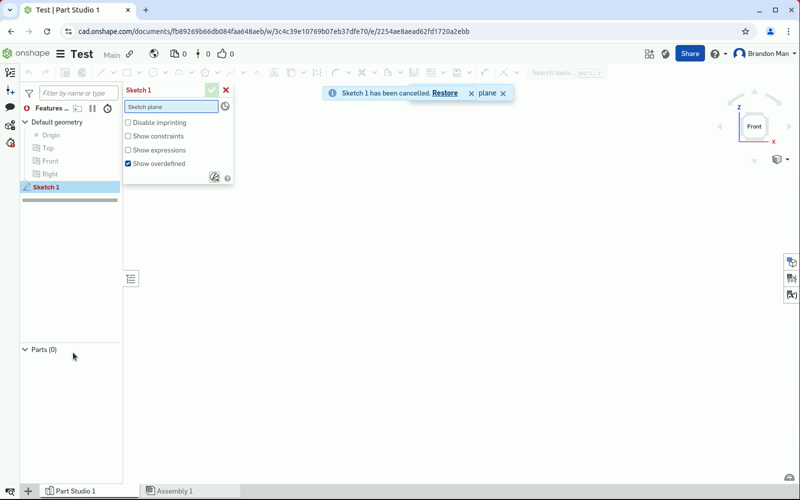
mouse_move(73, 163)
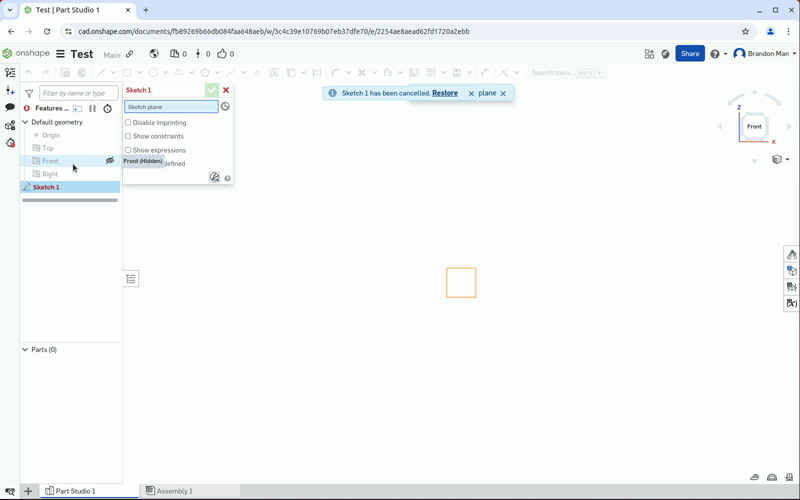
click(73, 163)
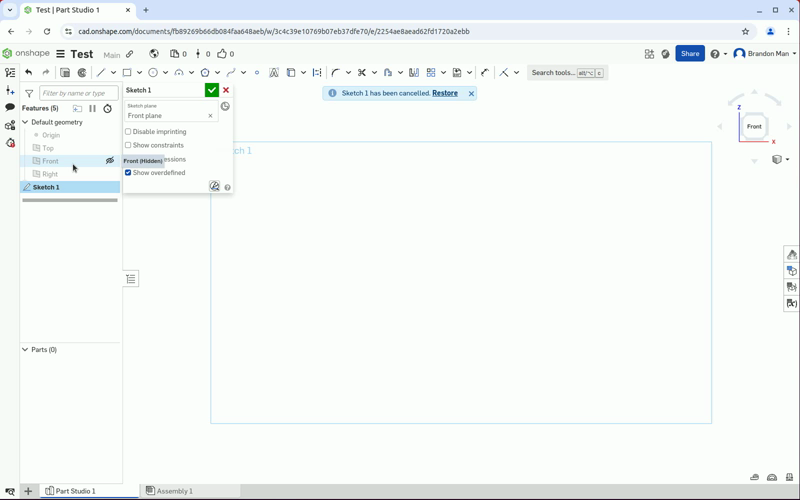
mouse_move(73, 352)
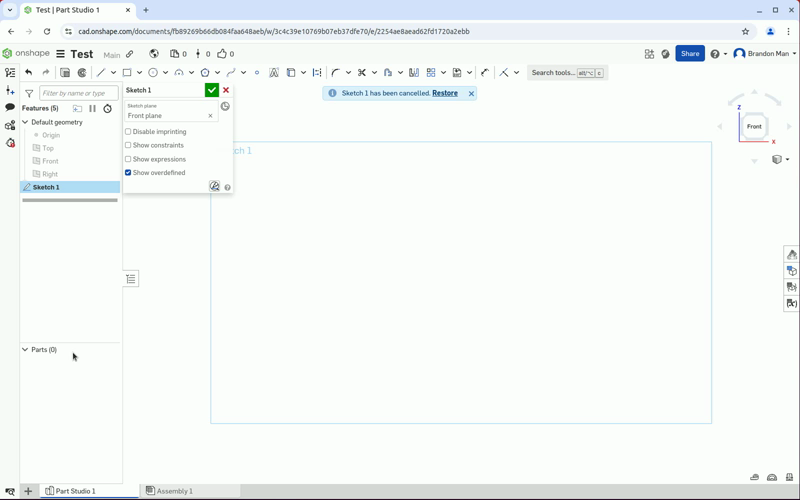
key(y)
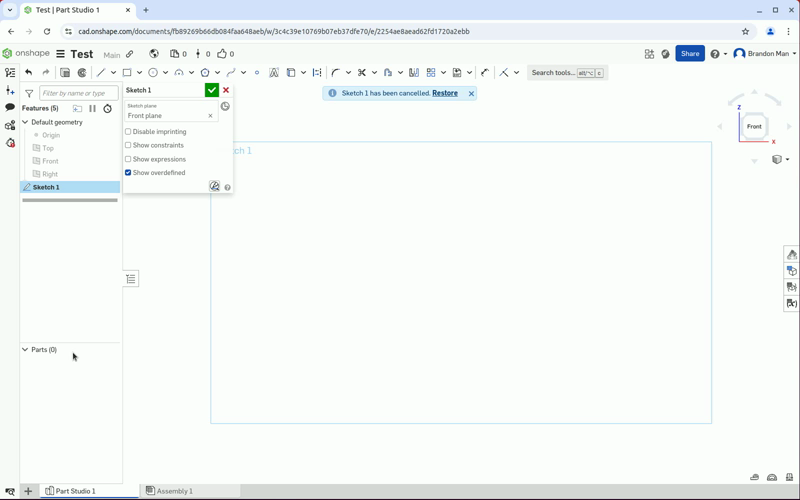
key(l)
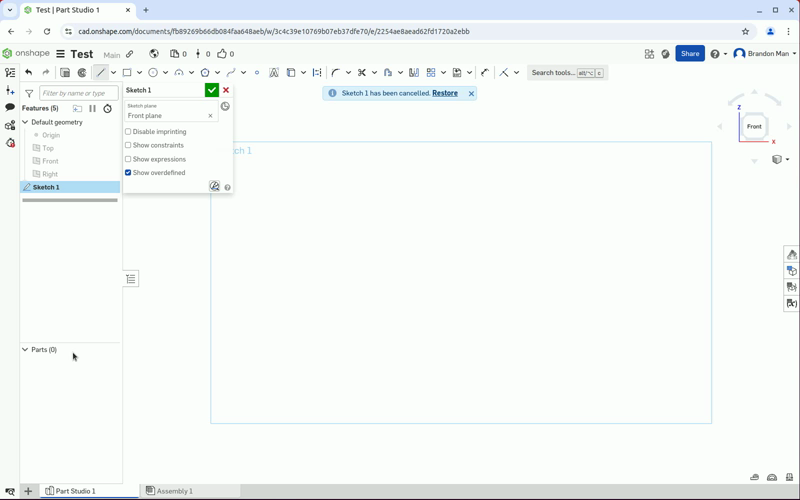
key_down(shift)
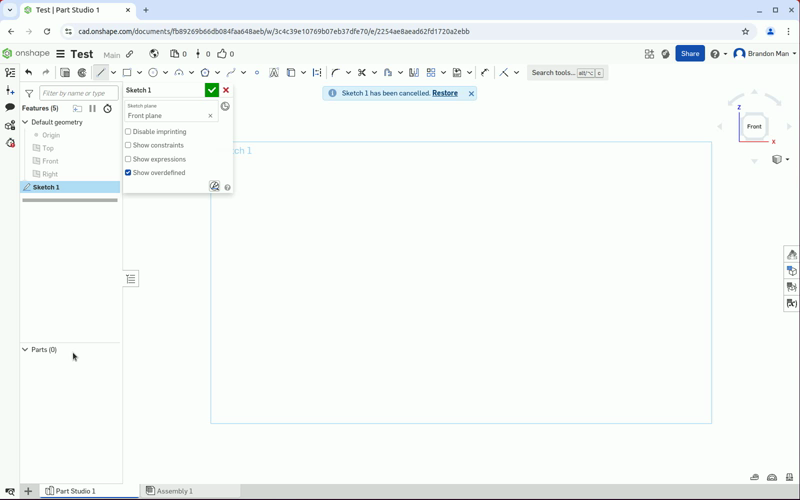
mouse_move(515, 348)
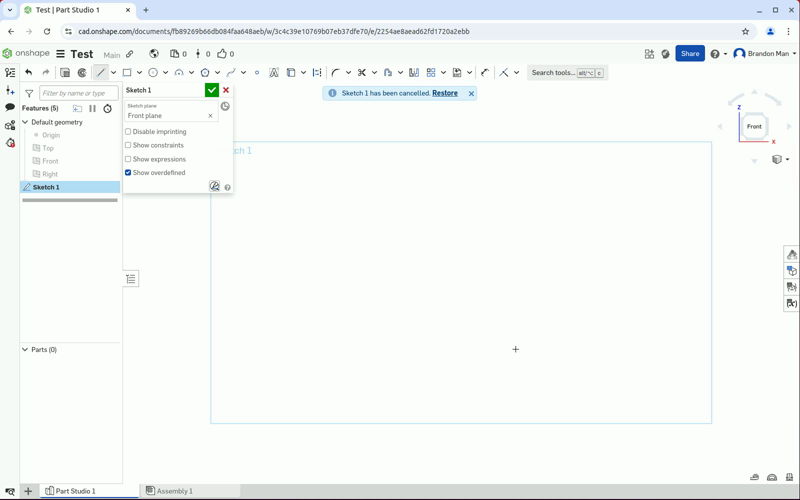
click(515, 348)
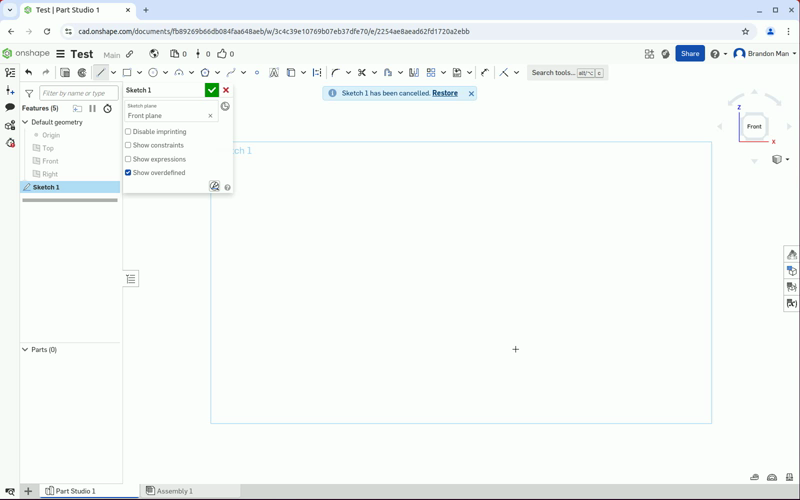
key_up(shift)
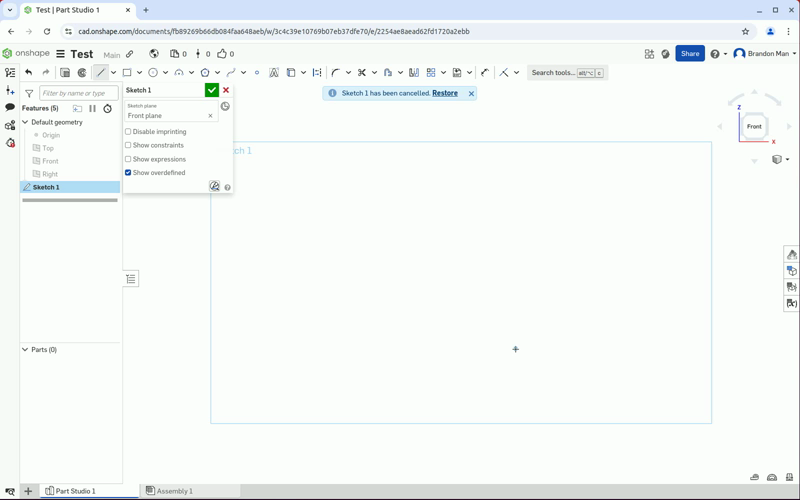
key_down(shift)
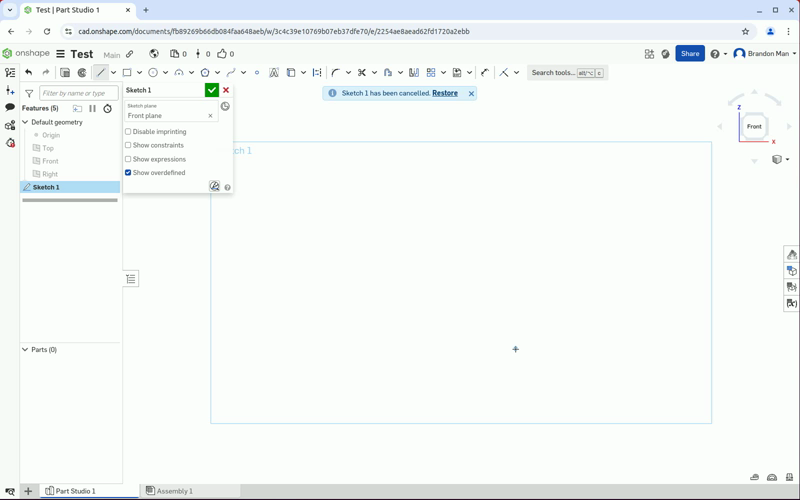
mouse_move(545, 348)
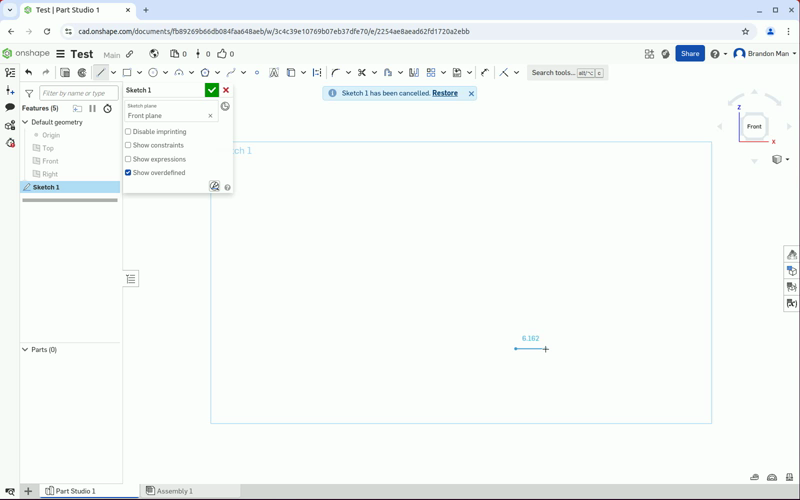
mouse_move(573, 348)
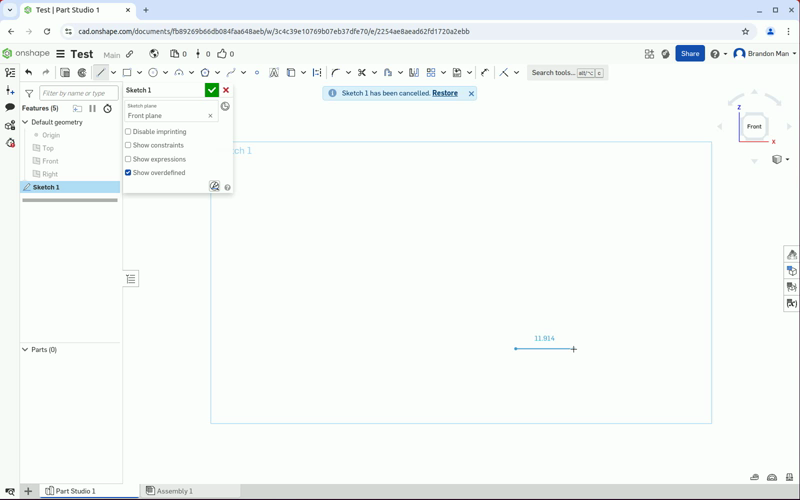
click(573, 348)
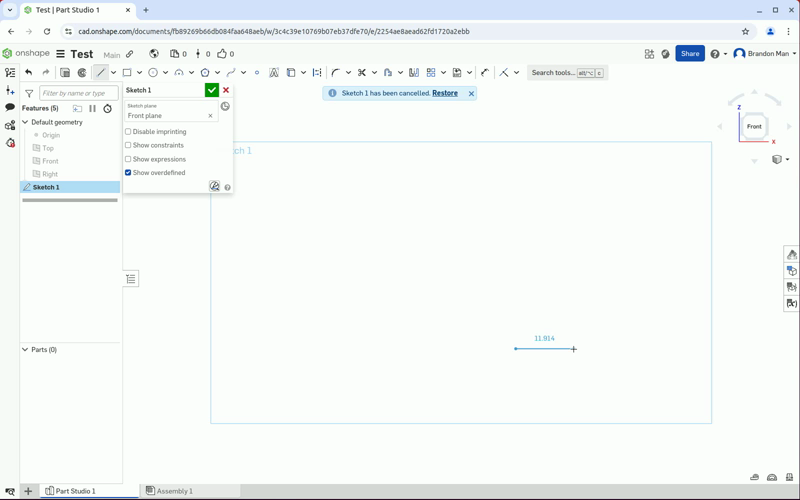
key_up(shift)
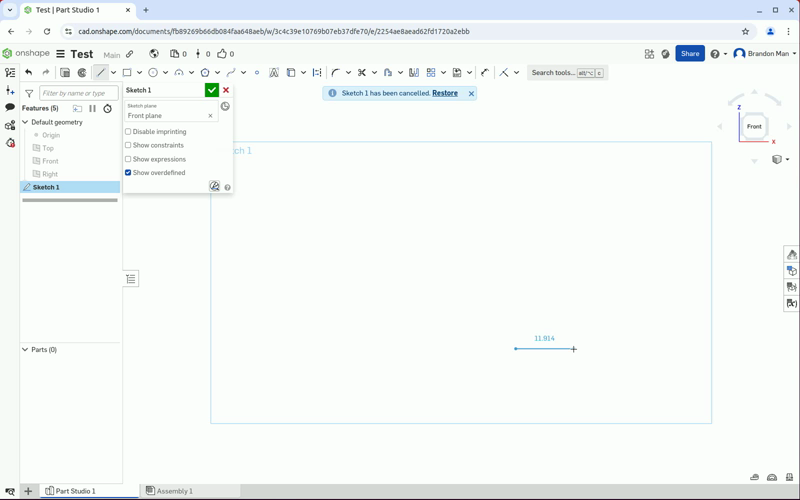
key_down(shift)
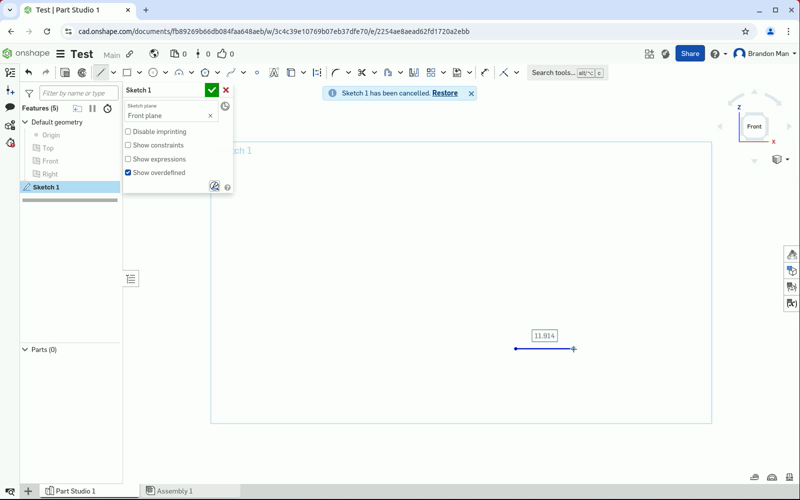
mouse_move(573, 282)
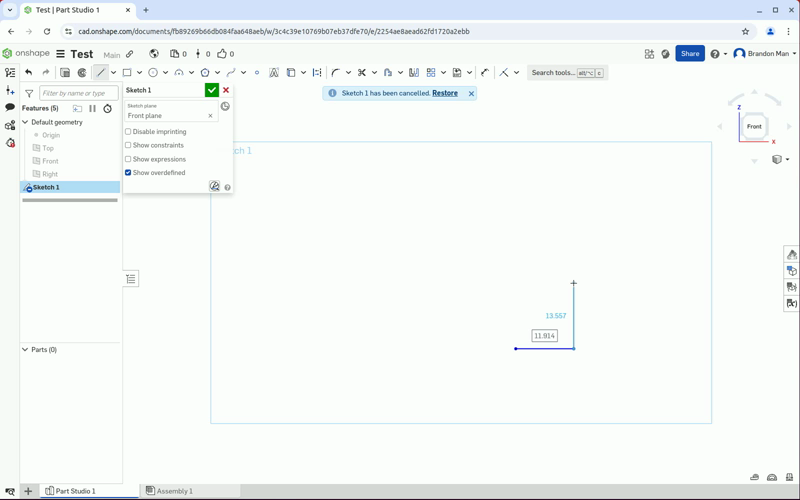
click(573, 282)
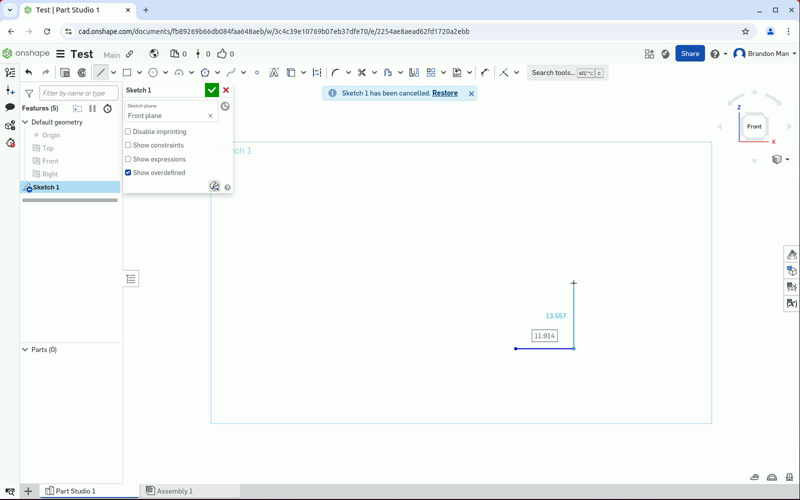
key_up(shift)
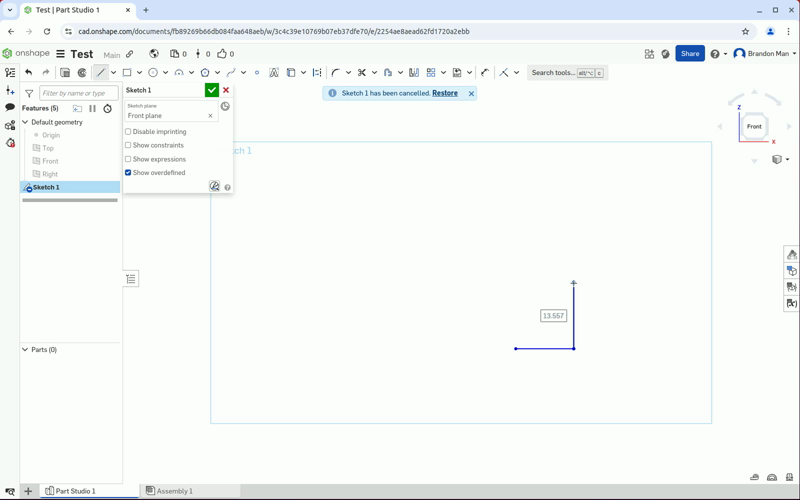
key_down(shift)
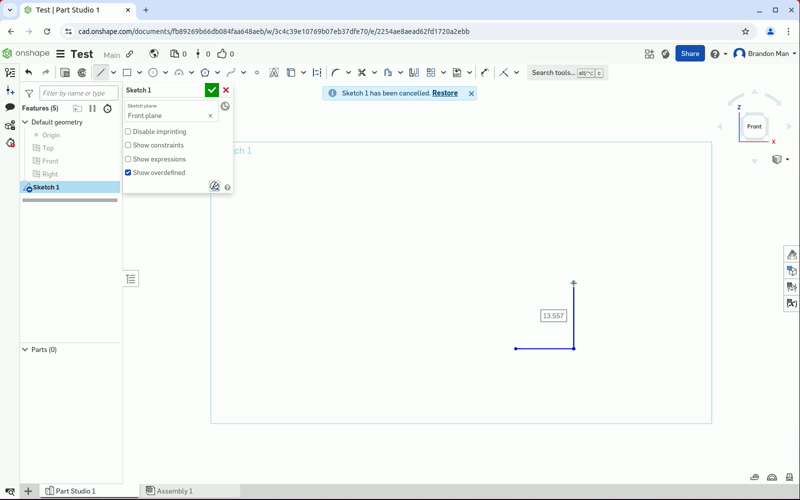
mouse_move(589, 282)
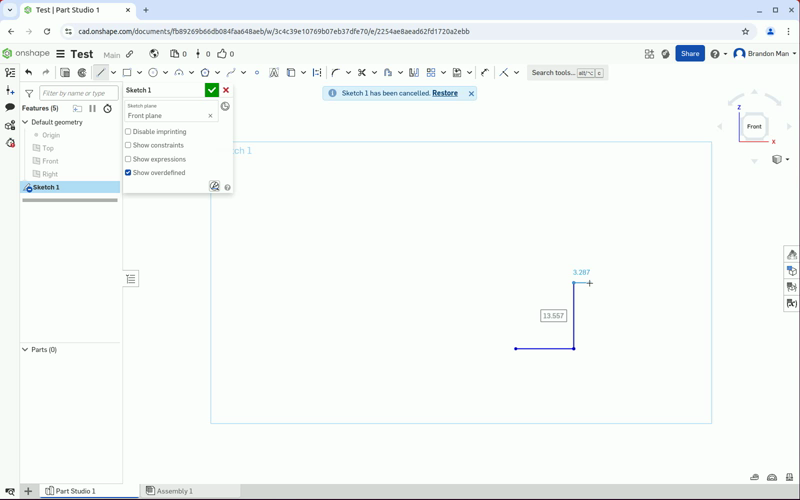
mouse_move(515, 282)
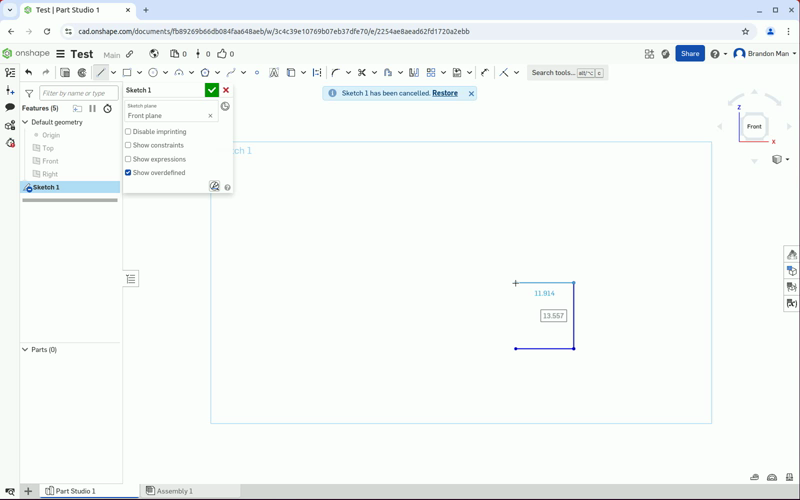
click(515, 282)
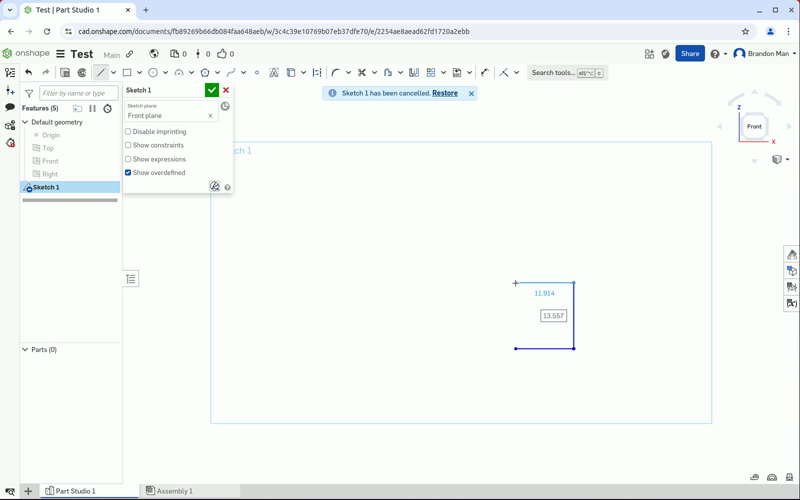
key_up(shift)
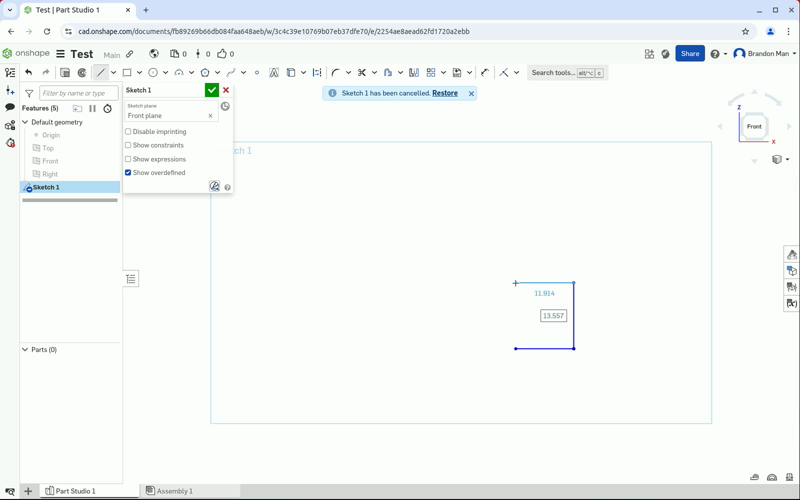
key_down(shift)
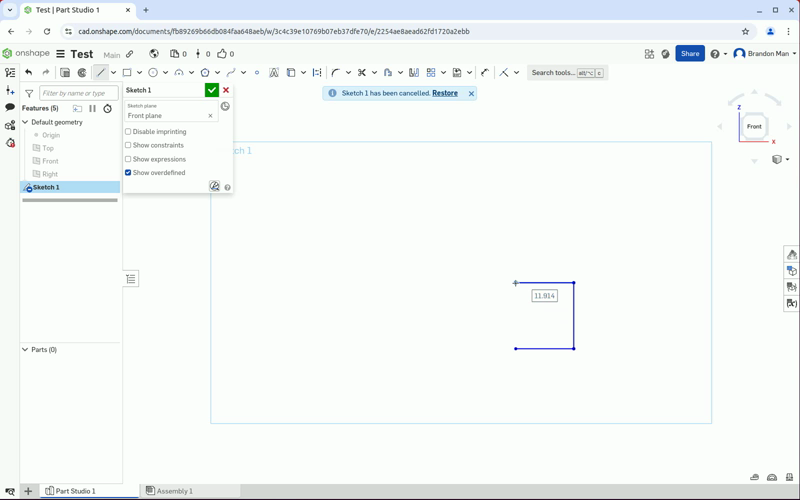
mouse_move(545, 282)
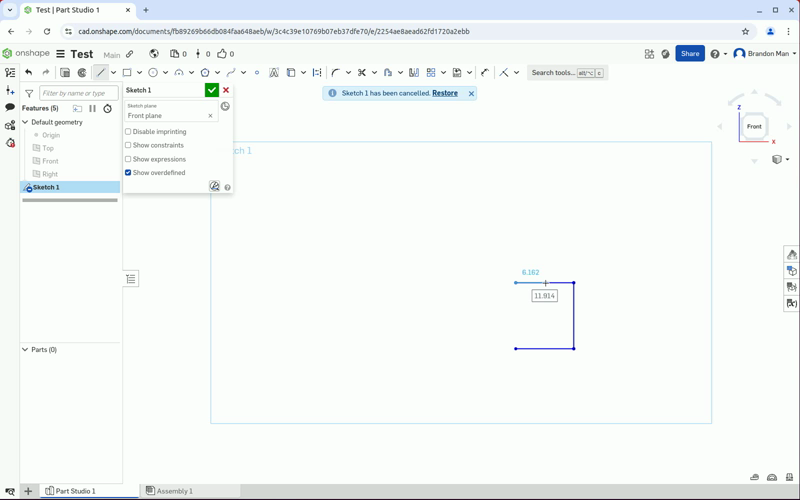
mouse_move(515, 298)
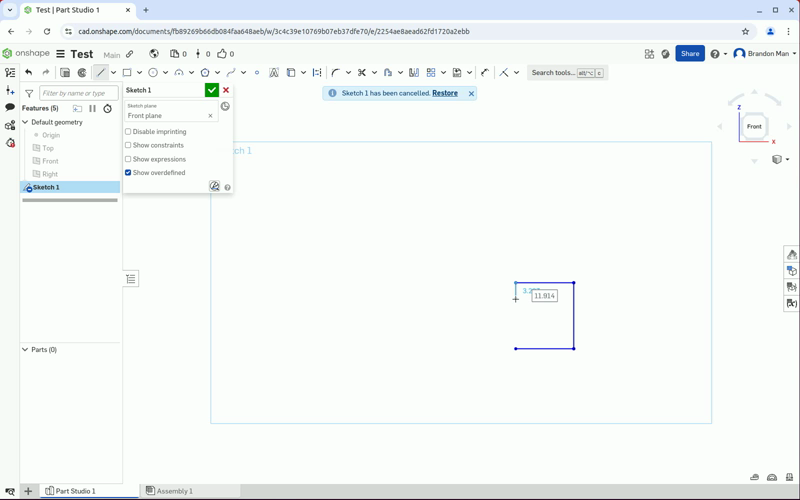
click(515, 298)
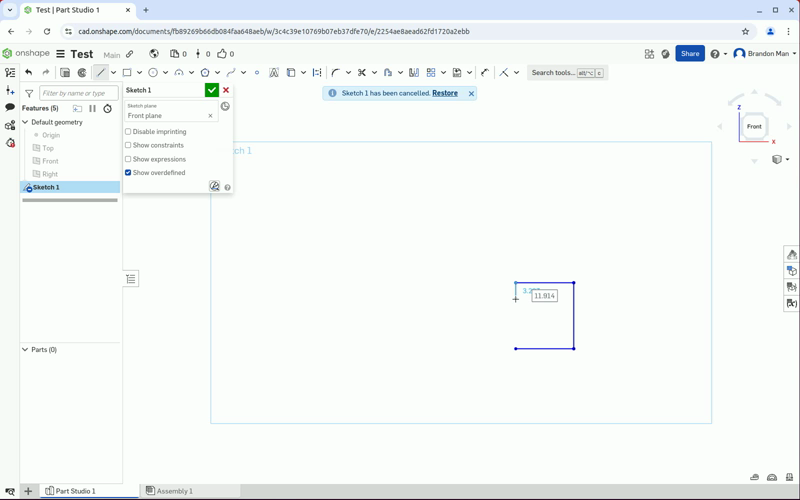
key_up(shift)
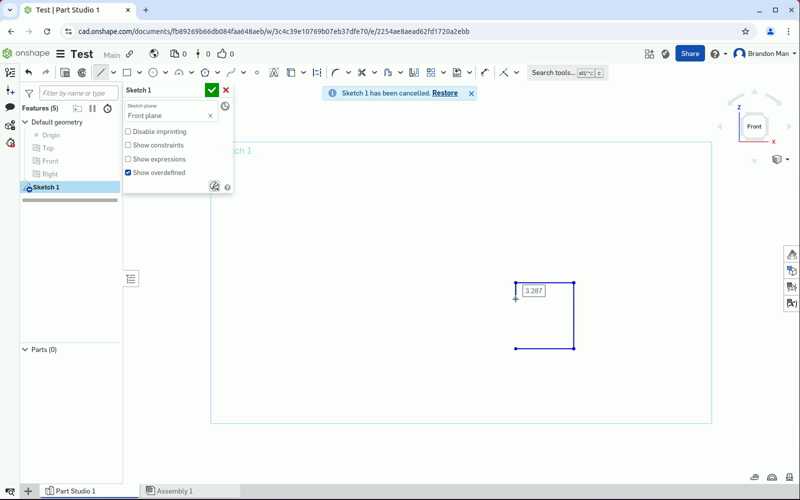
key_down(shift)
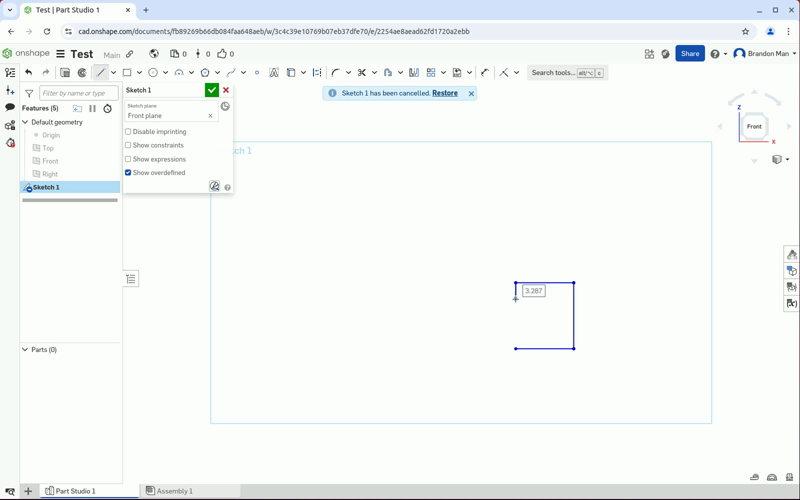
mouse_move(545, 298)
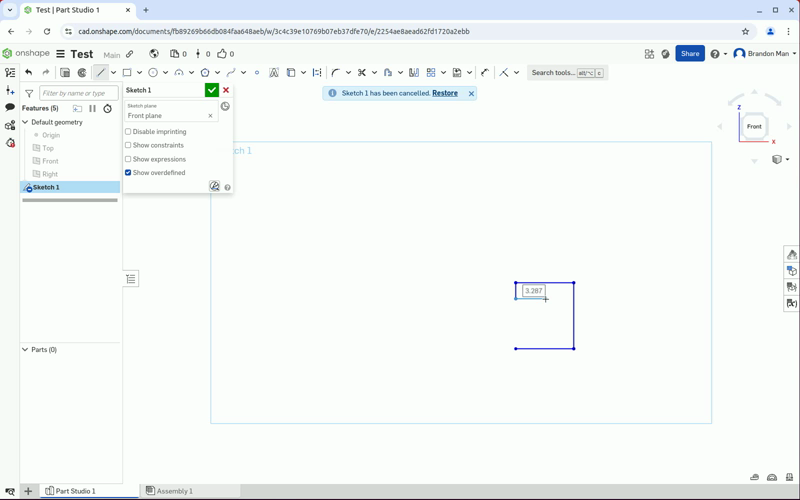
mouse_move(515, 315)
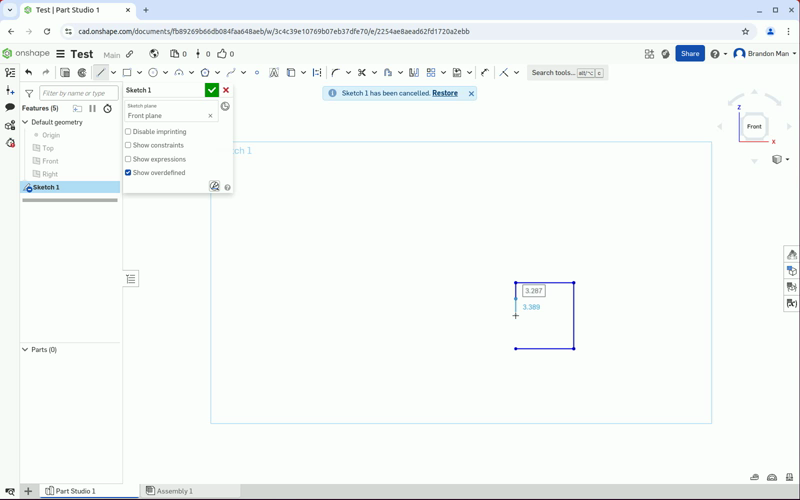
click(515, 315)
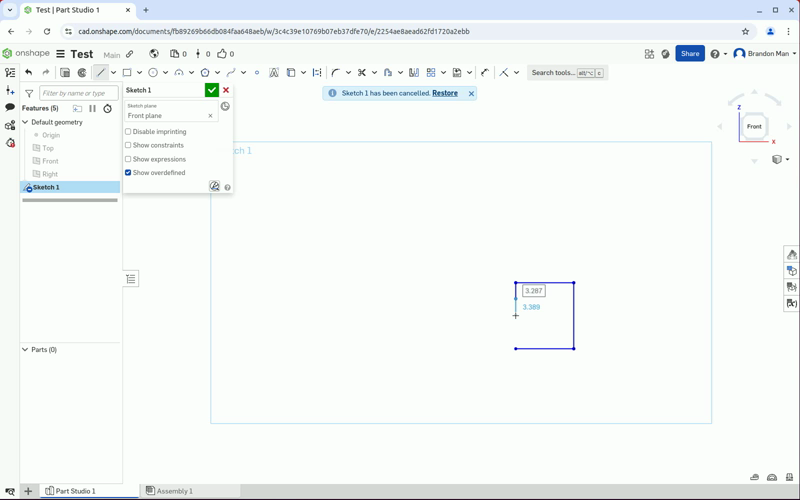
key_up(shift)
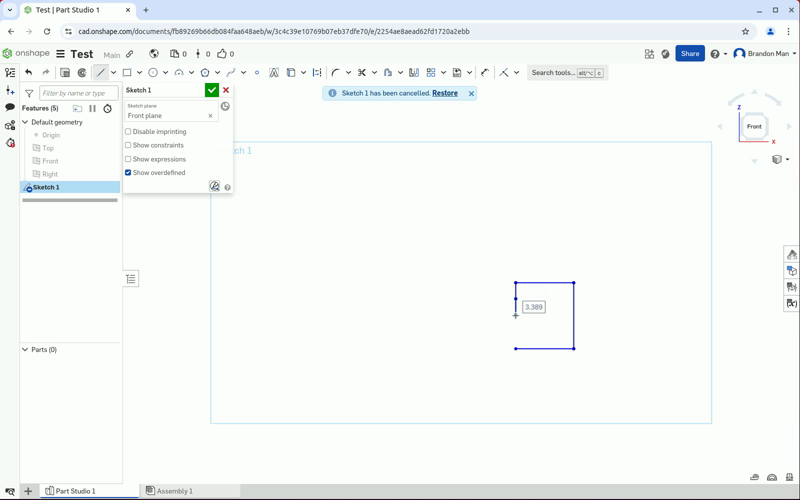
mouse_move(545, 315)
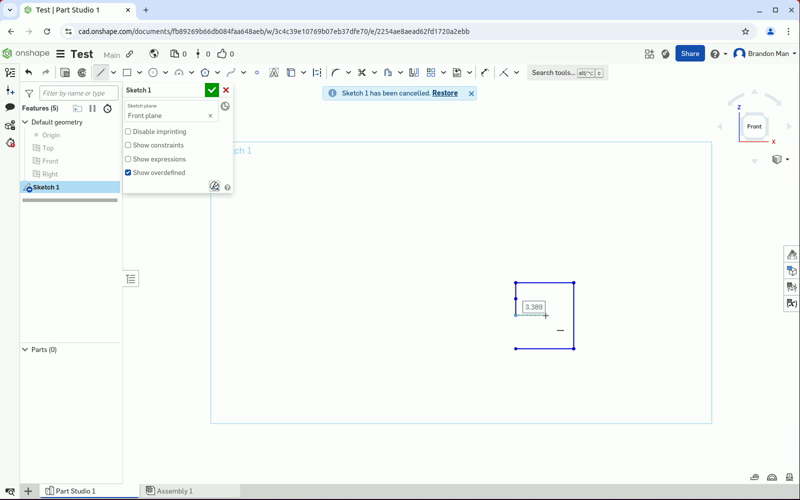
key_down(shift)
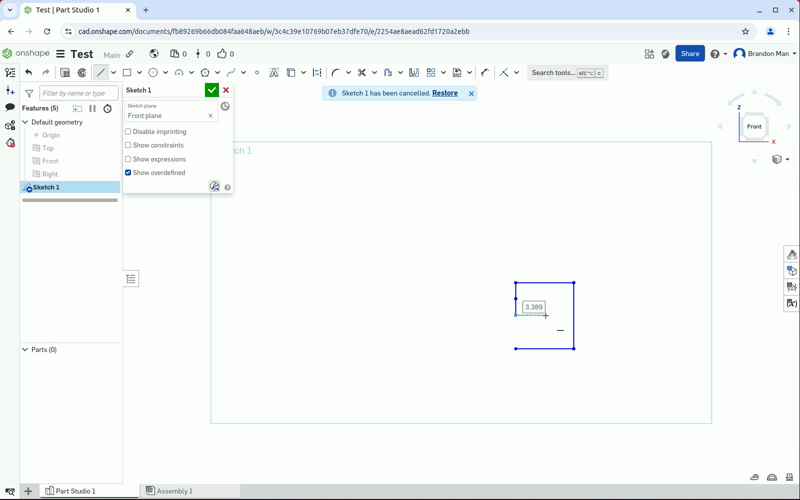
mouse_move(515, 348)
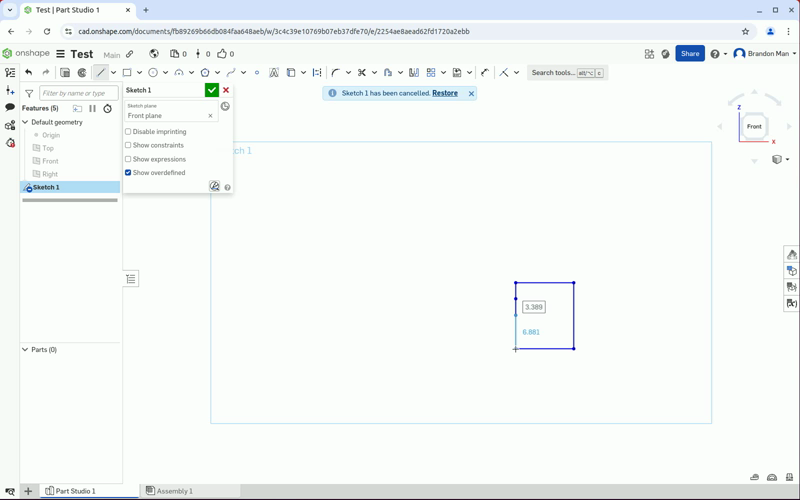
key_up(shift)
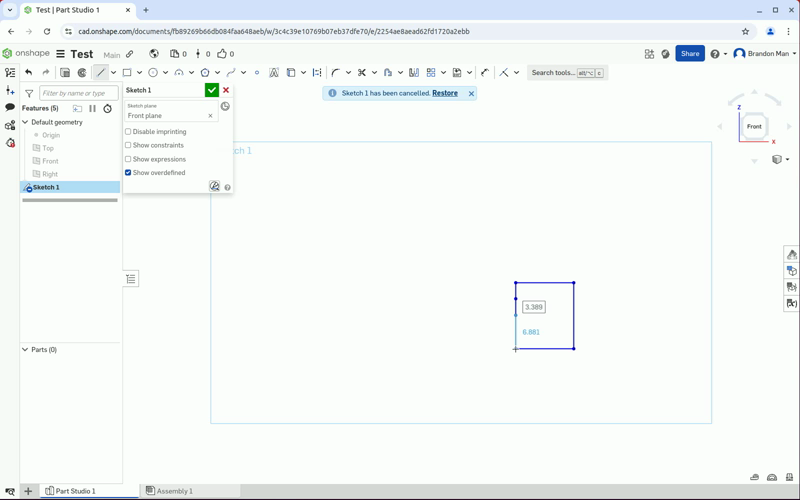
click(515, 348)
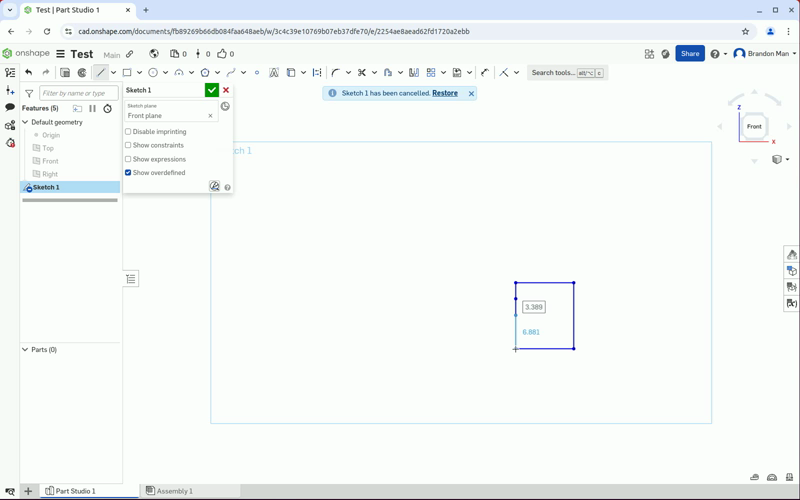
key(esc)
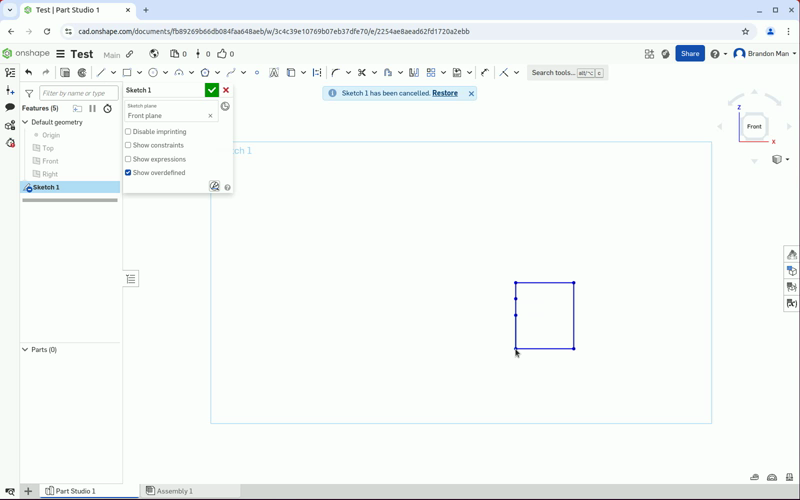
mouse_move(542, 324)
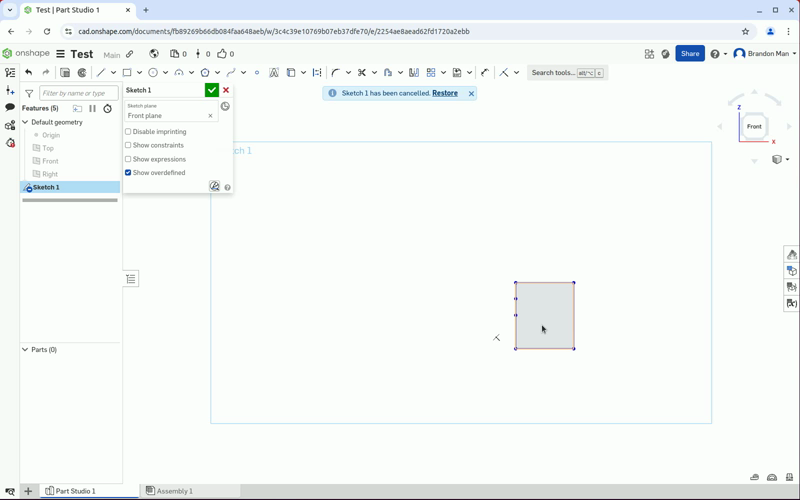
click(542, 324)
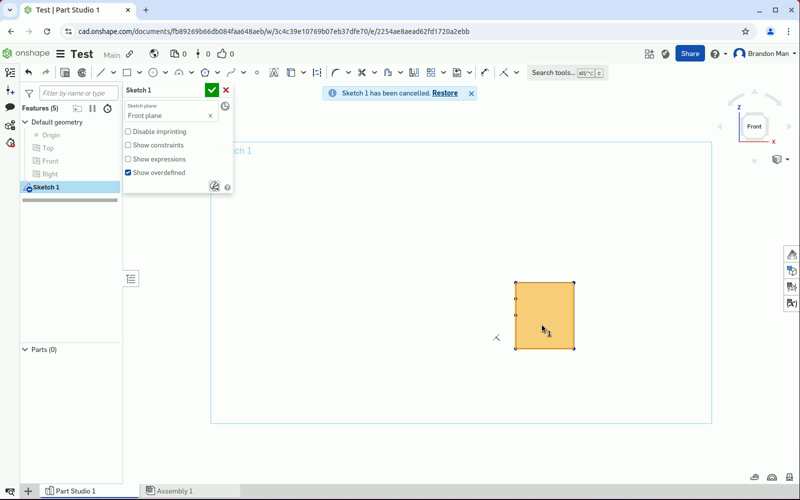
mouse_move(73, 352)
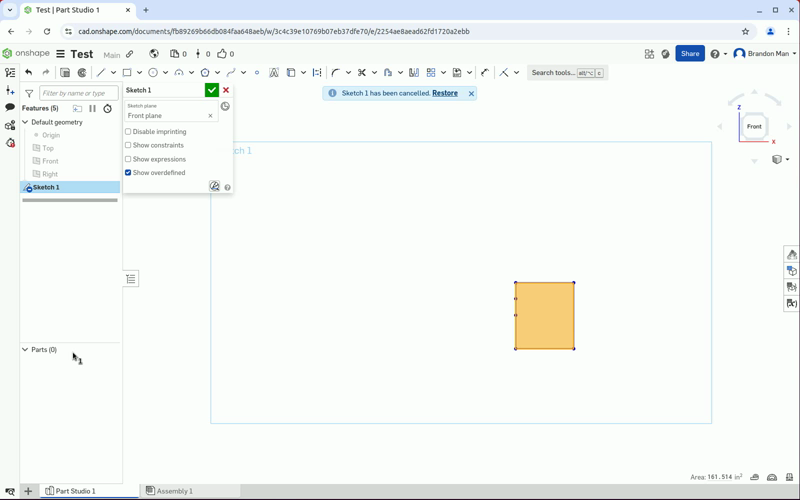
key(shift+y)
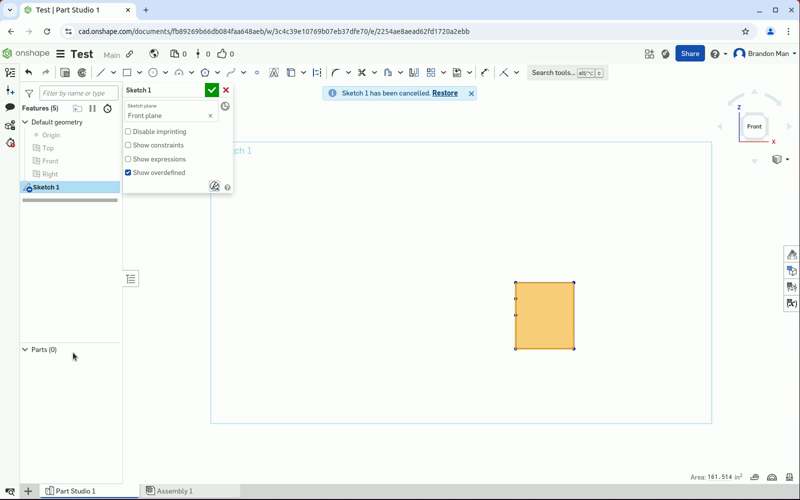
key(shift+e)
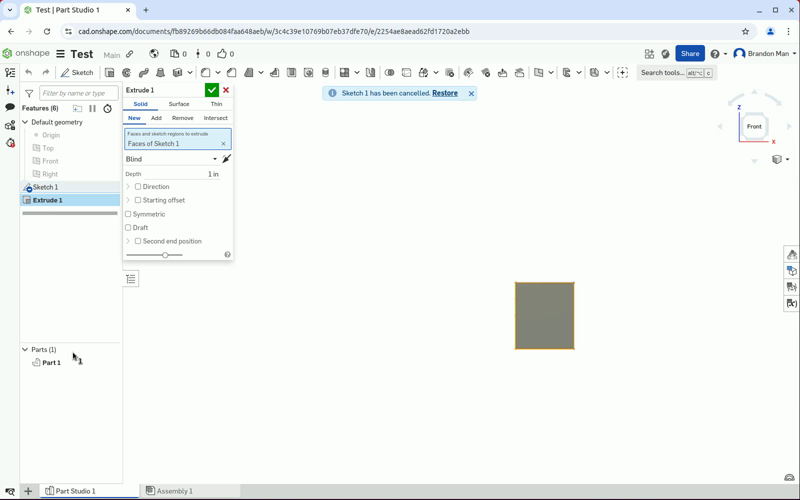
mouse_move(143, 106)
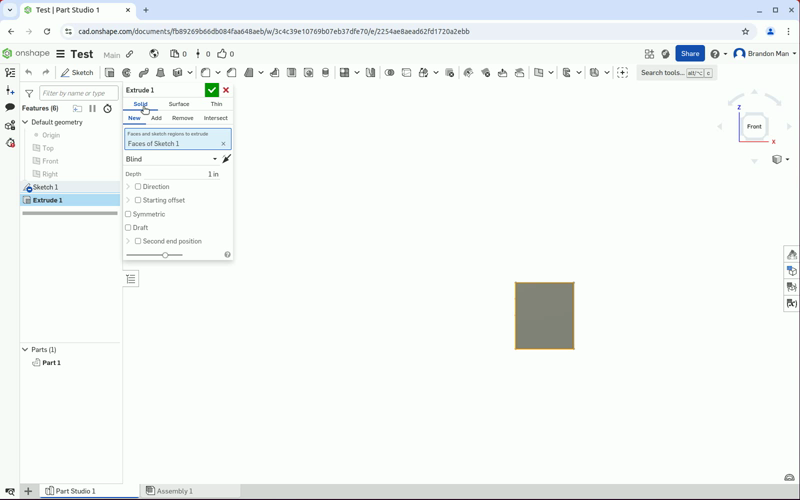
click(143, 106)
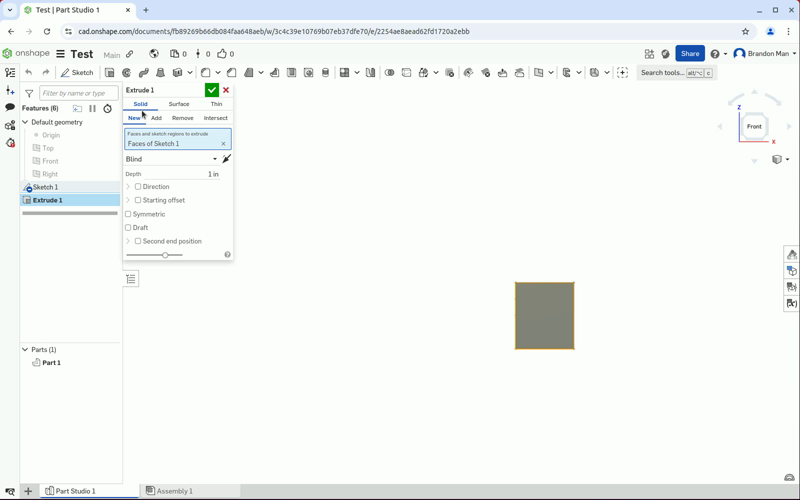
mouse_move(137, 120)
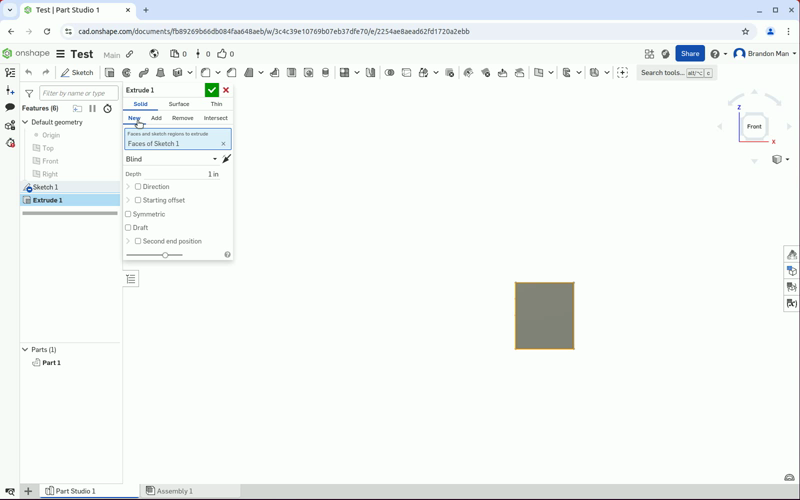
click(137, 120)
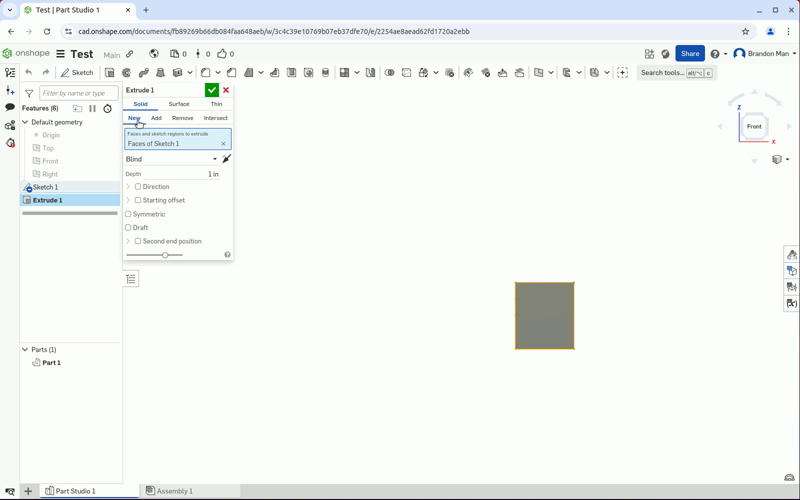
key(tab, 4)
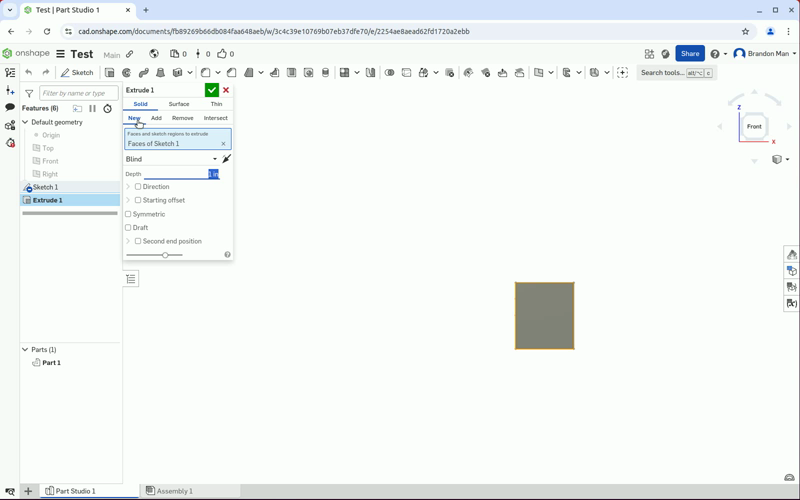
text(11.795)
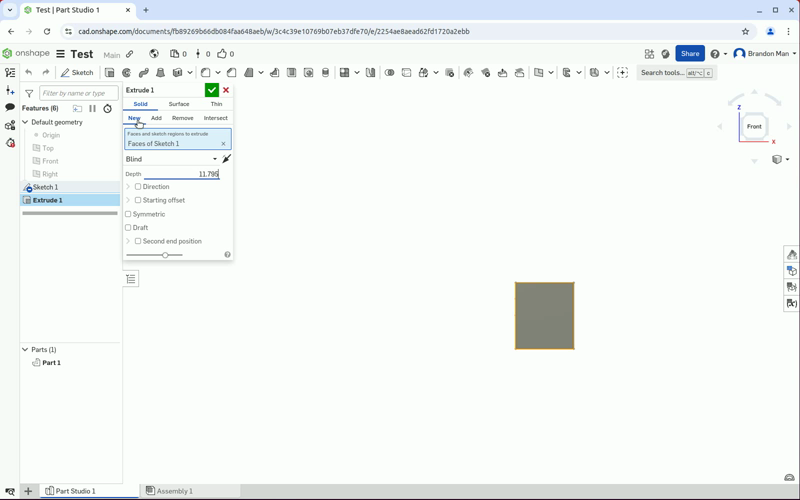
key(enter)
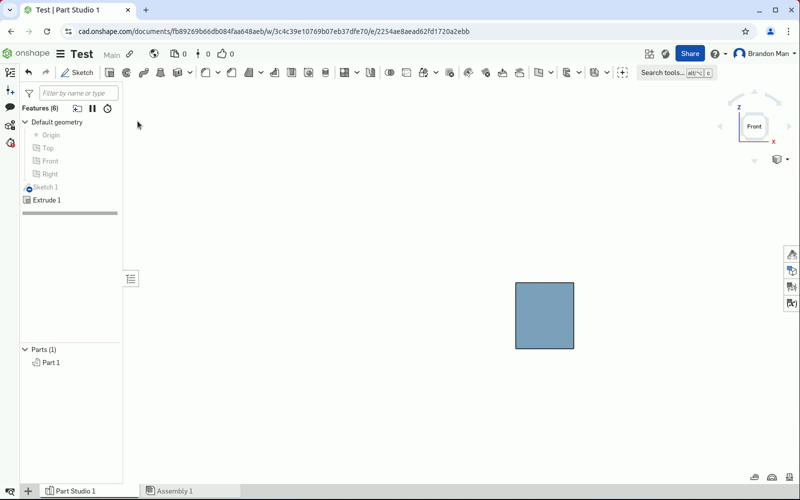
key(shift+h)
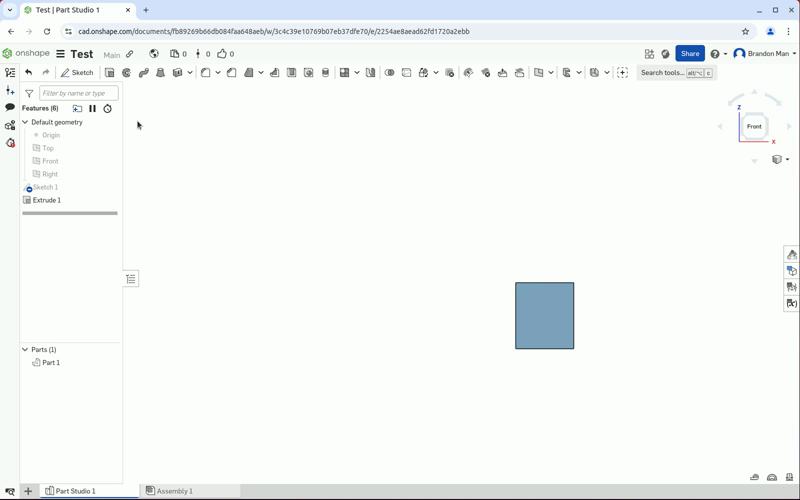
key(shift+h)
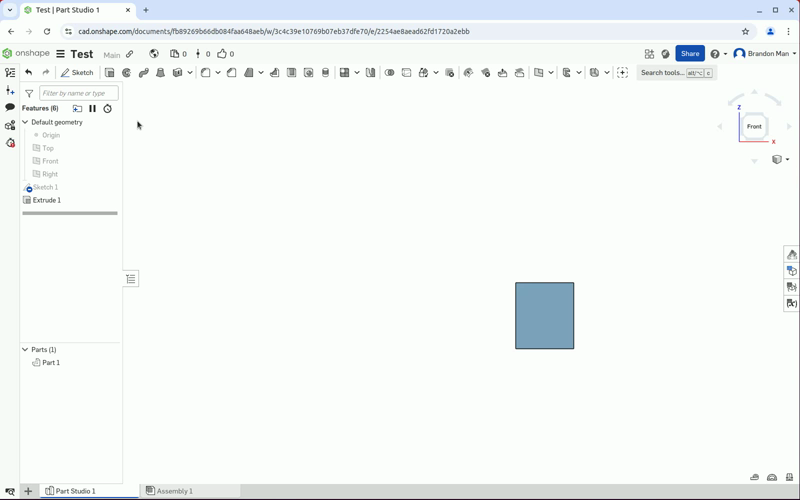
mouse_move(73, 189)
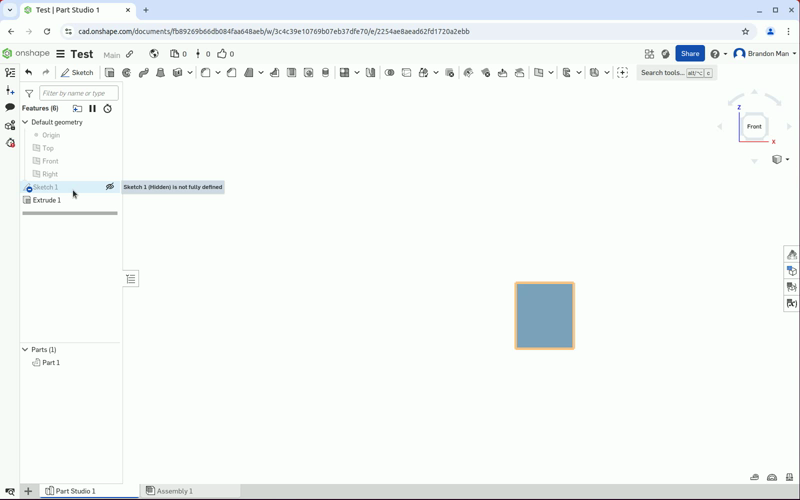
click(73, 189)
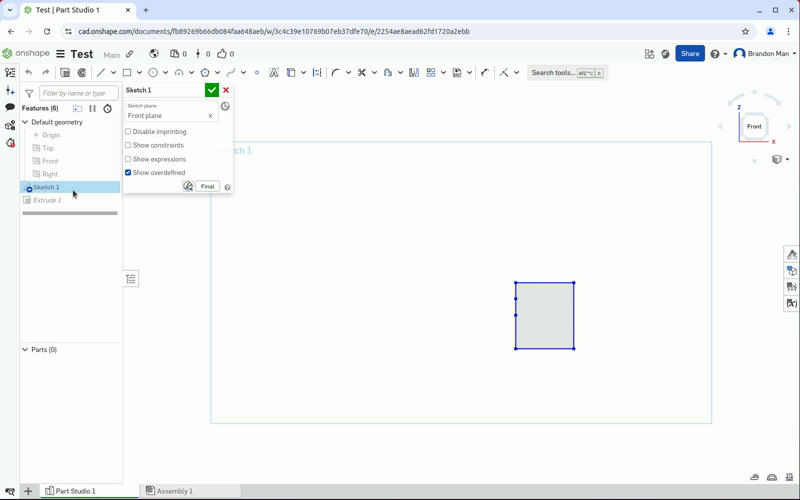
mouse_move(229, 92)
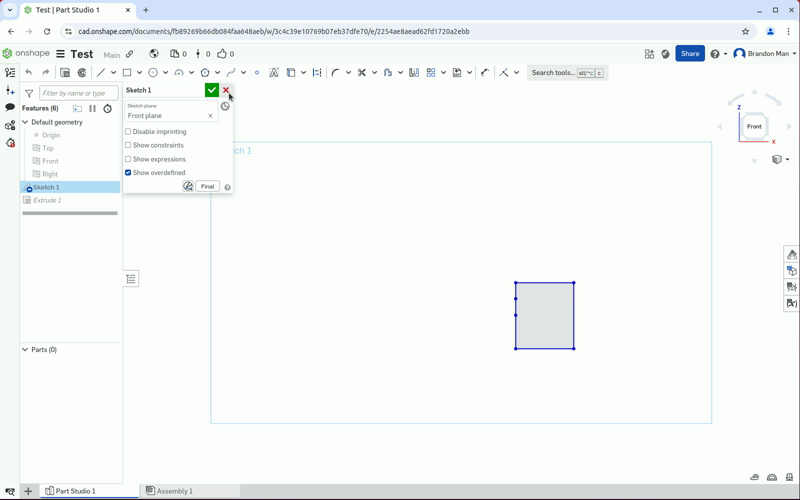
click(229, 92)
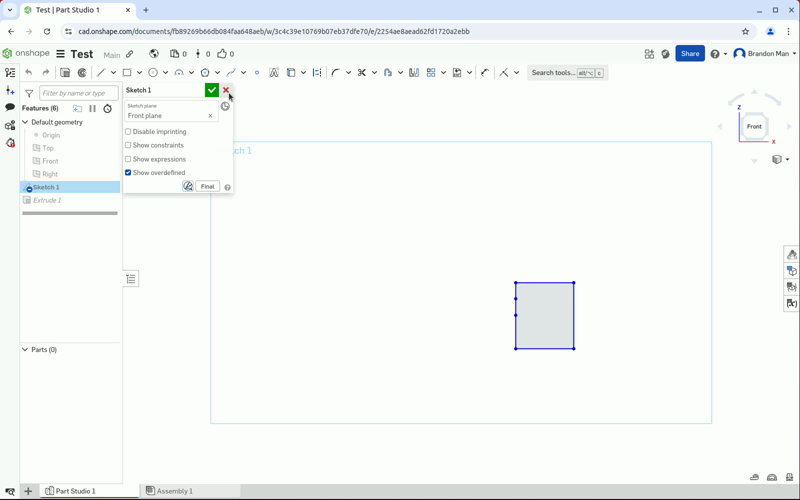
key(shift+s)
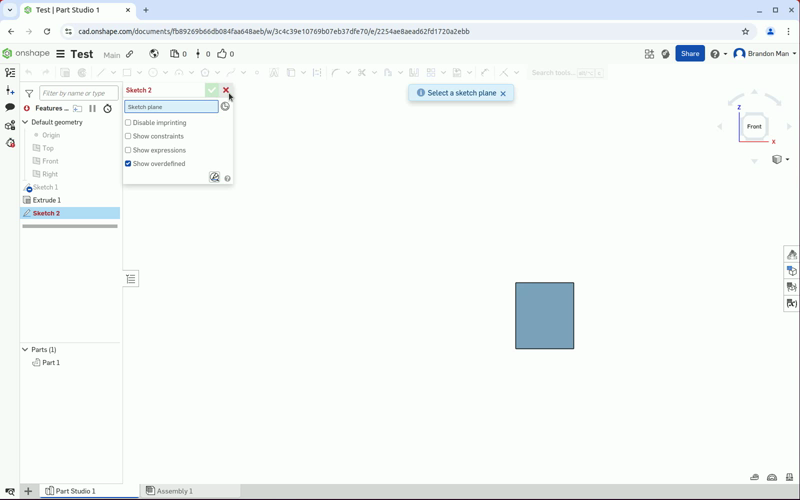
mouse_move(73, 163)
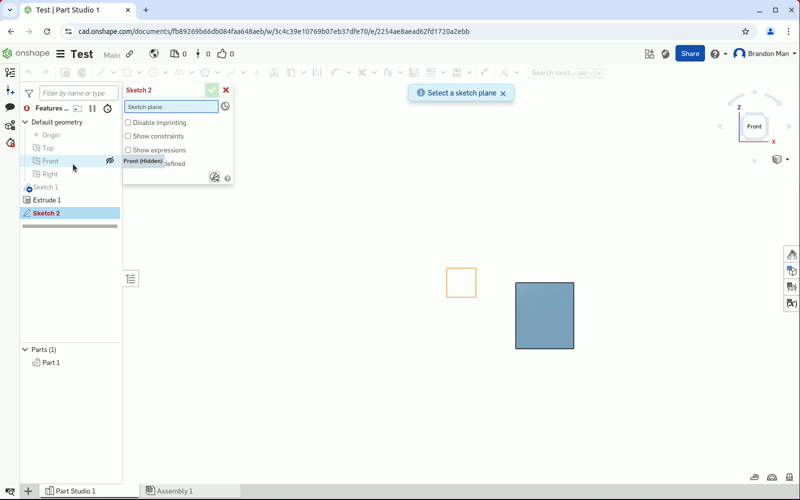
click(73, 163)
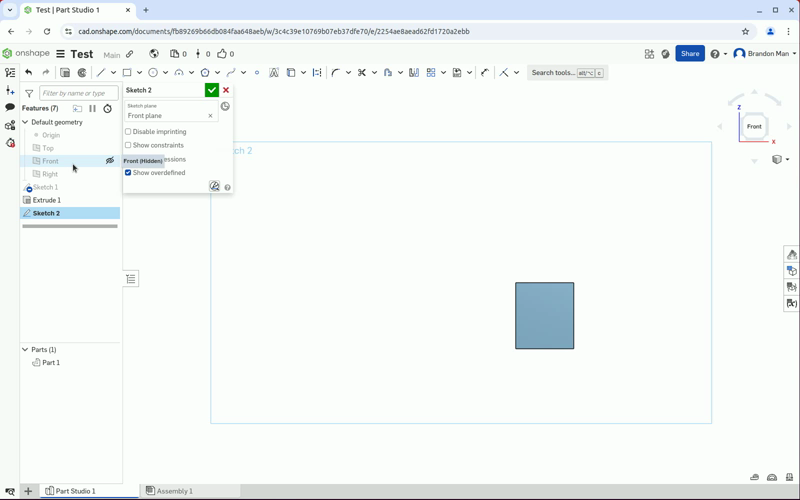
mouse_move(73, 352)
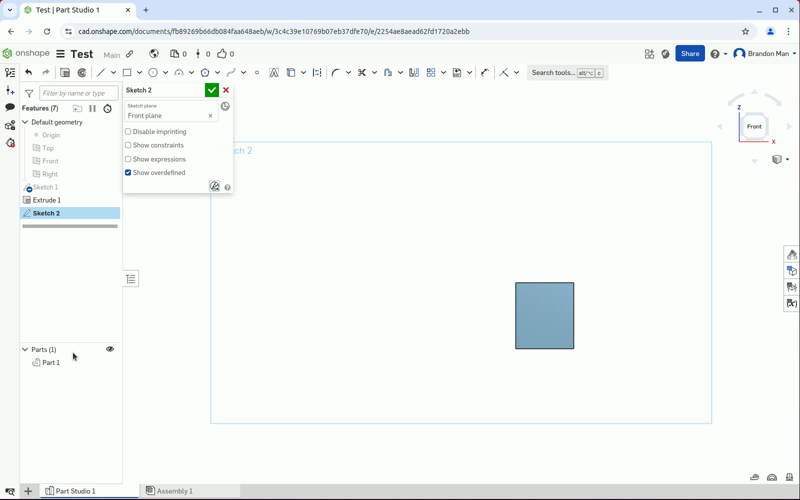
key(y)
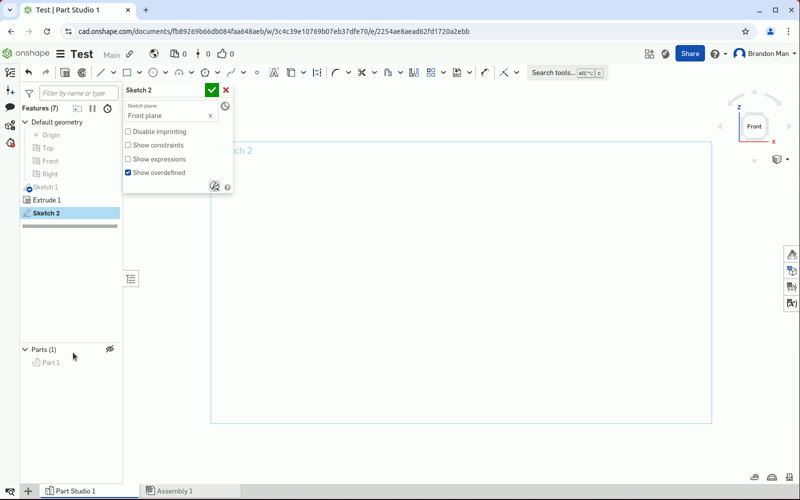
key(l)
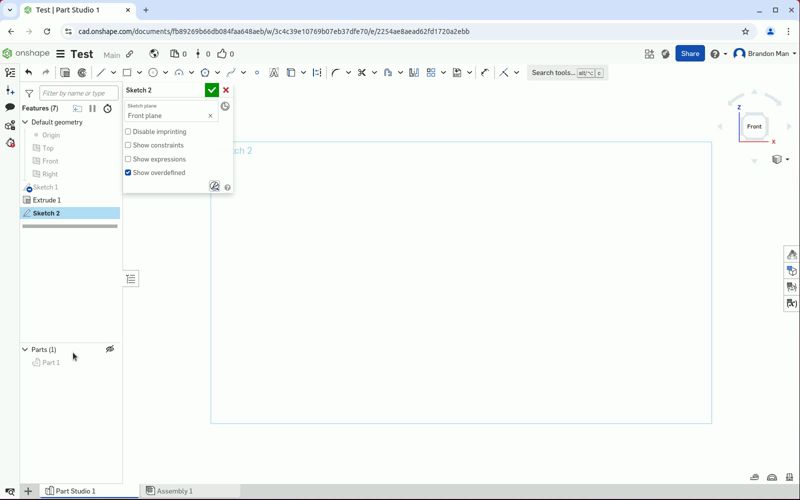
key_down(shift)
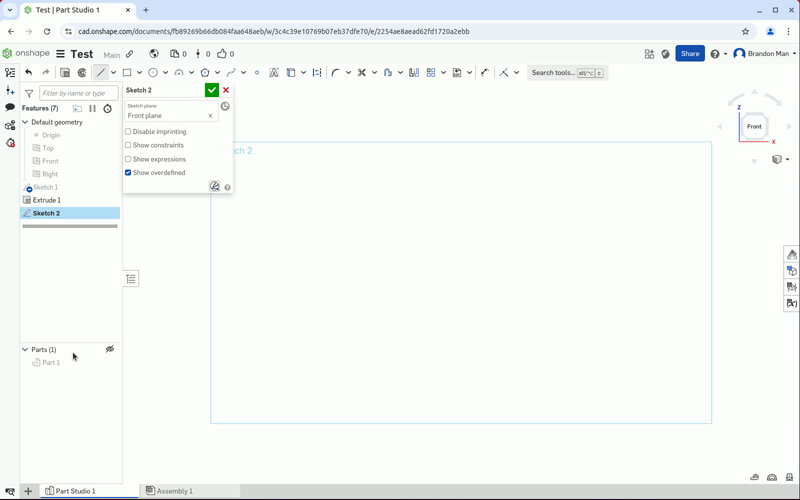
mouse_move(361, 351)
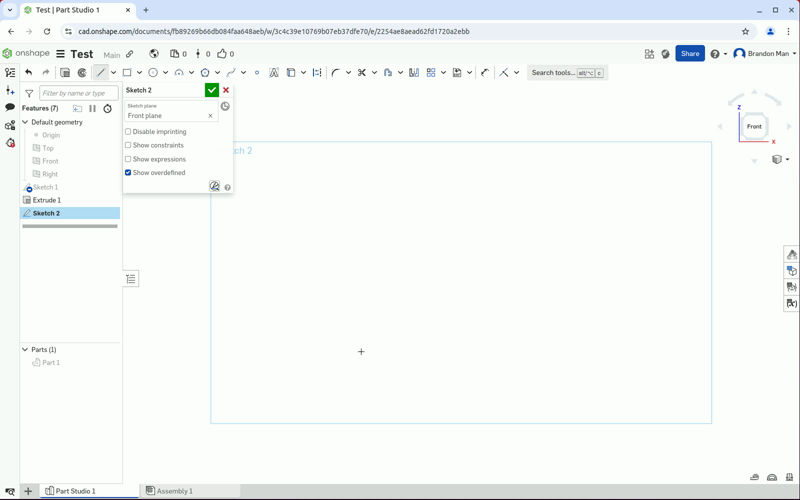
click(361, 351)
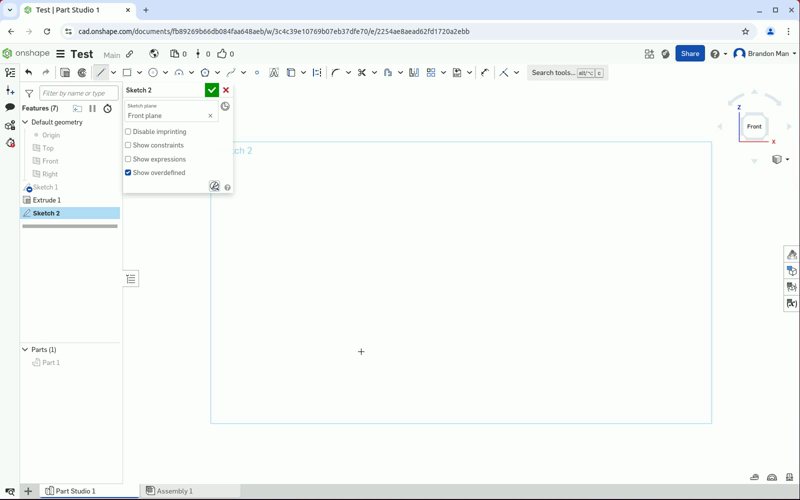
key_up(shift)
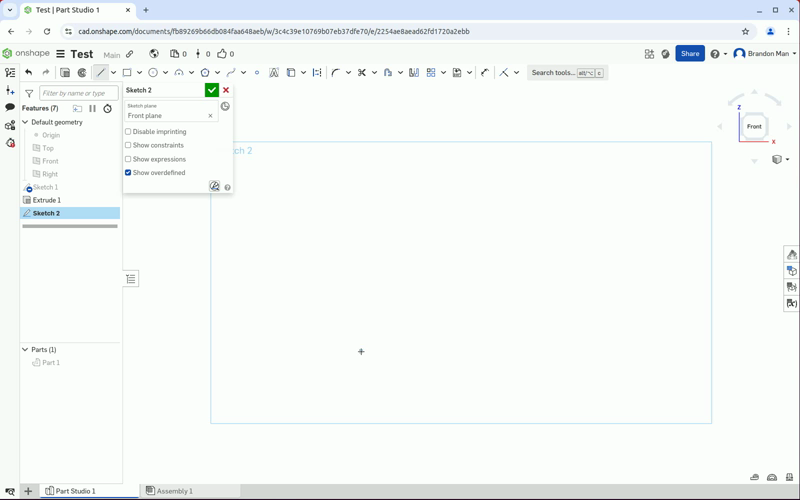
key_down(shift)
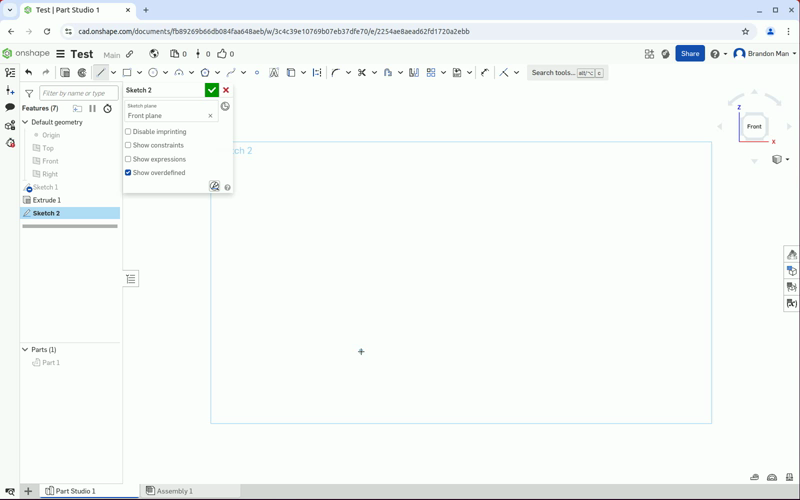
mouse_move(422, 351)
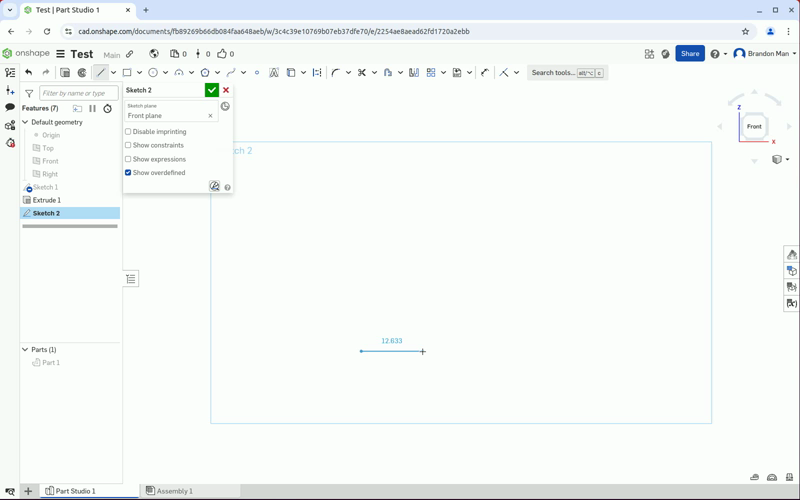
click(422, 351)
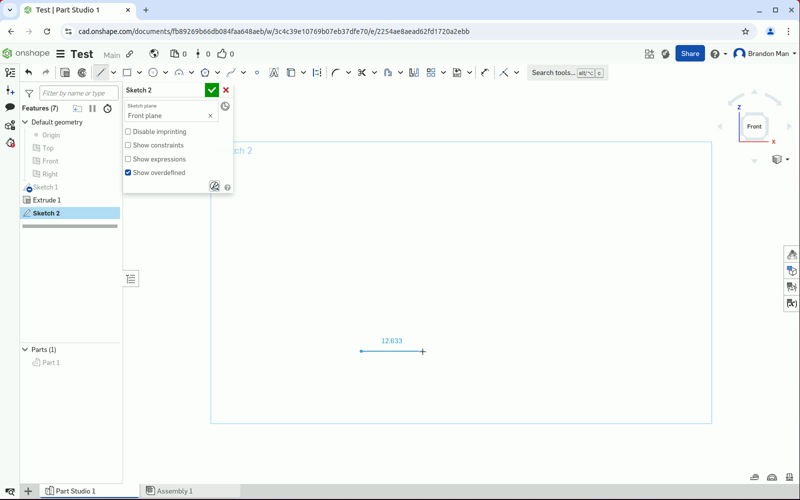
key_up(shift)
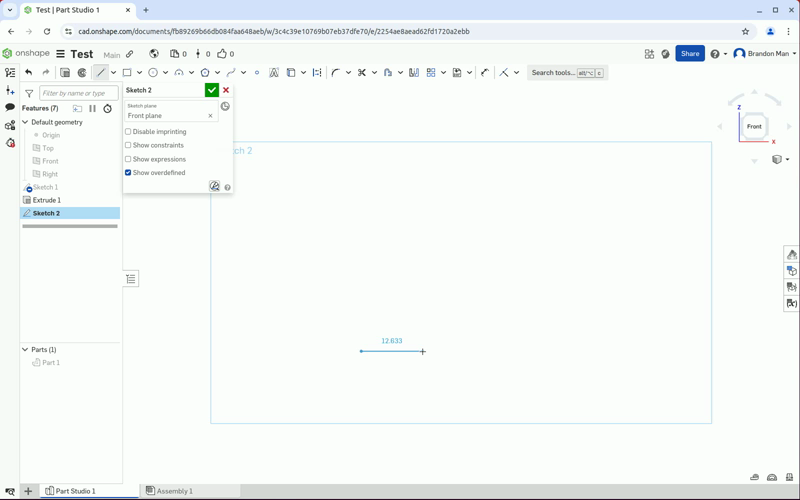
key_down(shift)
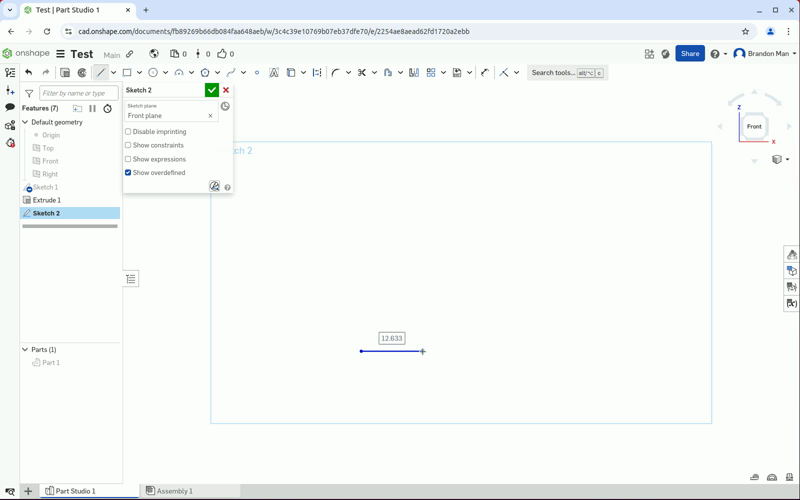
mouse_move(453, 351)
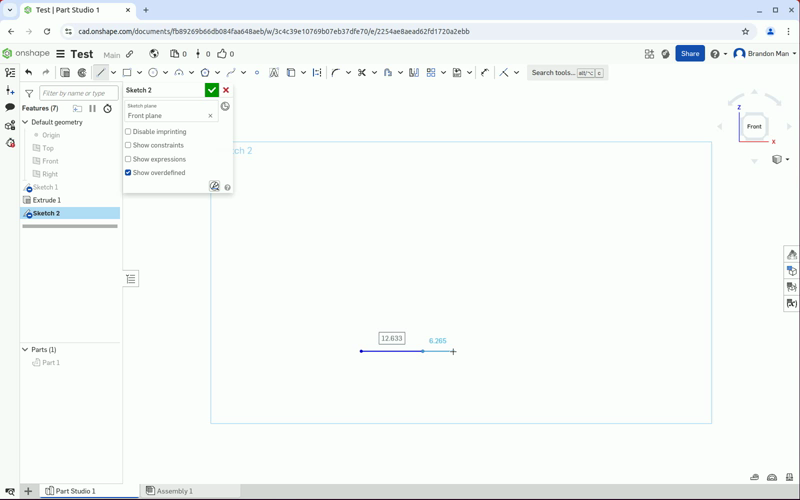
mouse_move(422, 314)
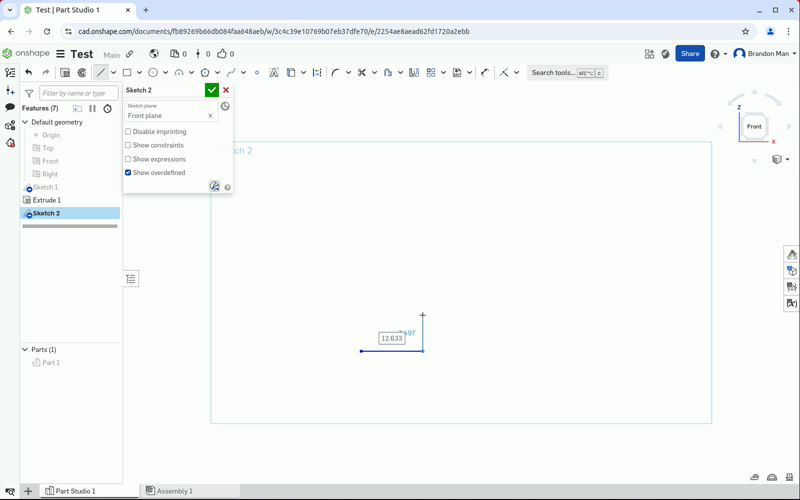
click(422, 314)
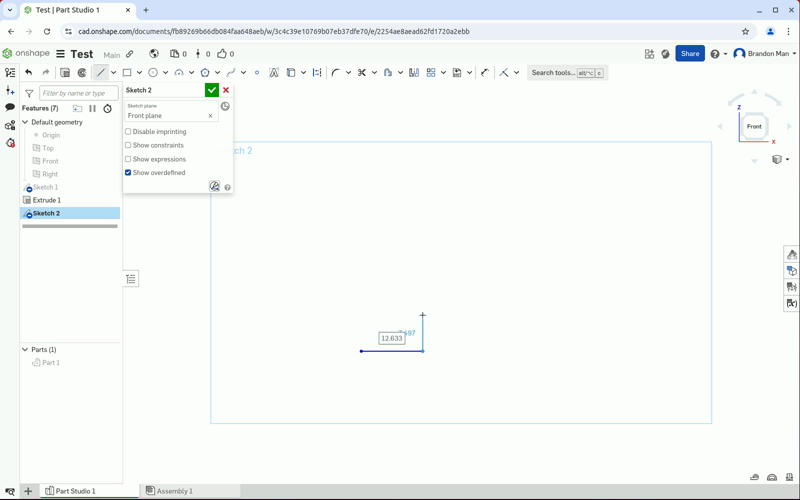
key_up(shift)
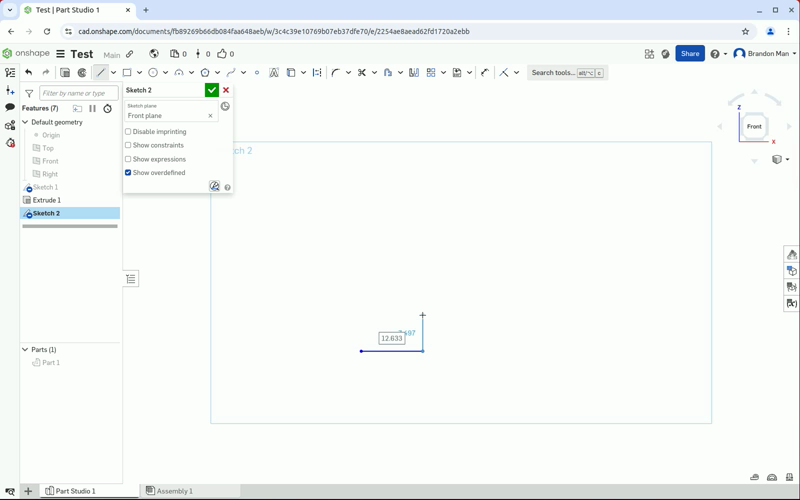
key_down(shift)
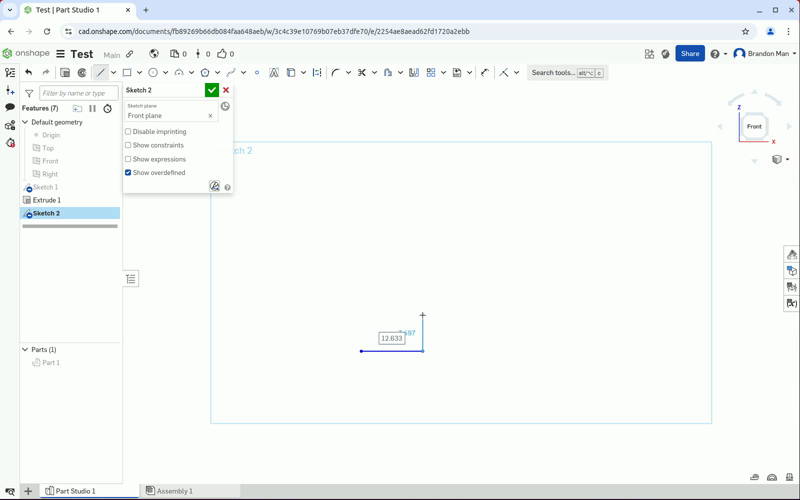
mouse_move(453, 314)
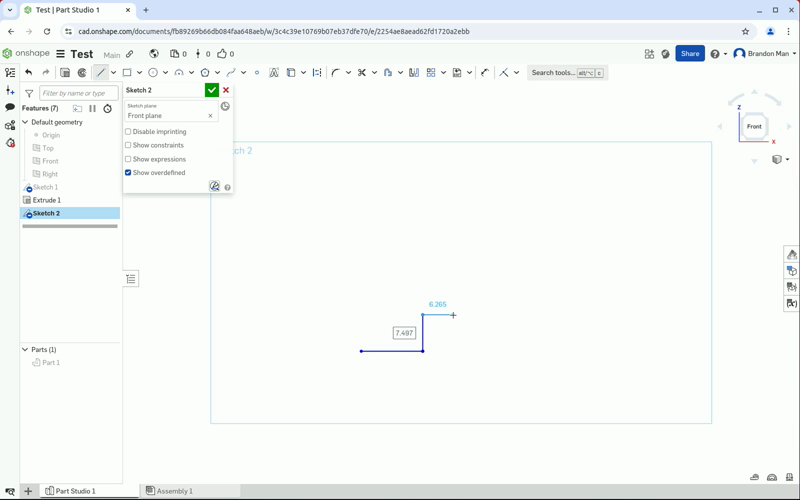
mouse_move(422, 298)
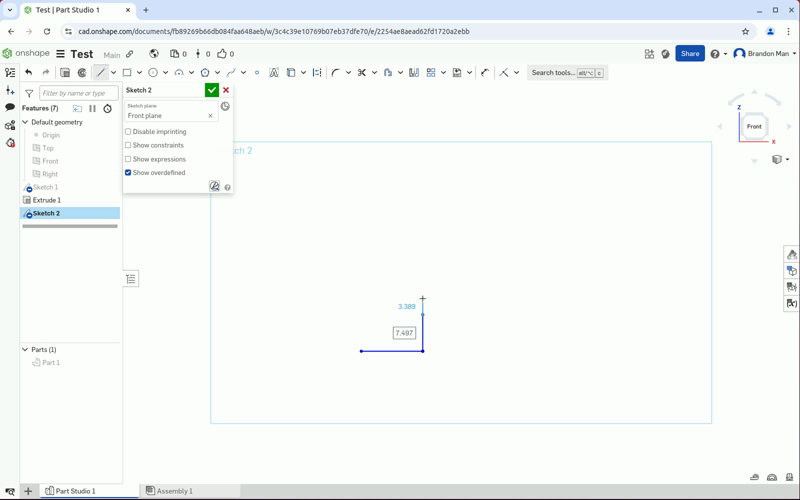
click(422, 298)
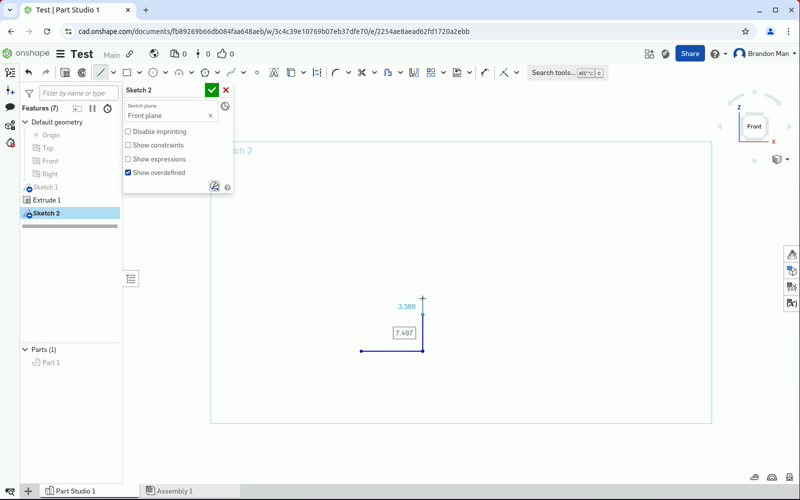
key_up(shift)
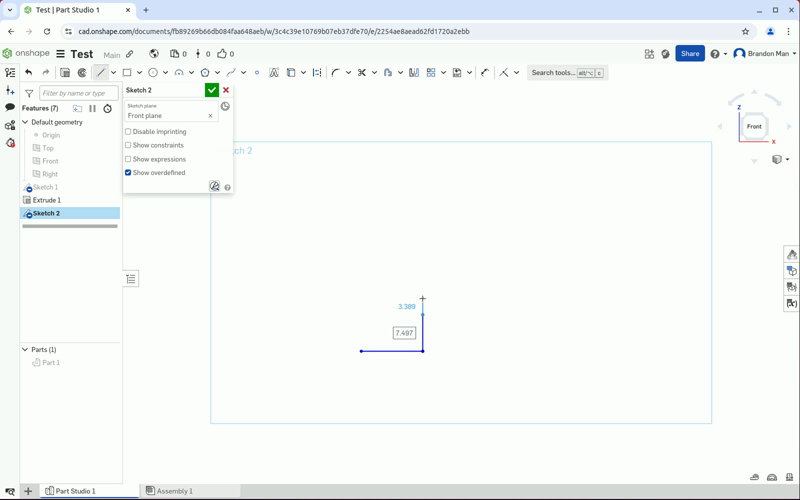
key_down(shift)
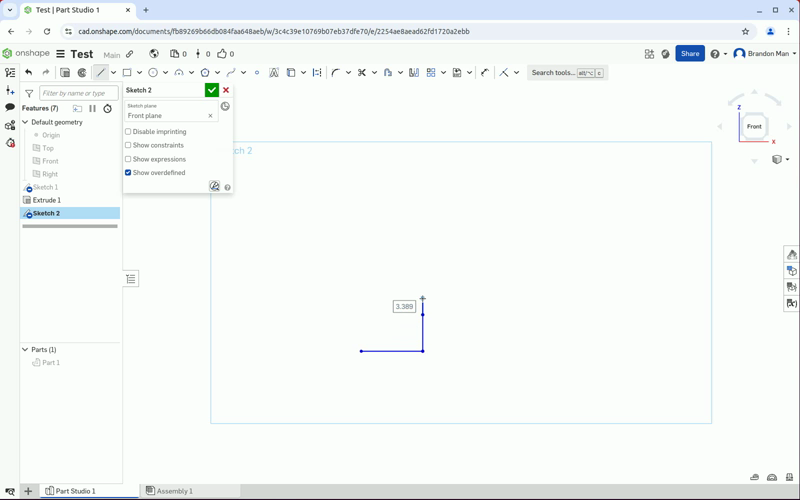
mouse_move(453, 298)
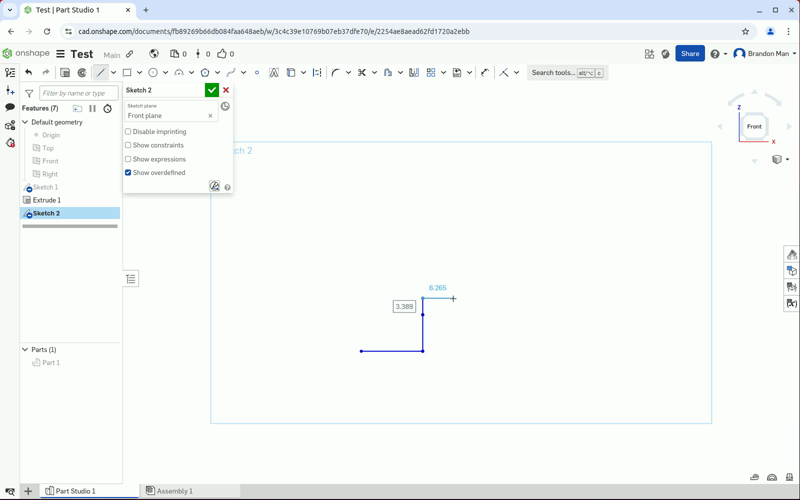
mouse_move(422, 282)
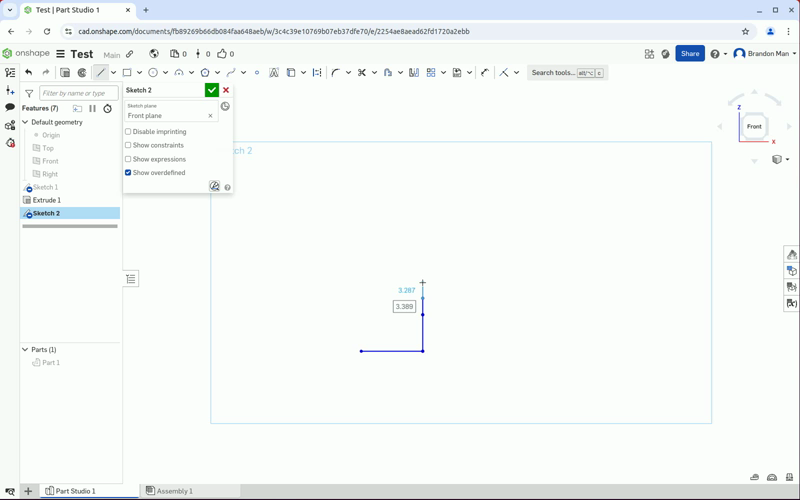
click(422, 282)
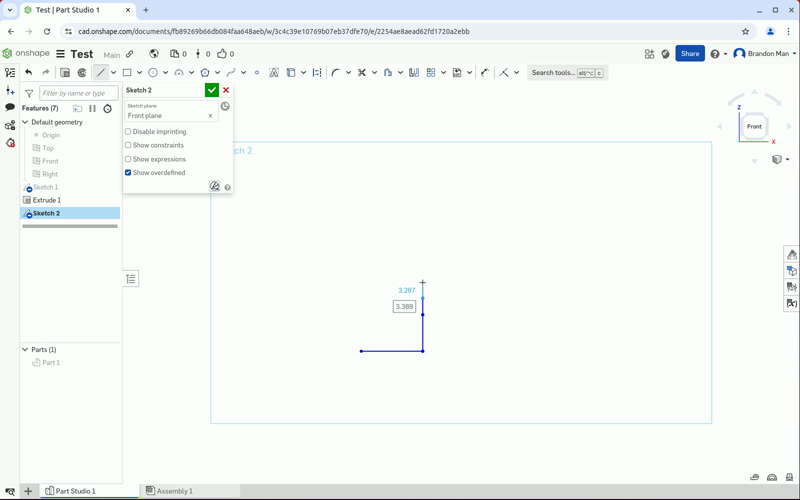
key_up(shift)
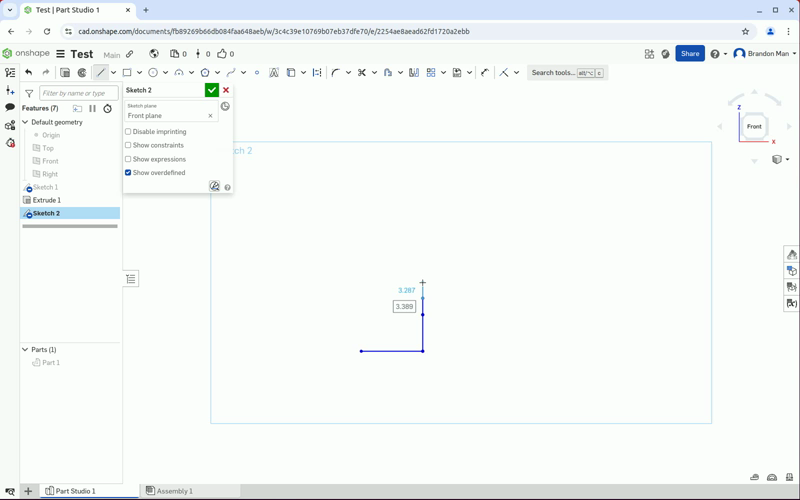
key_down(shift)
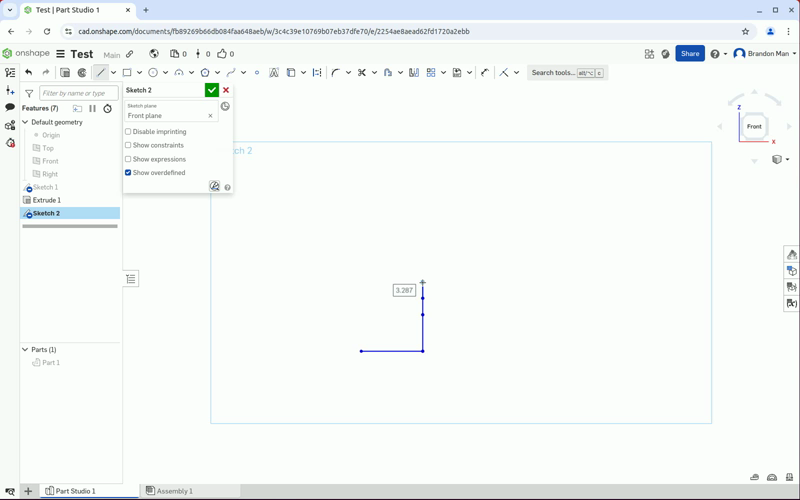
mouse_move(361, 282)
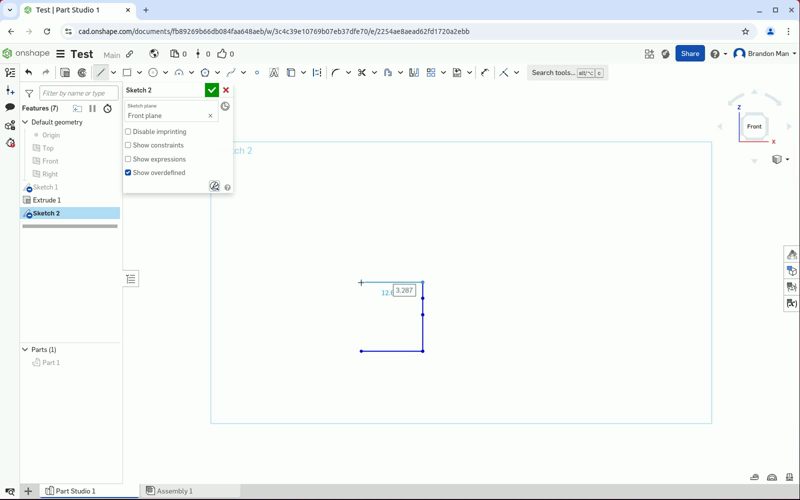
click(361, 282)
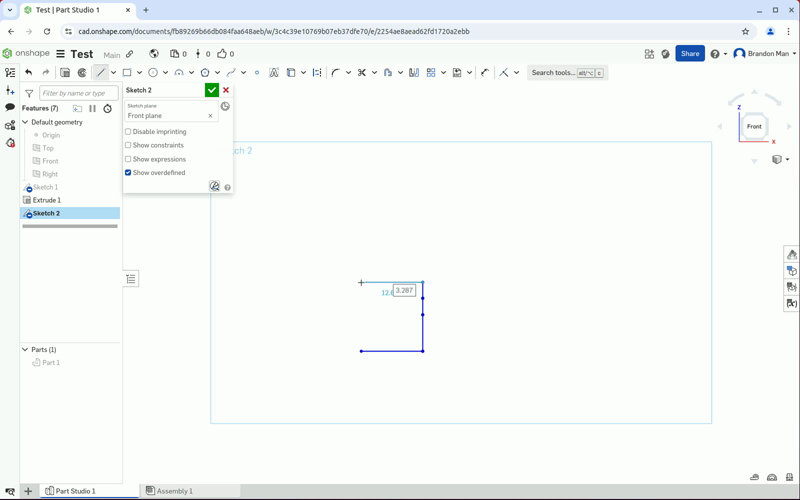
key_up(shift)
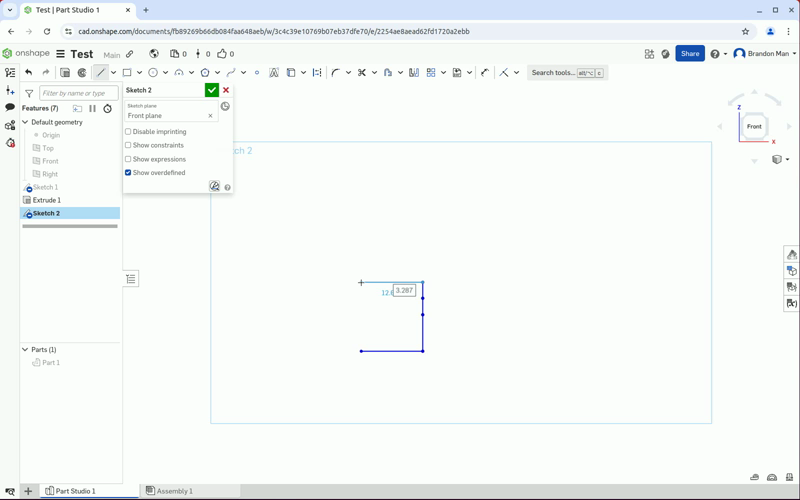
key_down(shift)
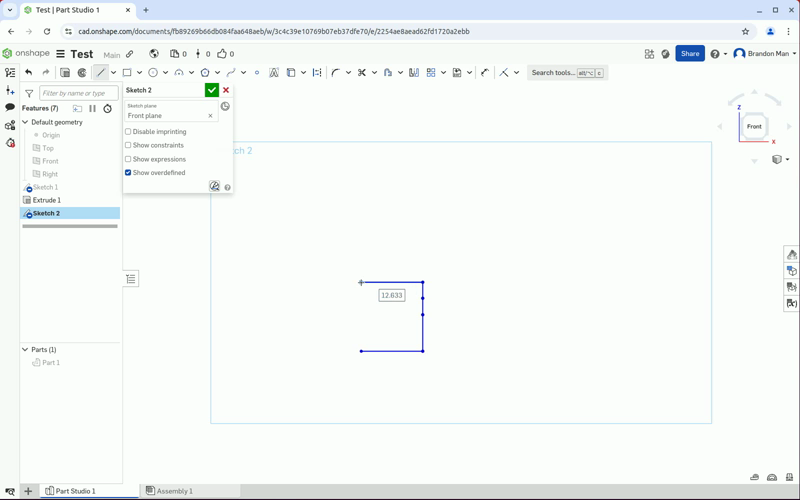
mouse_move(361, 351)
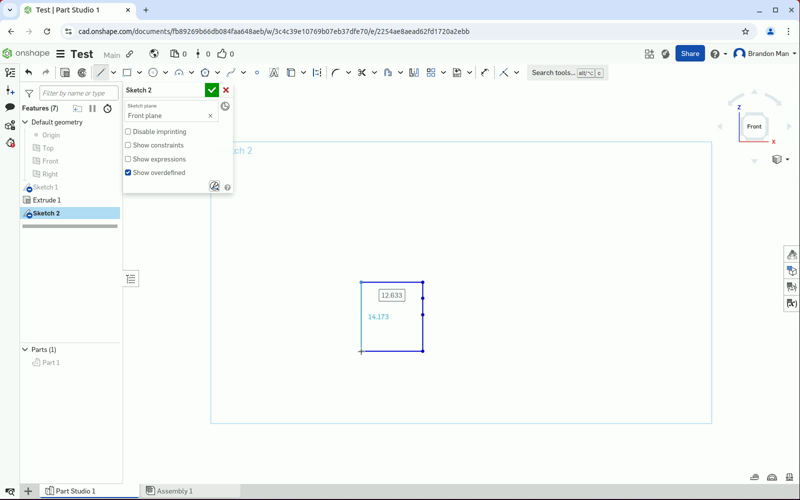
key_up(shift)
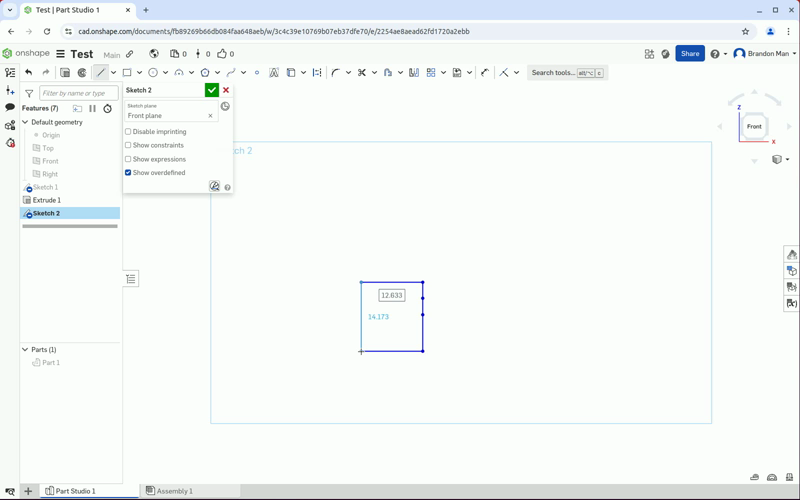
click(361, 351)
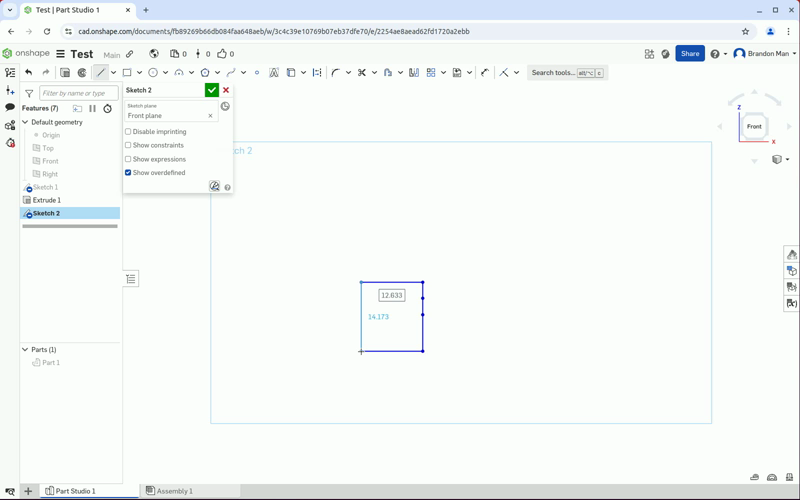
key(esc)
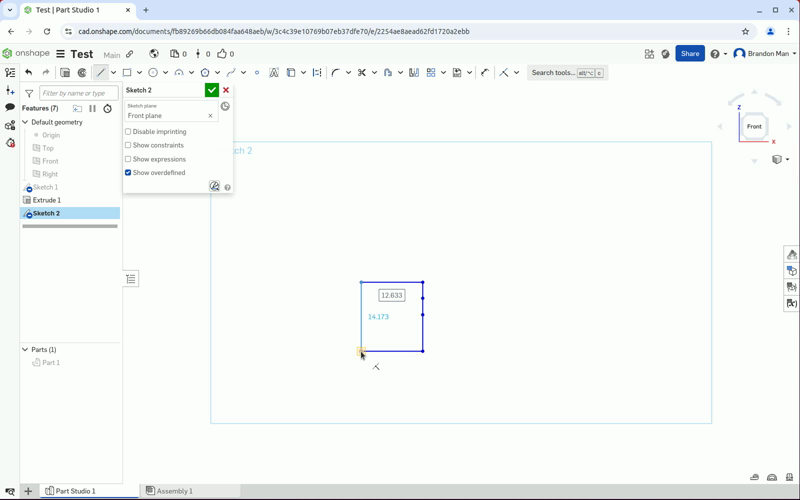
mouse_move(406, 294)
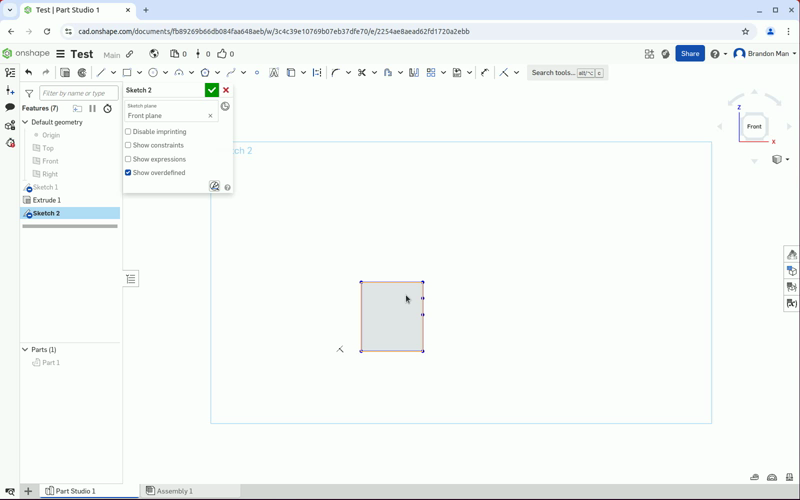
click(406, 294)
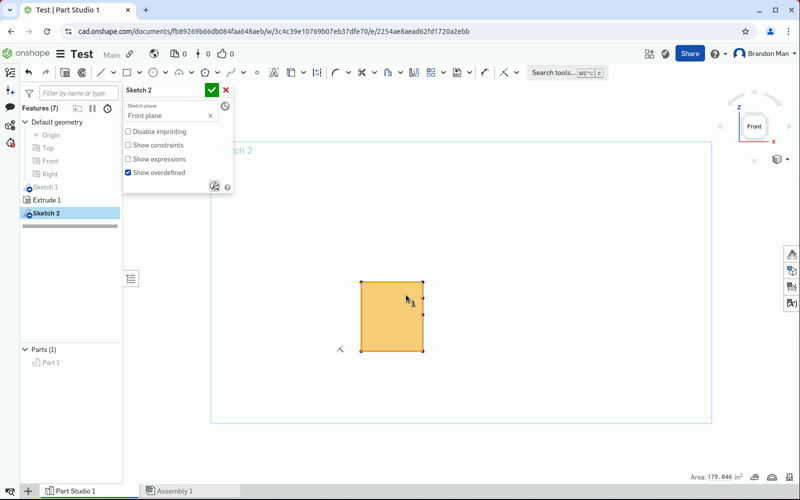
mouse_move(73, 352)
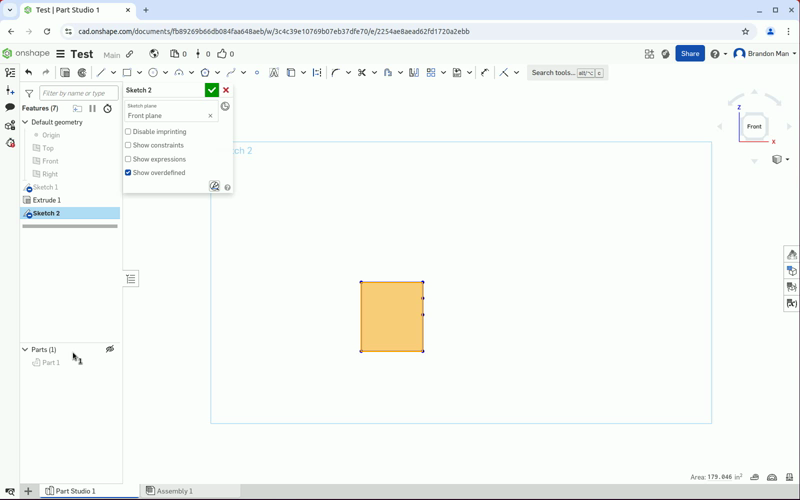
key(shift+y)
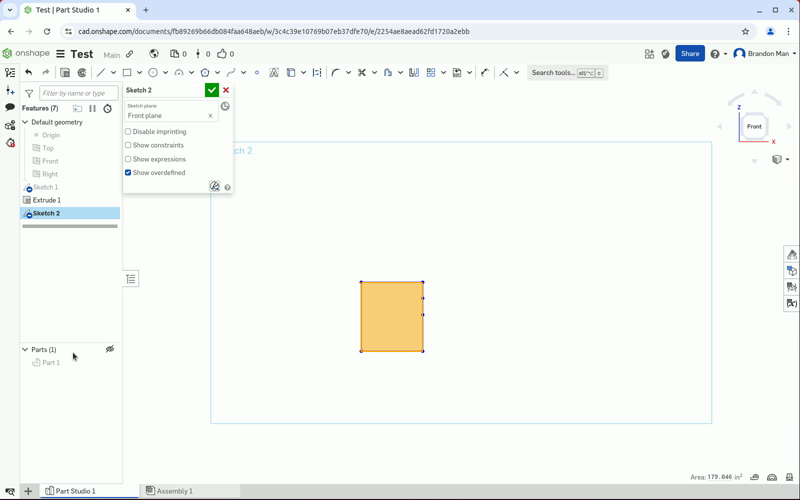
key(shift+e)
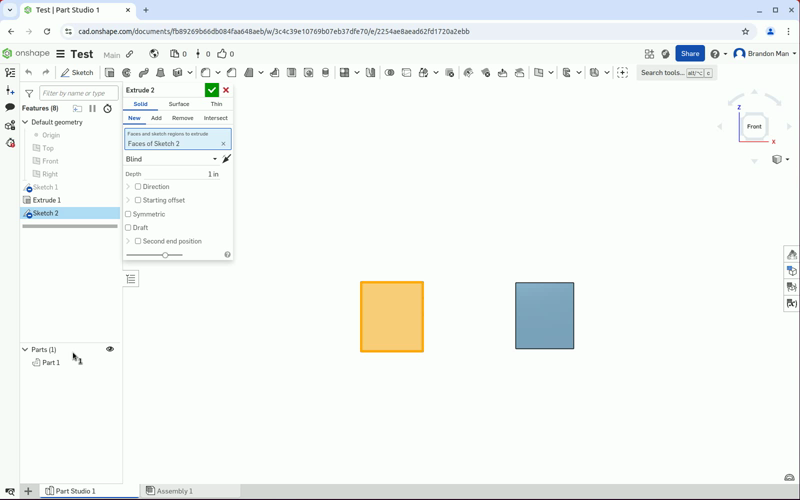
mouse_move(143, 106)
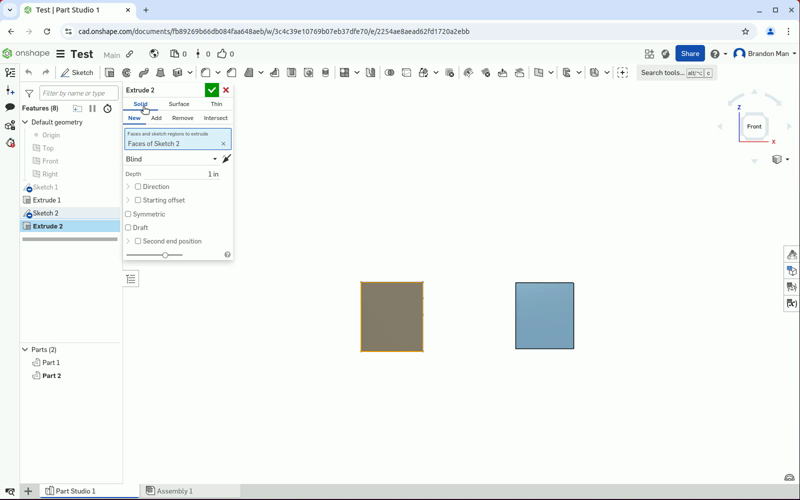
click(143, 106)
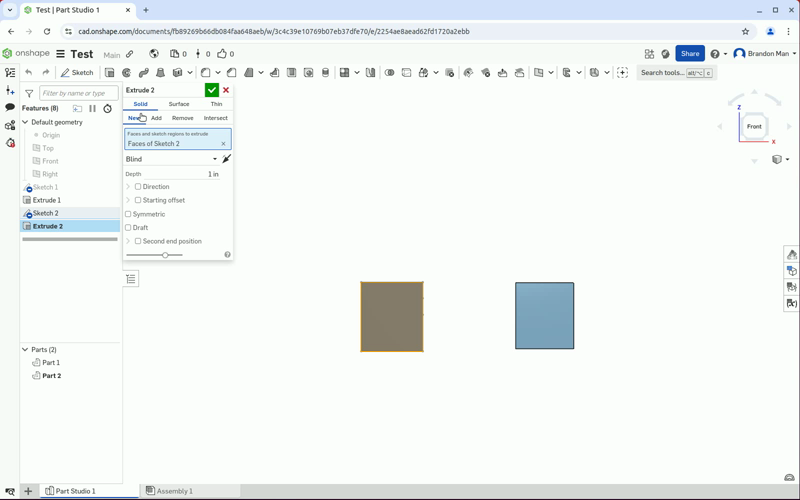
mouse_move(137, 120)
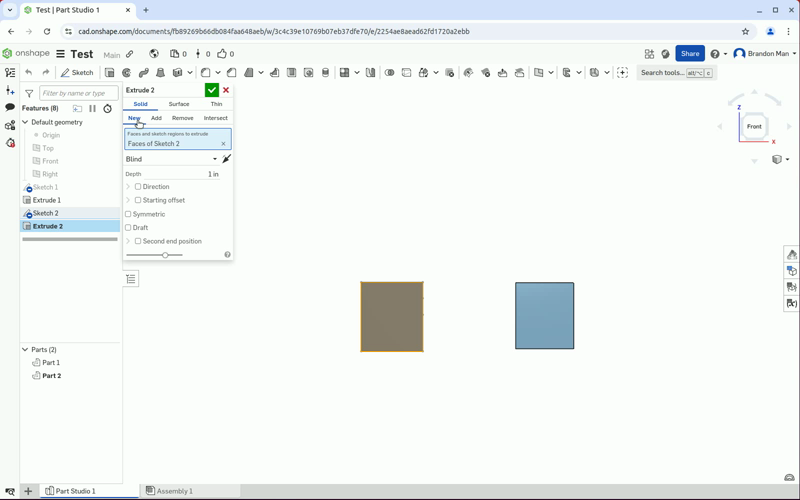
click(137, 120)
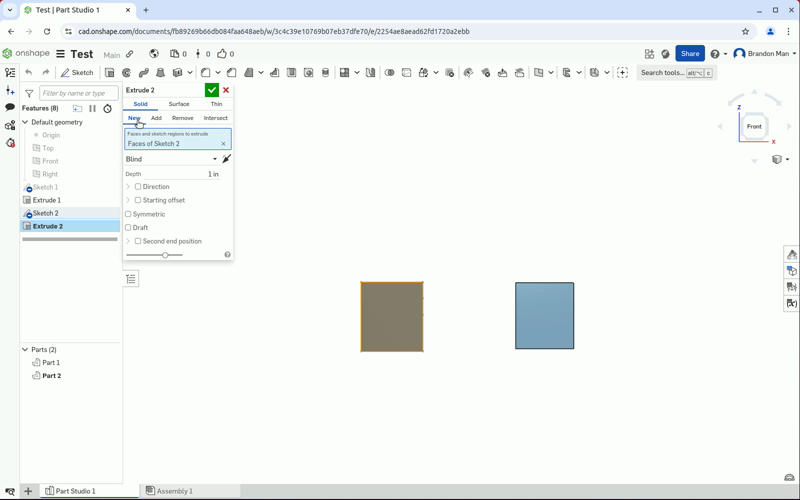
key(tab, 4)
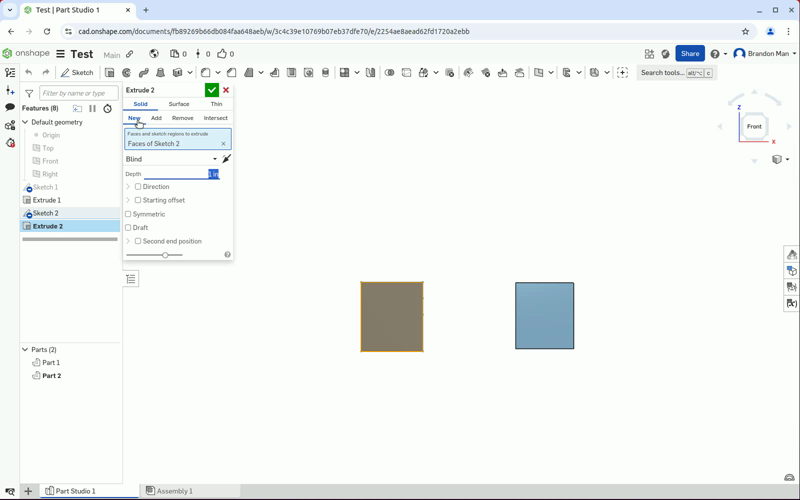
text(11.795)
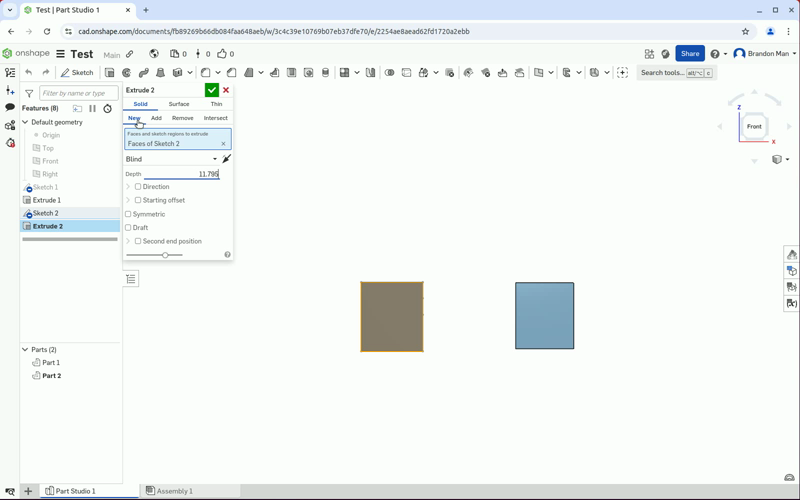
key(enter)
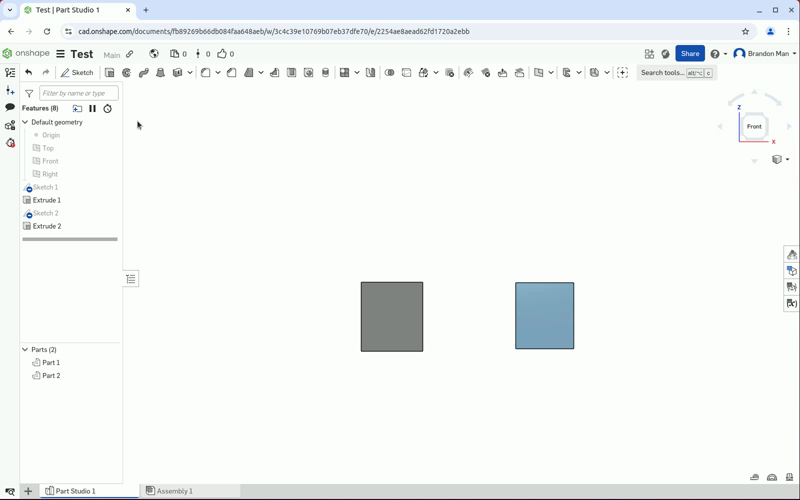
key(shift+h)
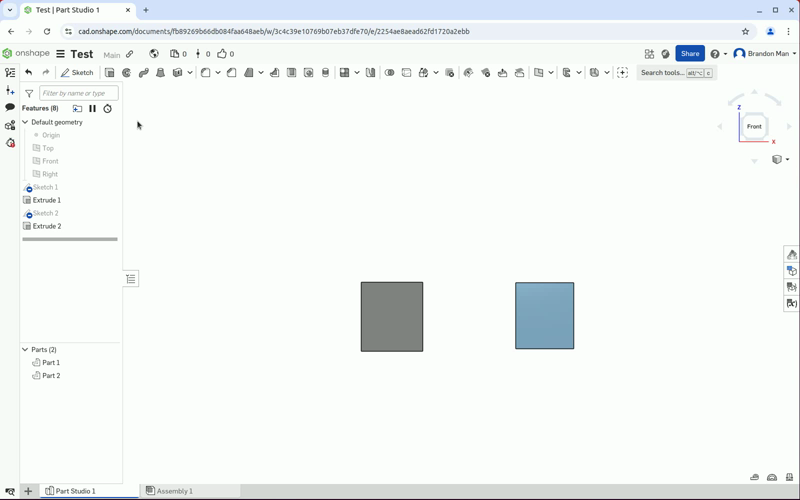
key(shift+h)
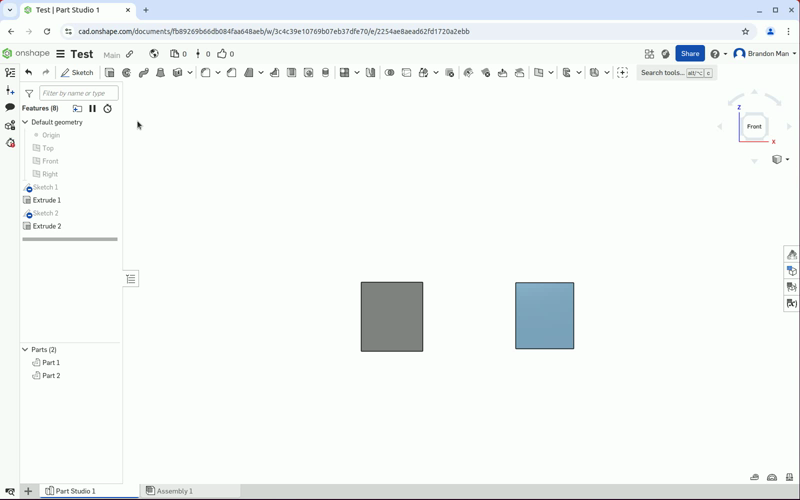
mouse_move(73, 189)
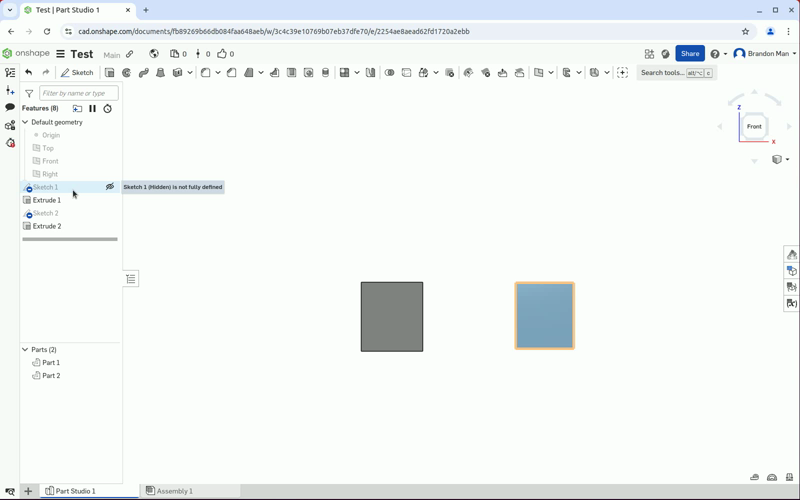
click(73, 189)
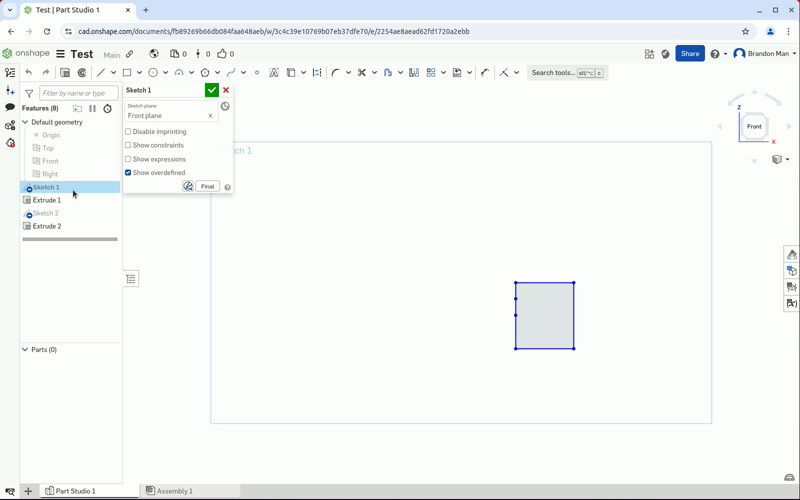
mouse_move(229, 92)
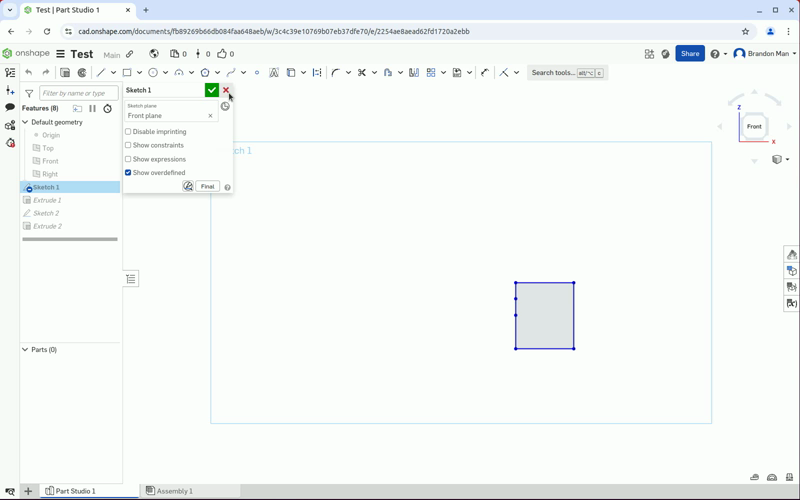
click(229, 92)
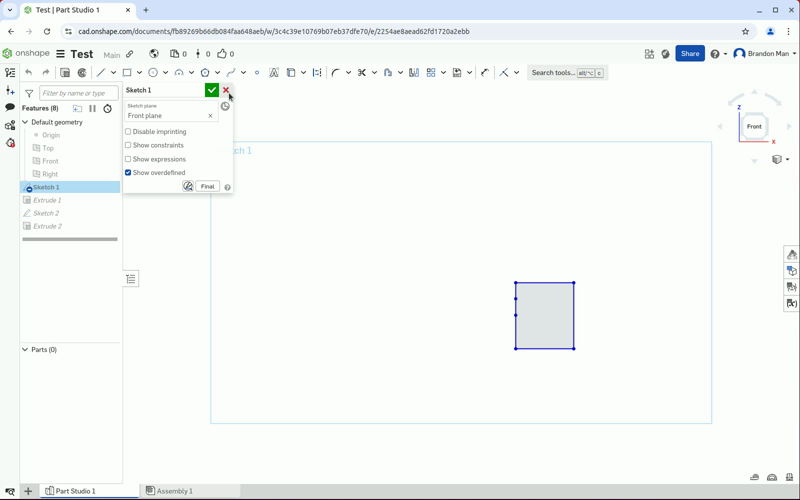
key(shift+s)
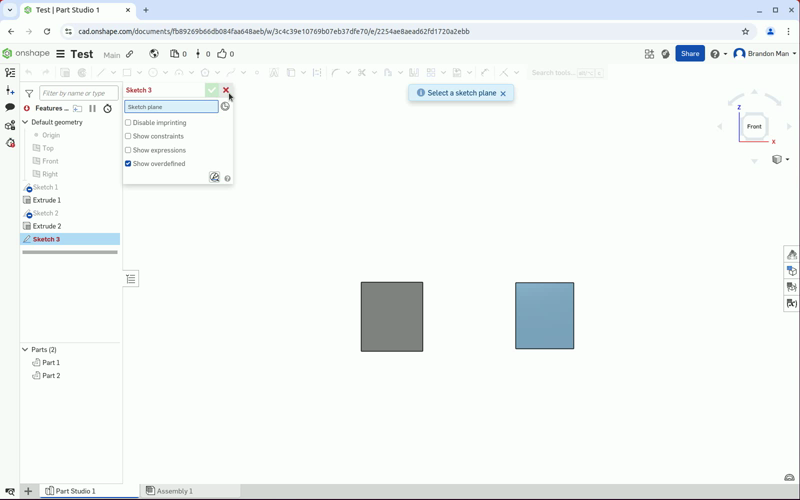
mouse_move(73, 163)
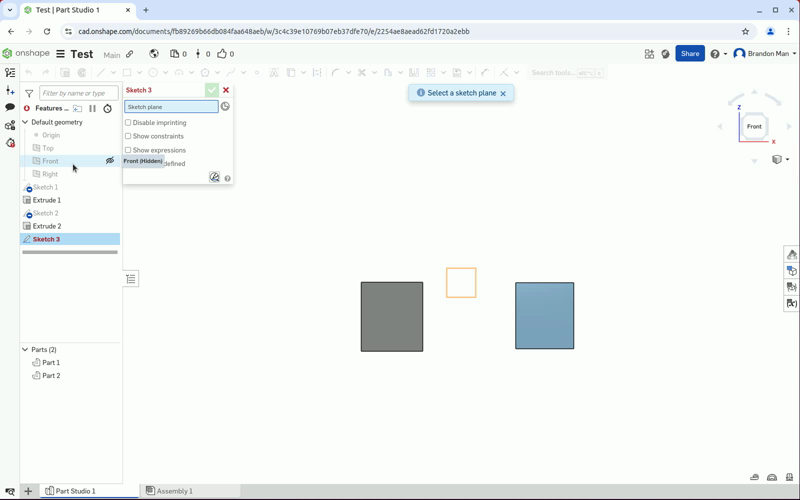
click(73, 163)
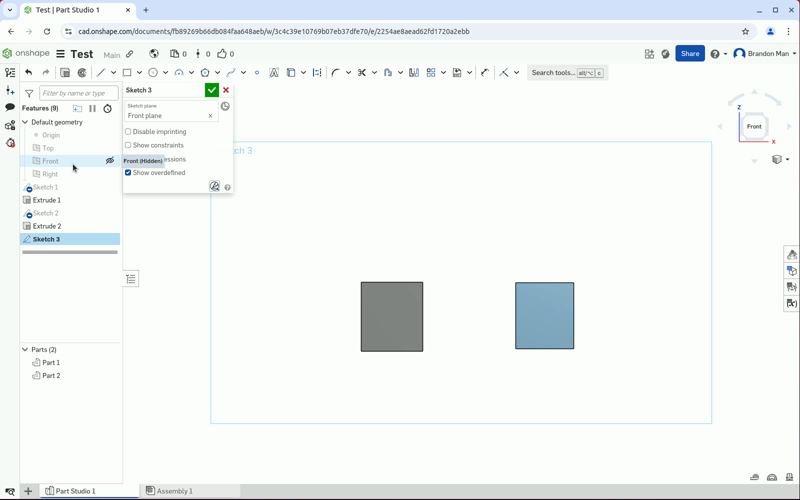
mouse_move(73, 352)
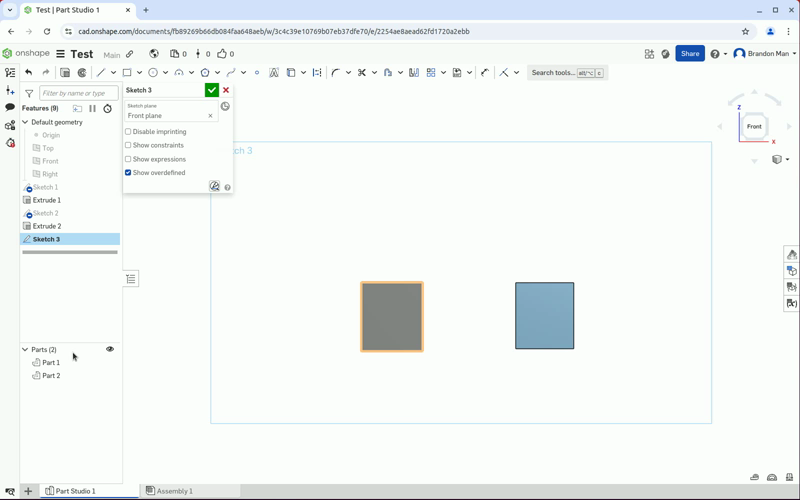
key(y)
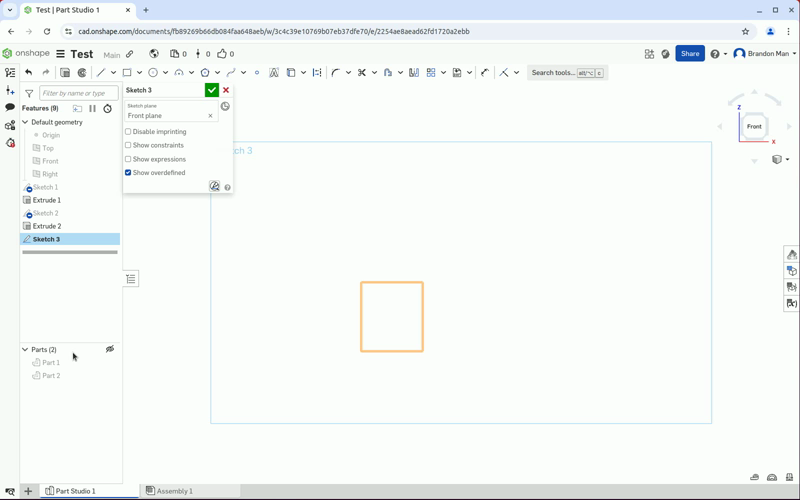
key(l)
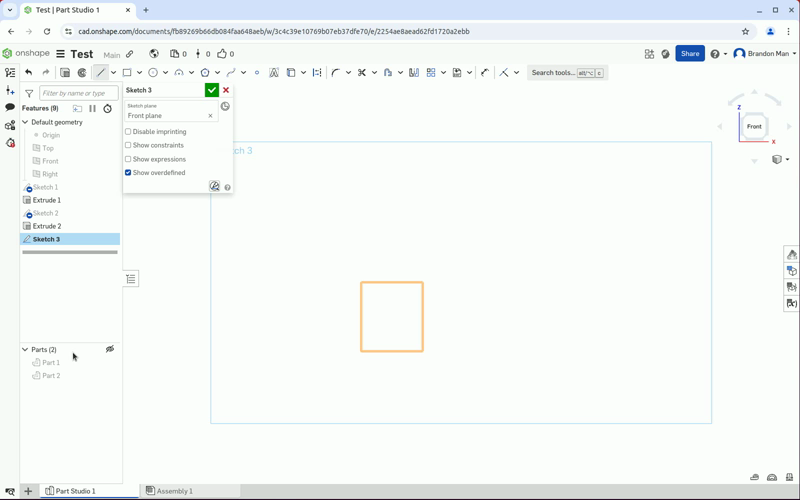
key_down(shift)
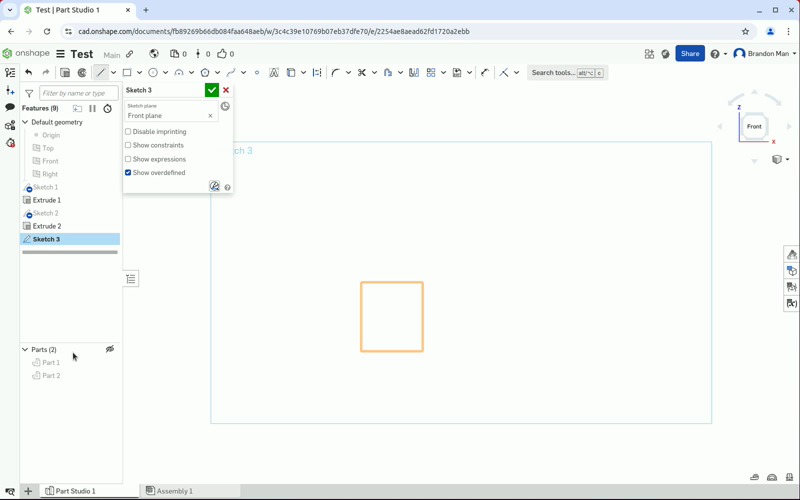
mouse_move(423, 315)
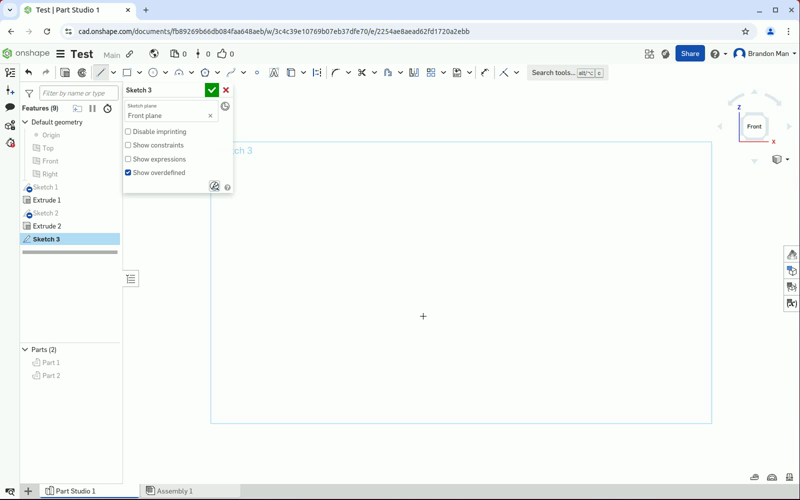
click(423, 315)
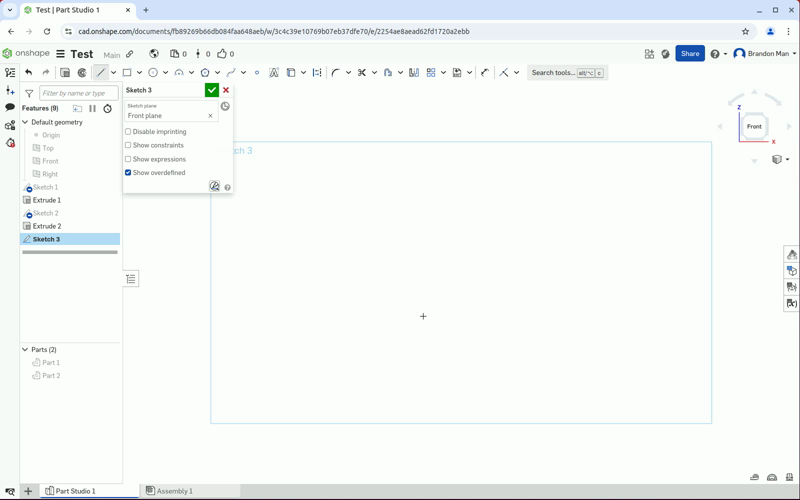
key_up(shift)
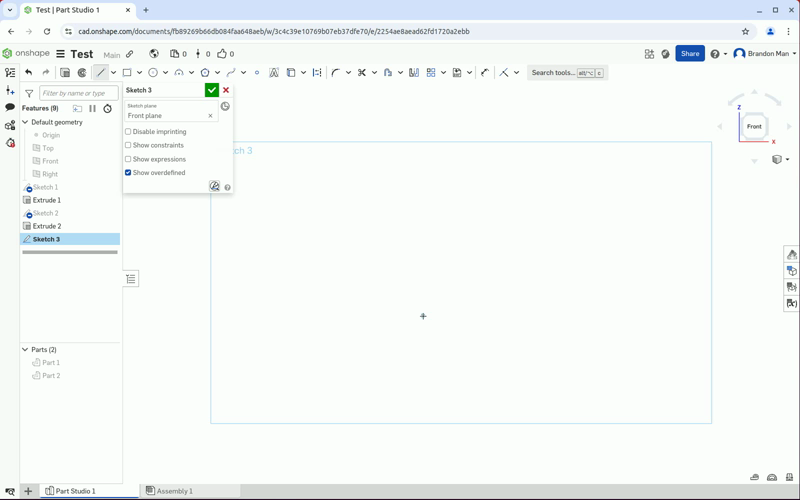
key_down(shift)
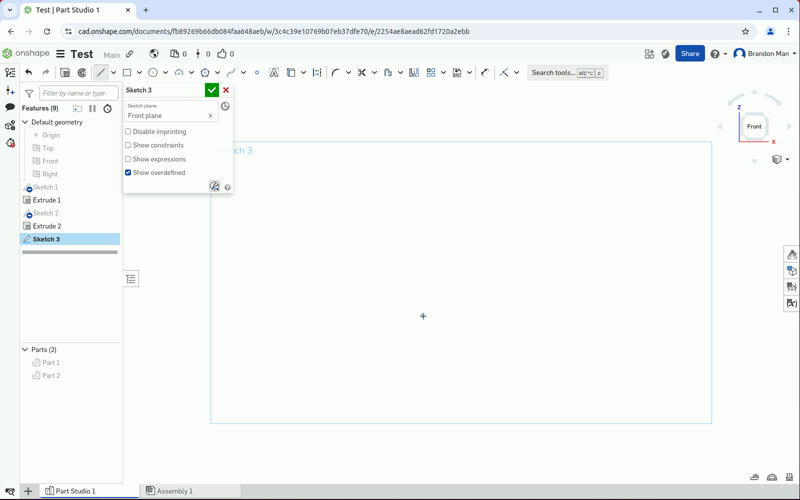
mouse_move(517, 315)
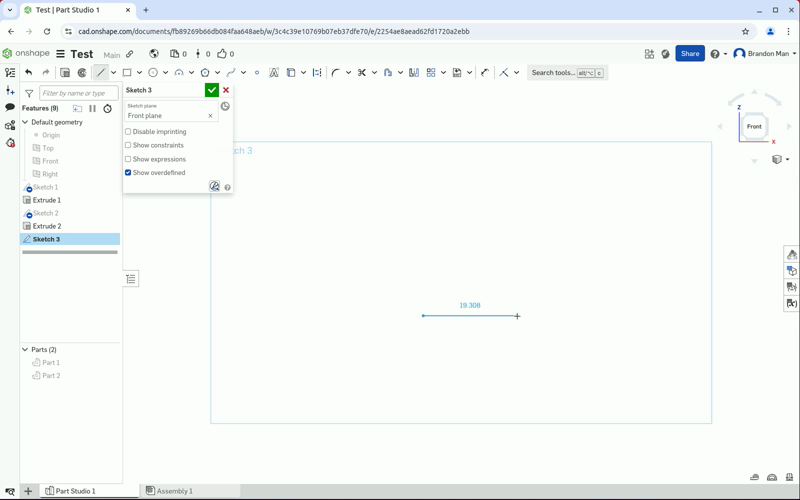
click(517, 315)
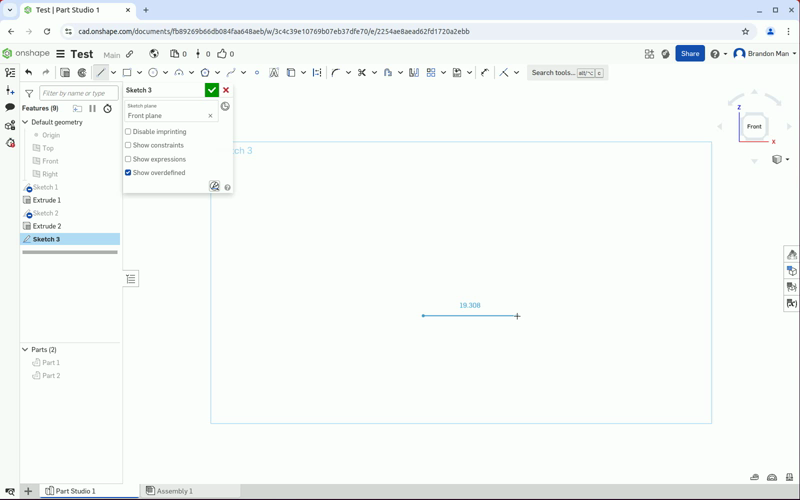
key_up(shift)
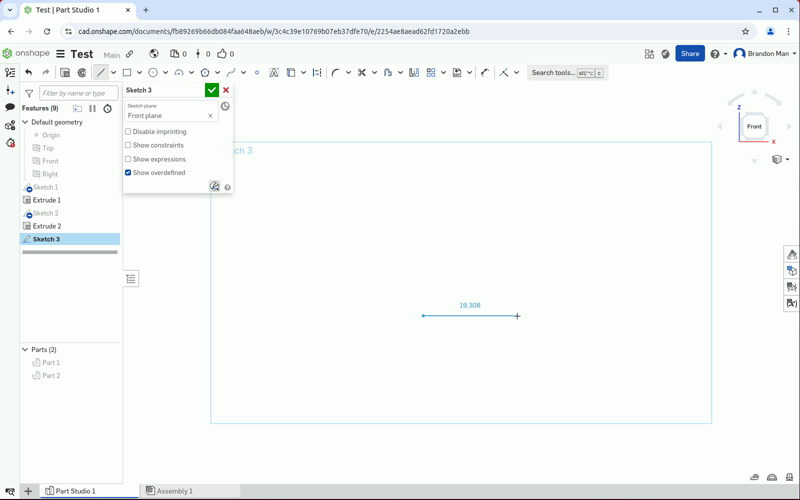
key_down(shift)
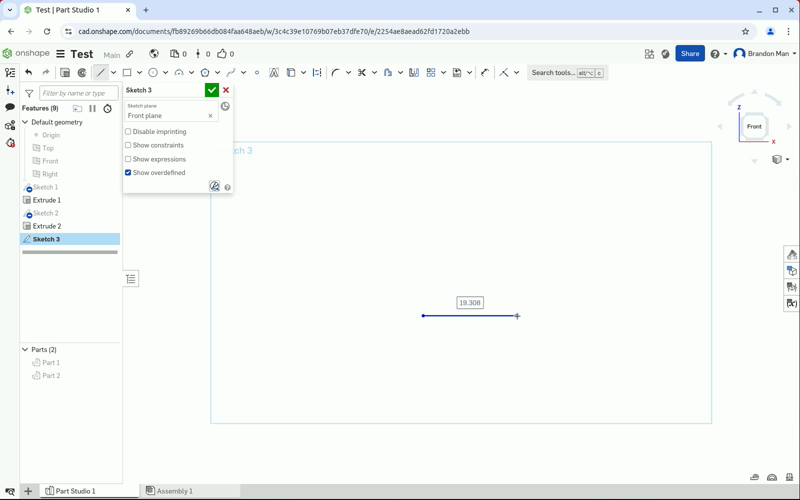
mouse_move(547, 315)
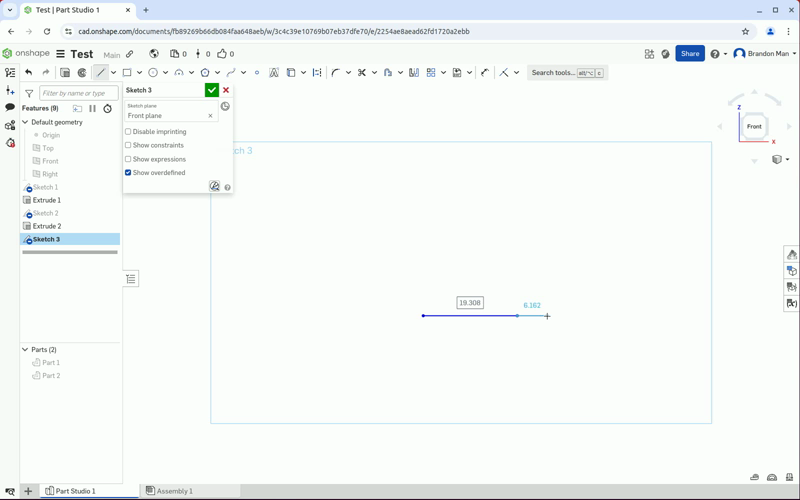
mouse_move(517, 298)
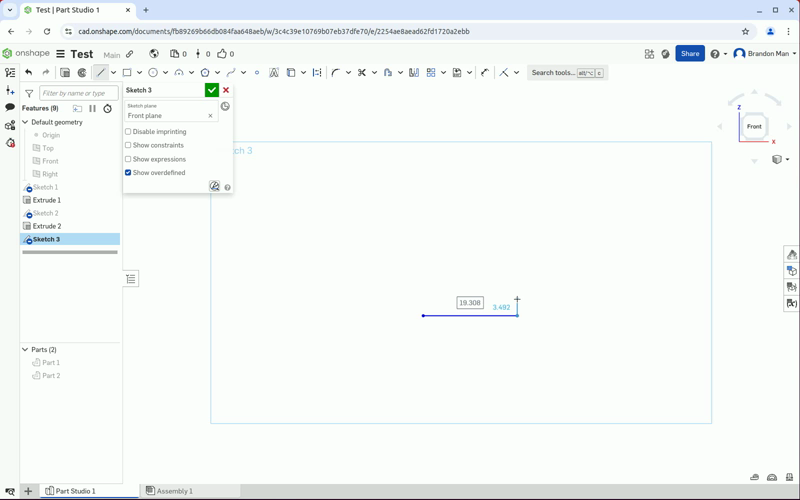
click(517, 298)
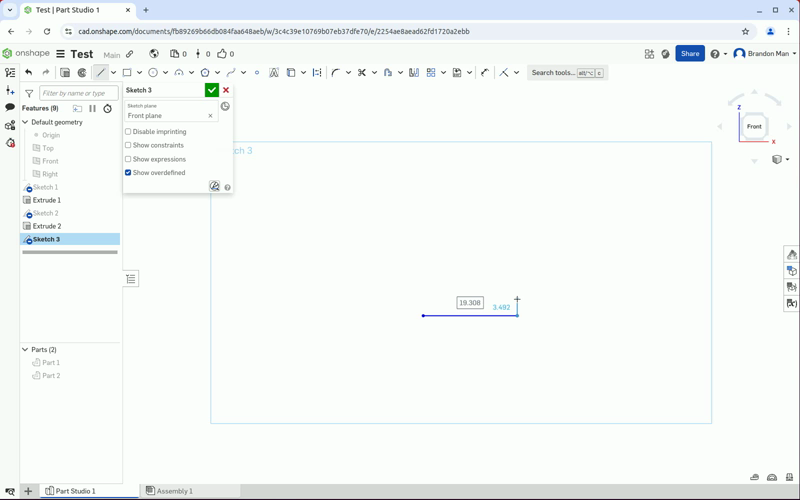
key_up(shift)
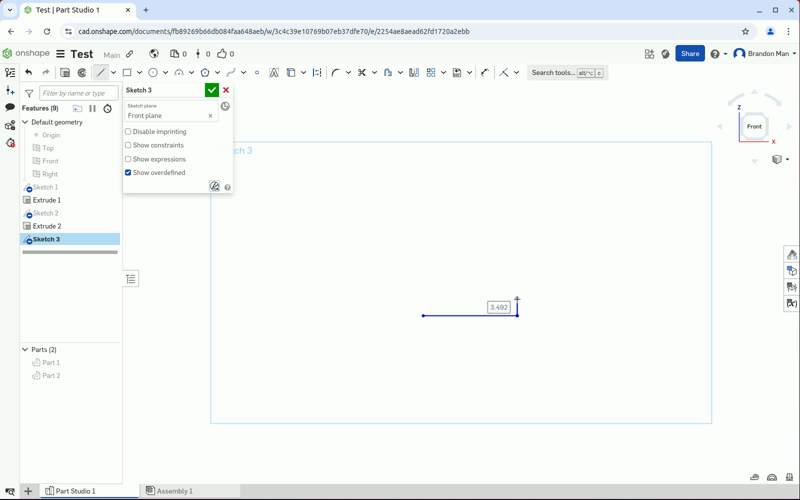
key_down(shift)
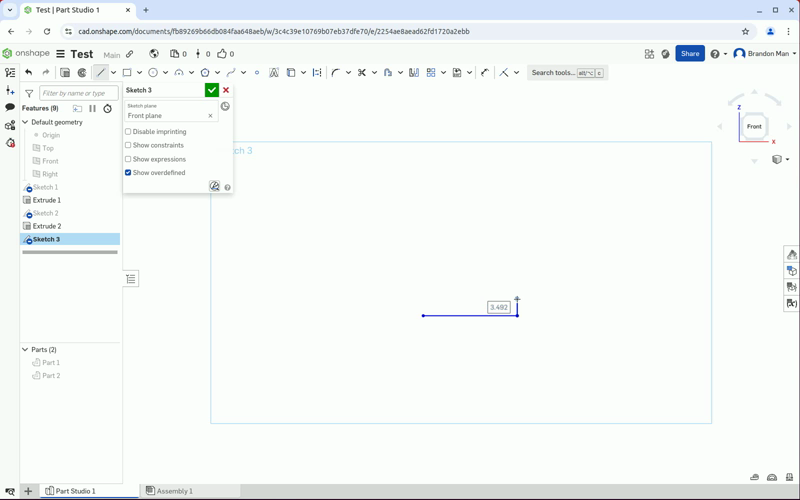
mouse_move(423, 298)
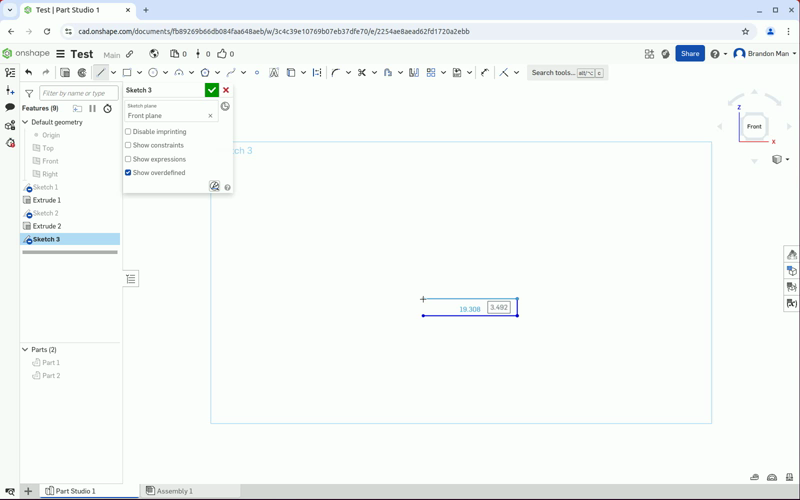
click(423, 298)
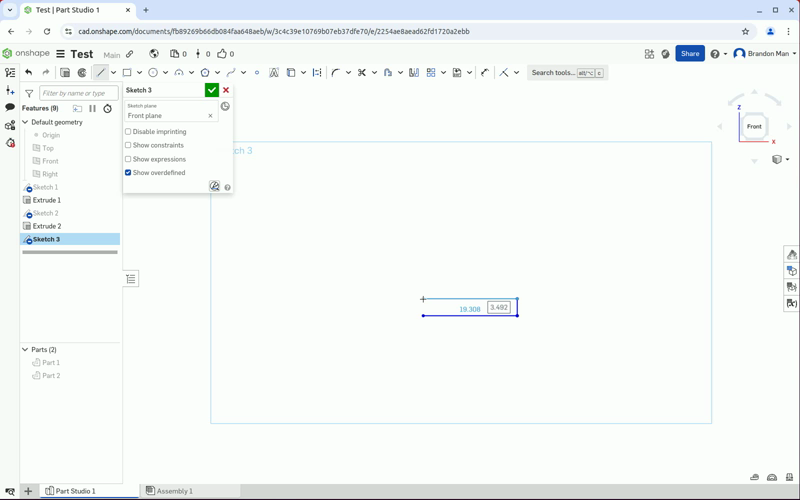
key_up(shift)
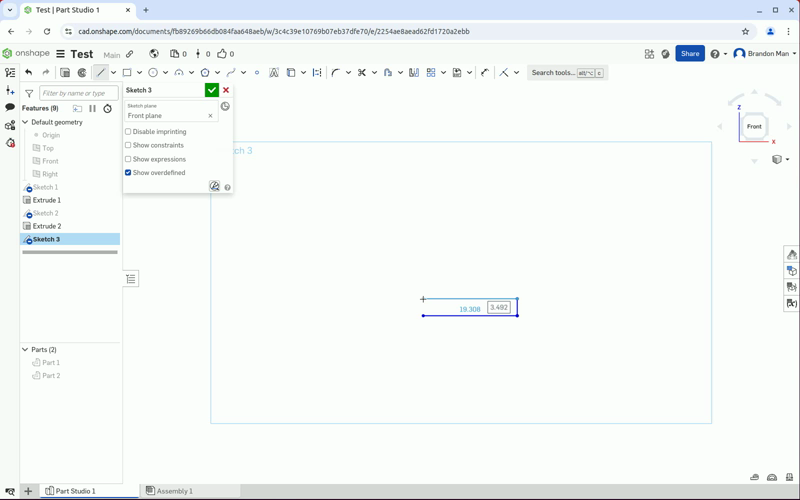
mouse_move(453, 298)
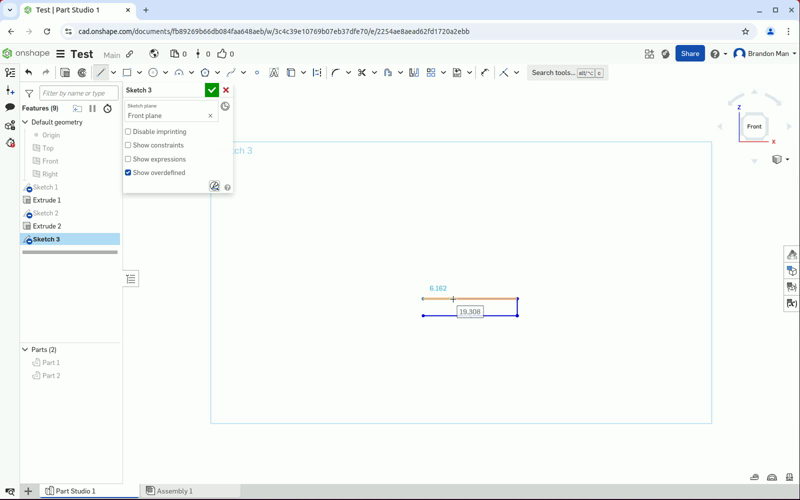
key_down(shift)
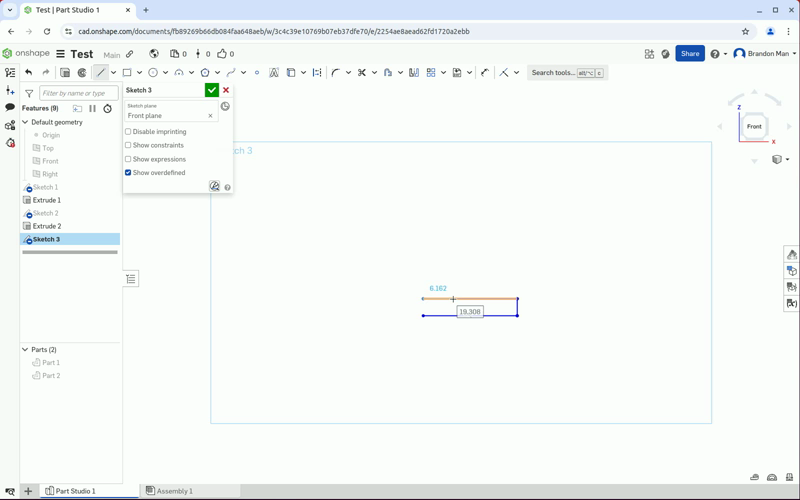
mouse_move(423, 315)
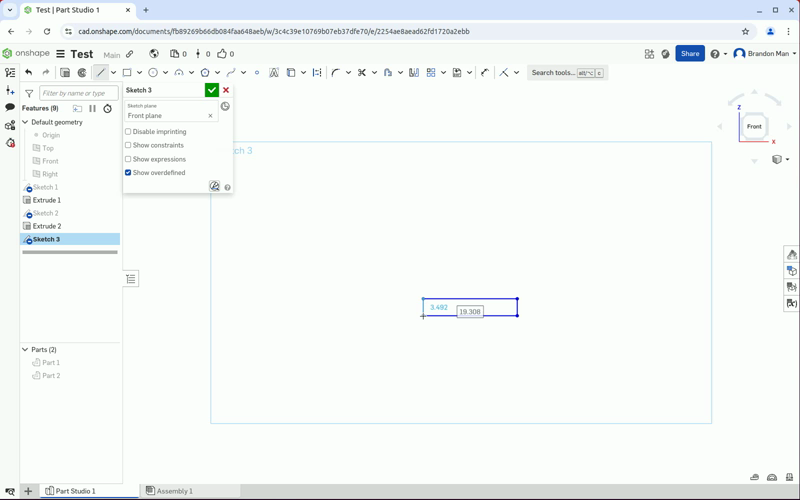
key_up(shift)
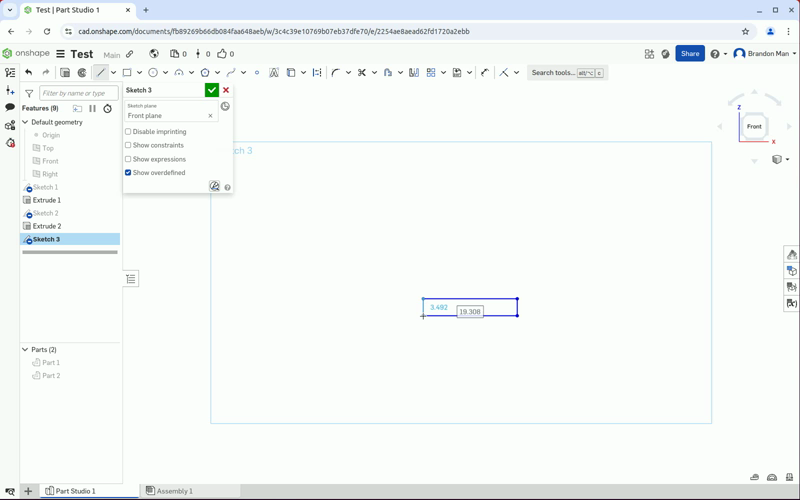
click(423, 315)
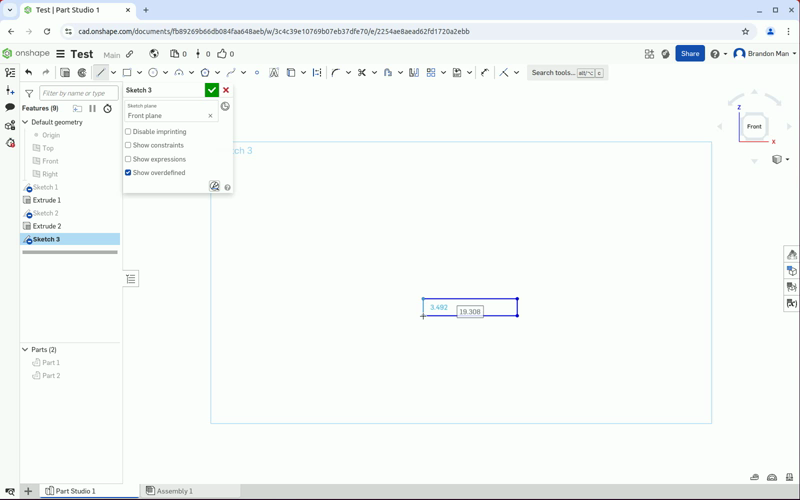
key(esc)
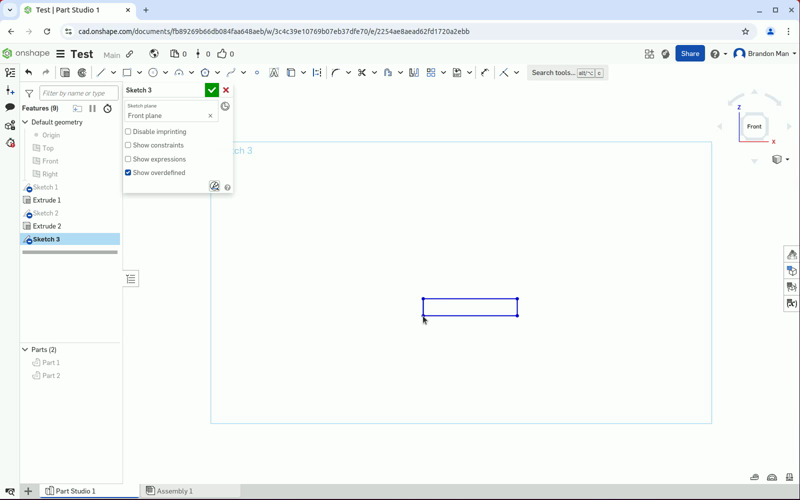
mouse_move(453, 312)
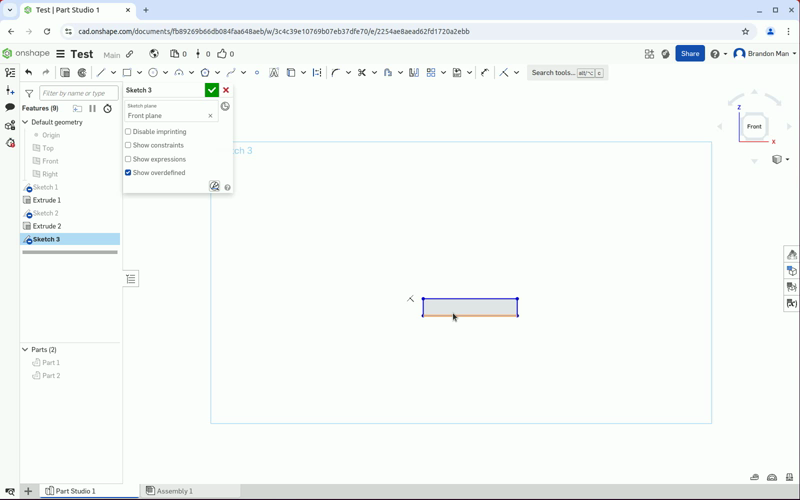
scroll(6)
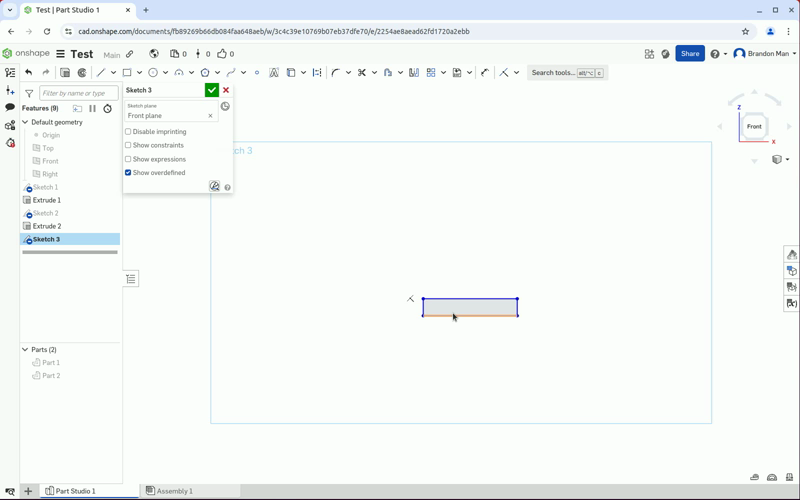
scroll(6)
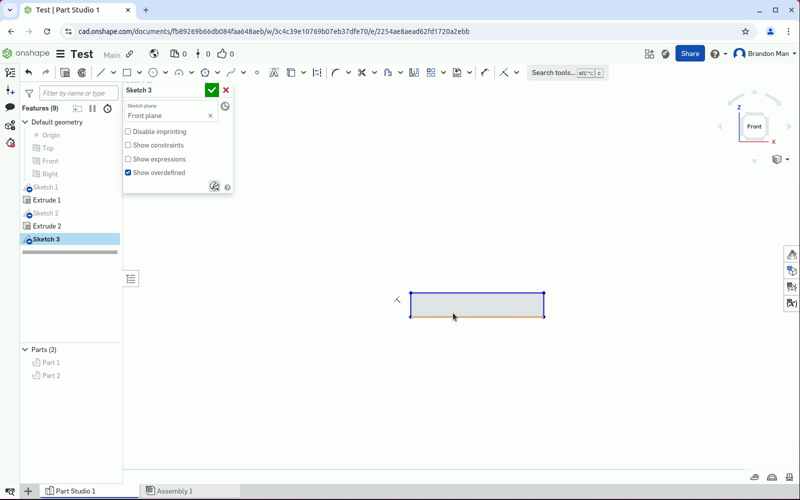
scroll(6)
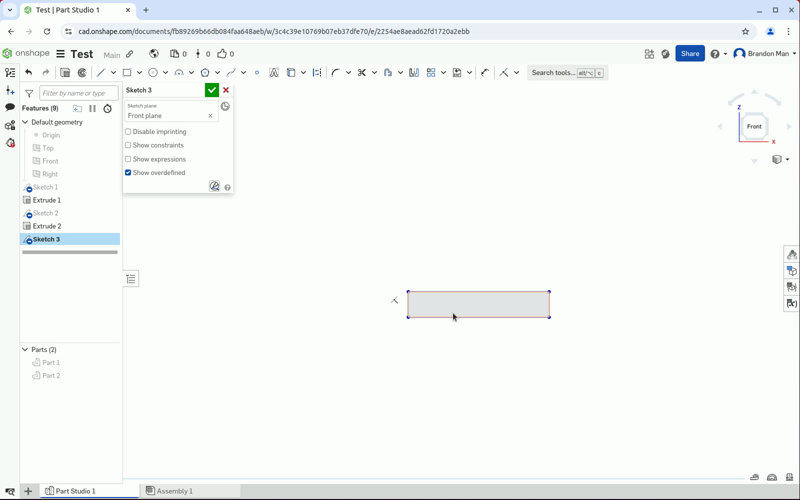
scroll(6)
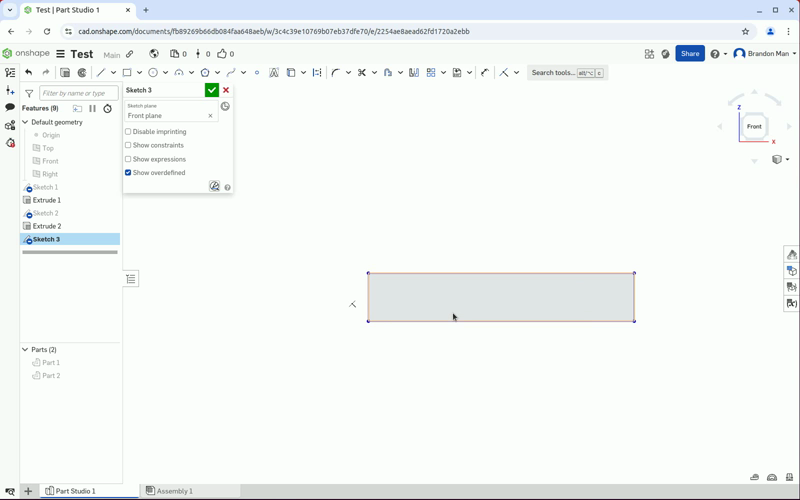
scroll(6)
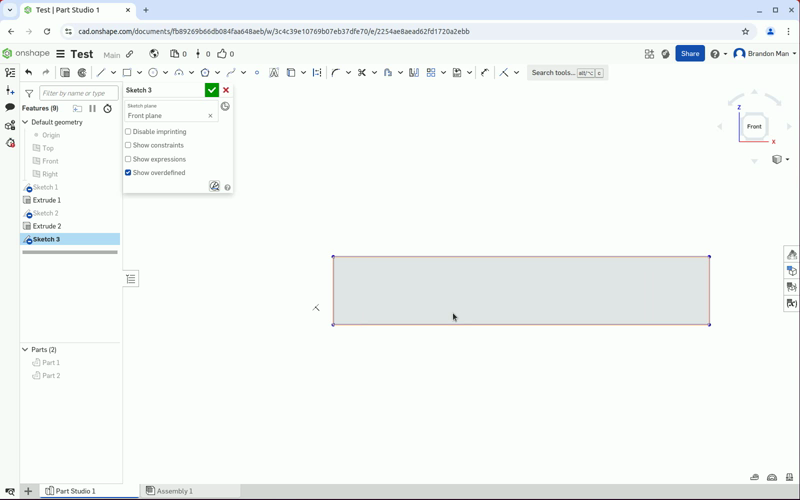
scroll(6)
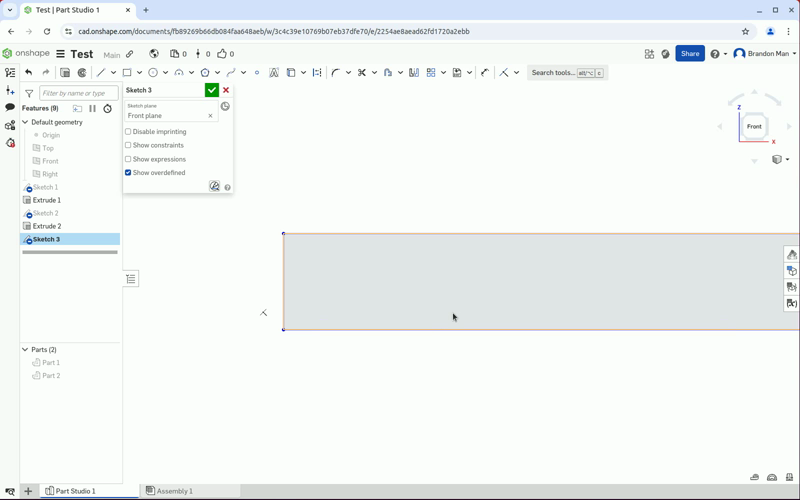
scroll(6)
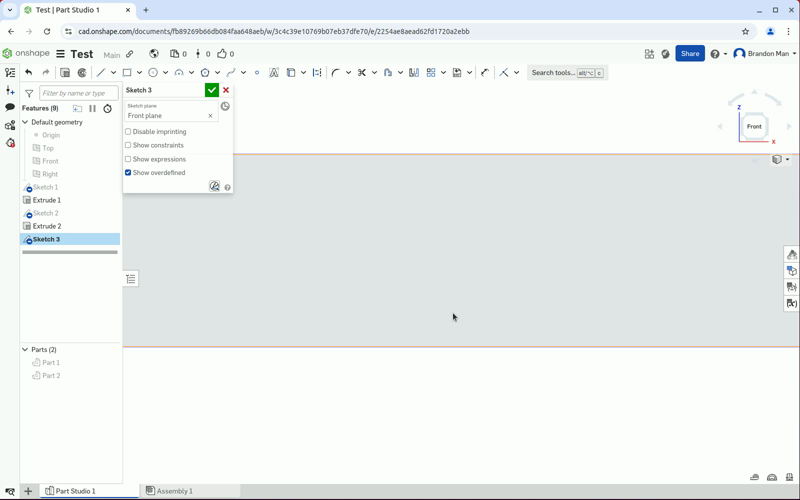
click(453, 312)
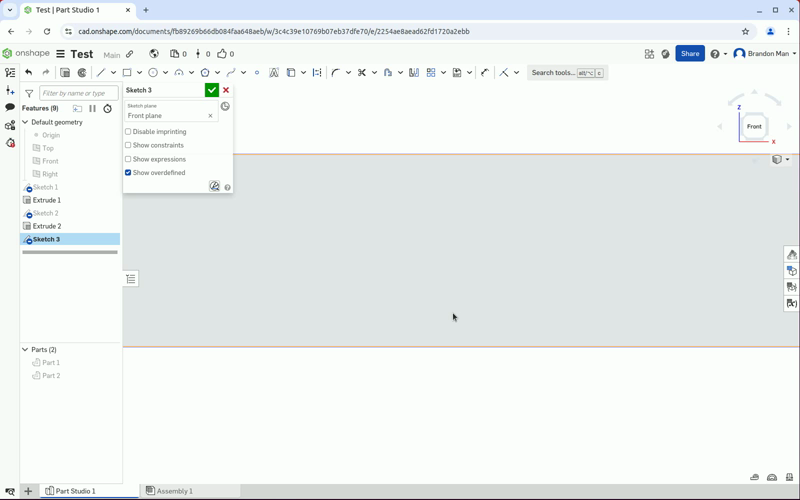
scroll(-6)
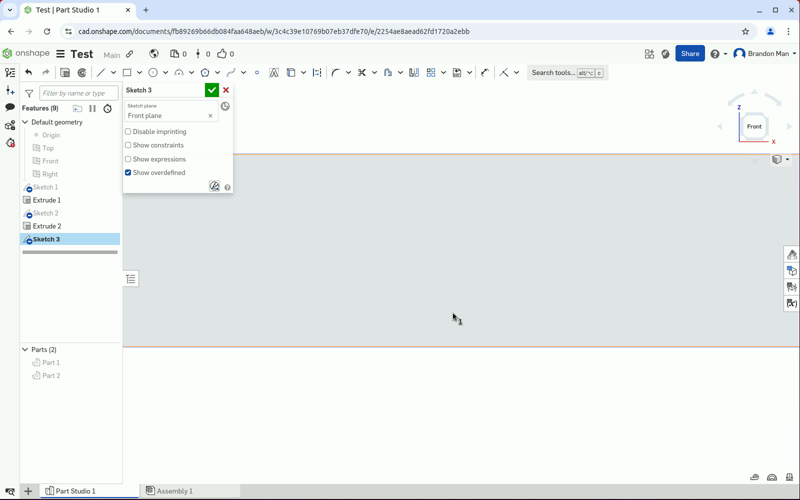
scroll(-6)
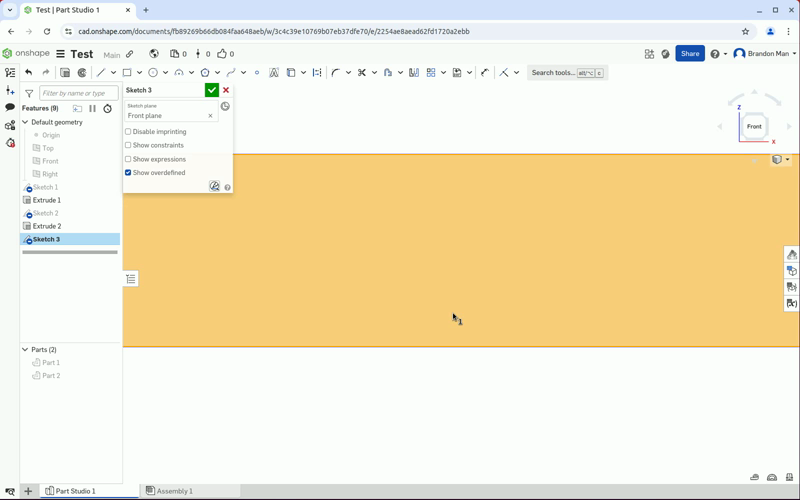
scroll(-6)
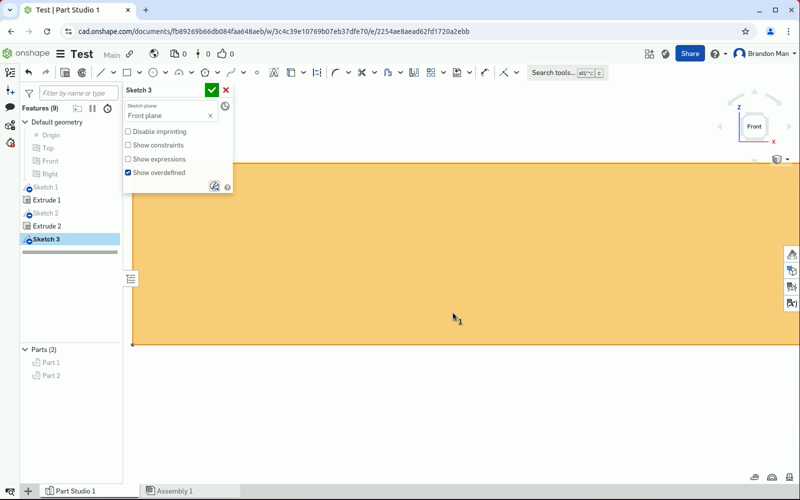
scroll(-6)
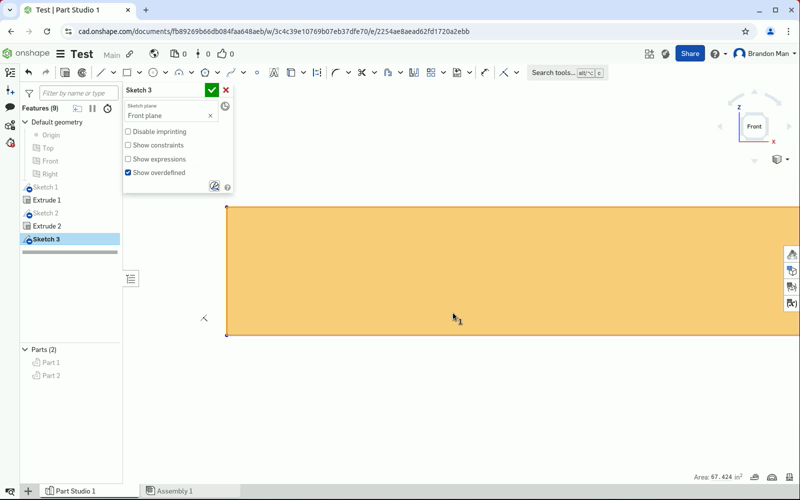
scroll(-6)
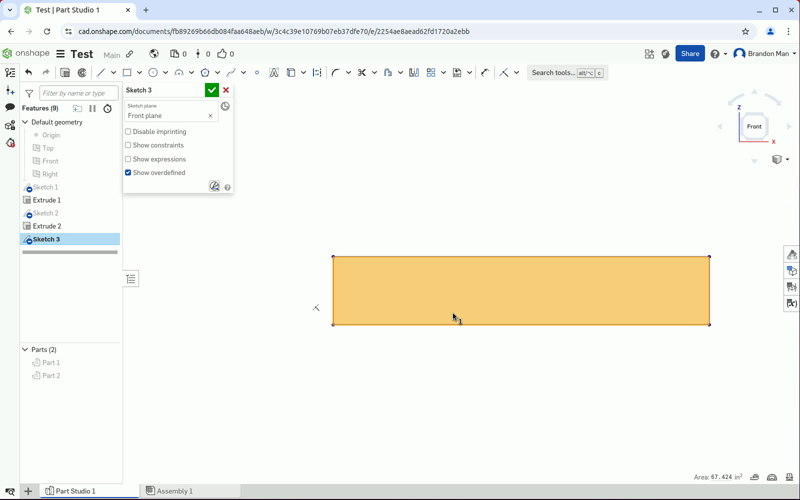
scroll(-6)
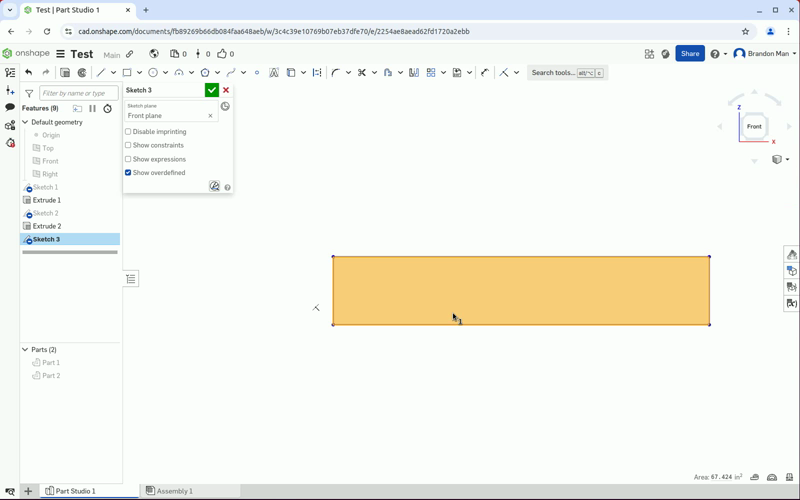
scroll(-6)
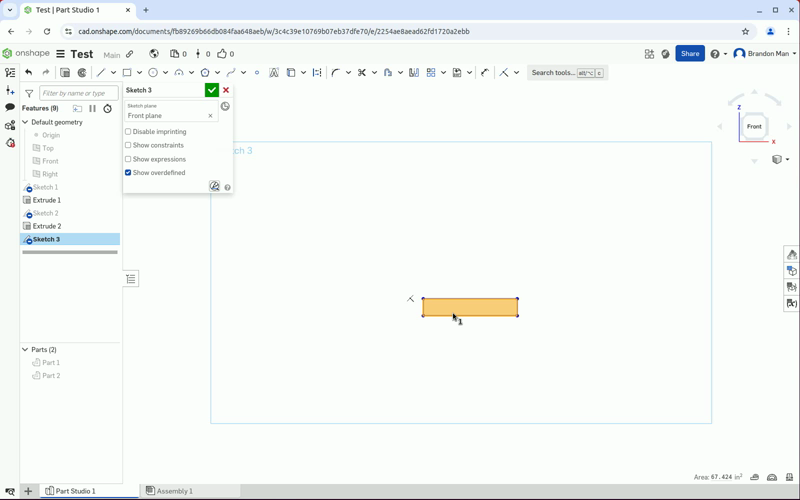
mouse_move(73, 352)
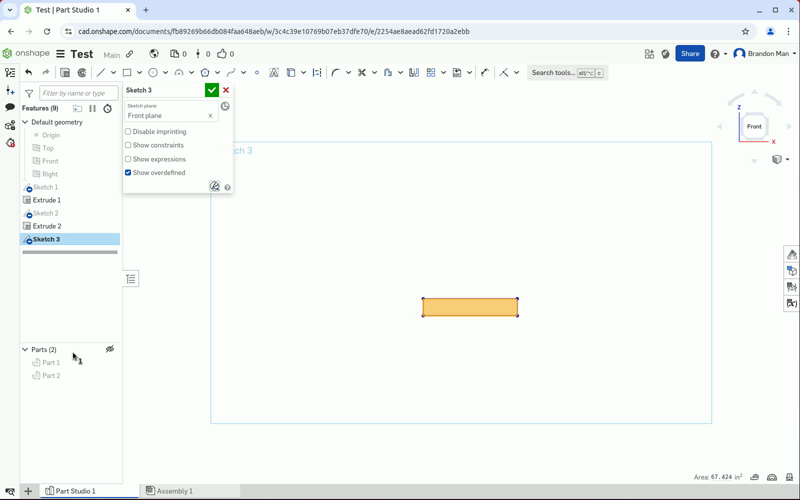
key(shift+y)
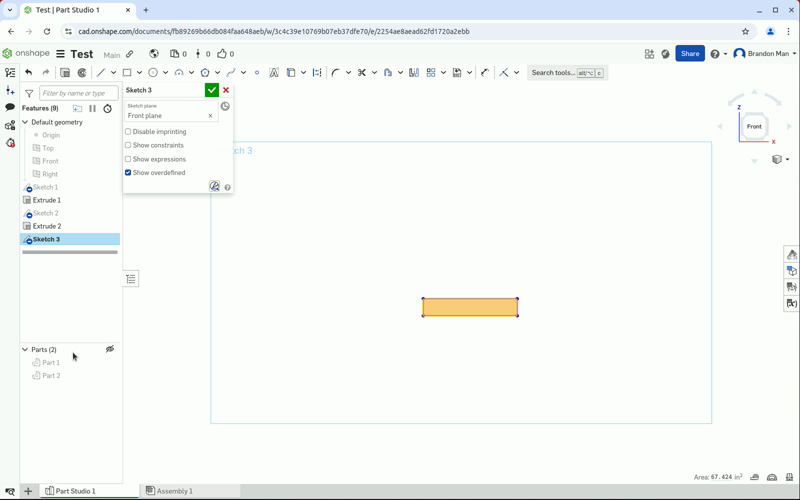
key(shift+e)
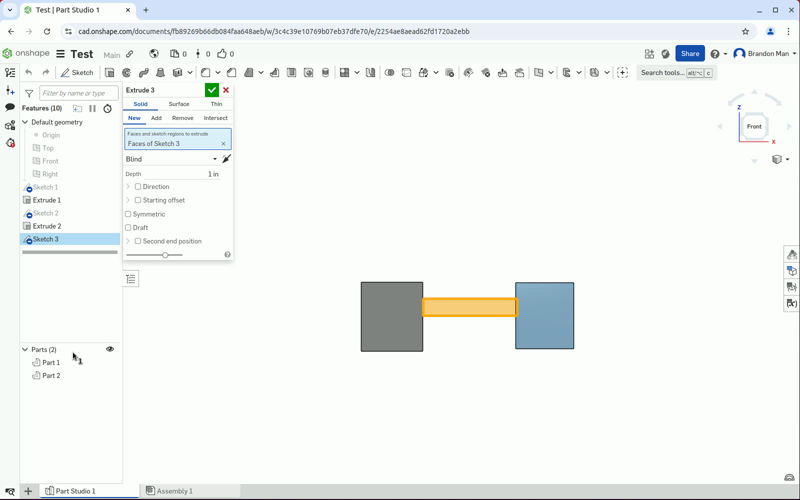
mouse_move(143, 106)
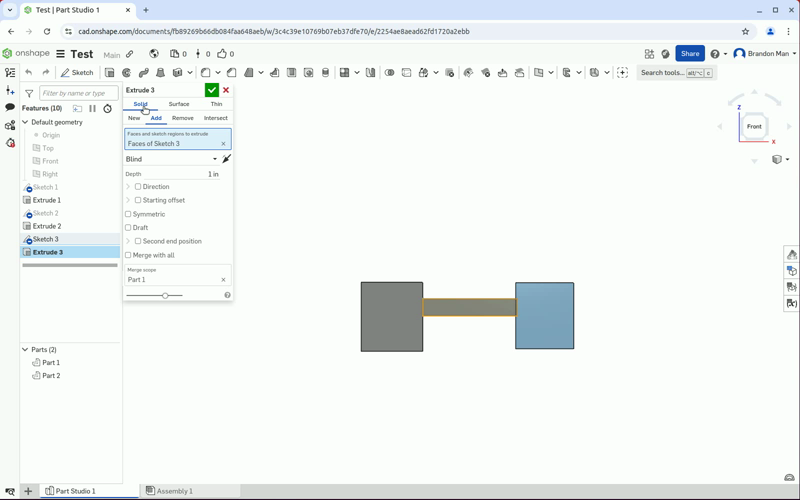
click(143, 106)
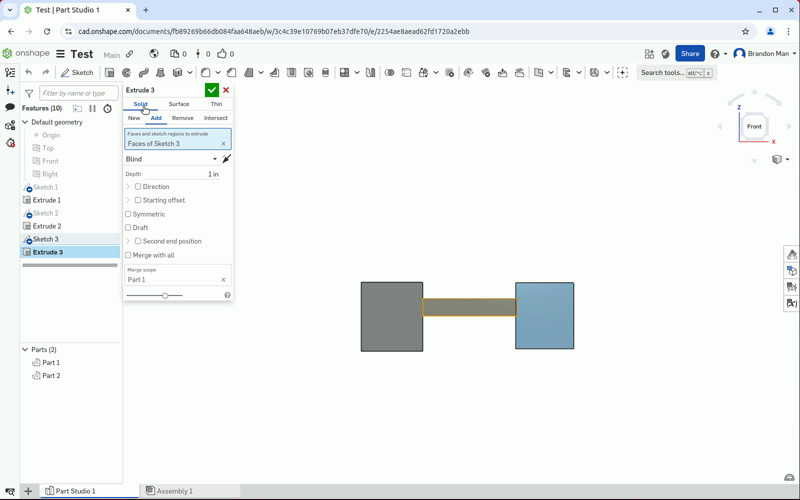
mouse_move(137, 120)
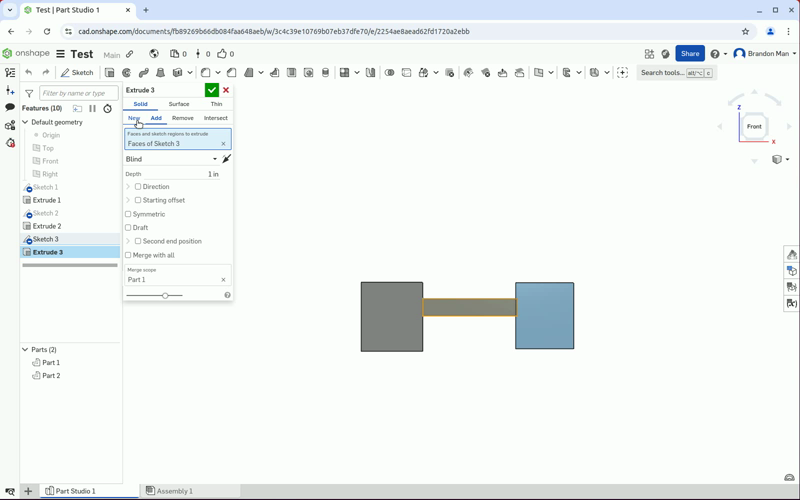
click(137, 120)
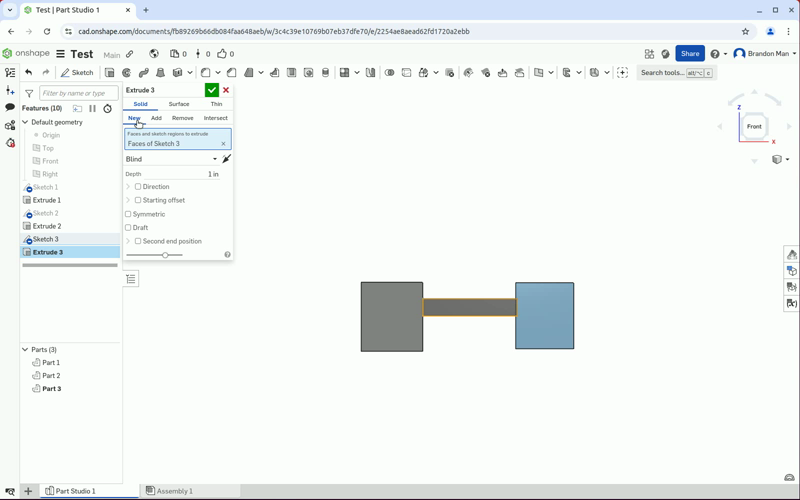
key(tab, 4)
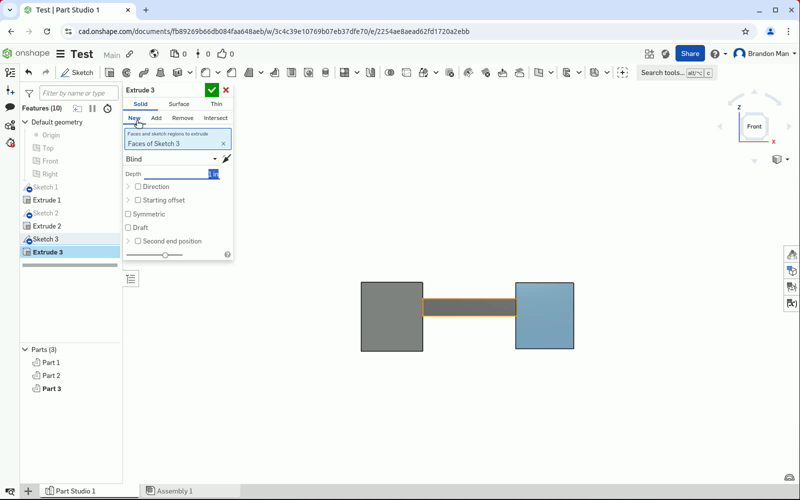
text(11.795)
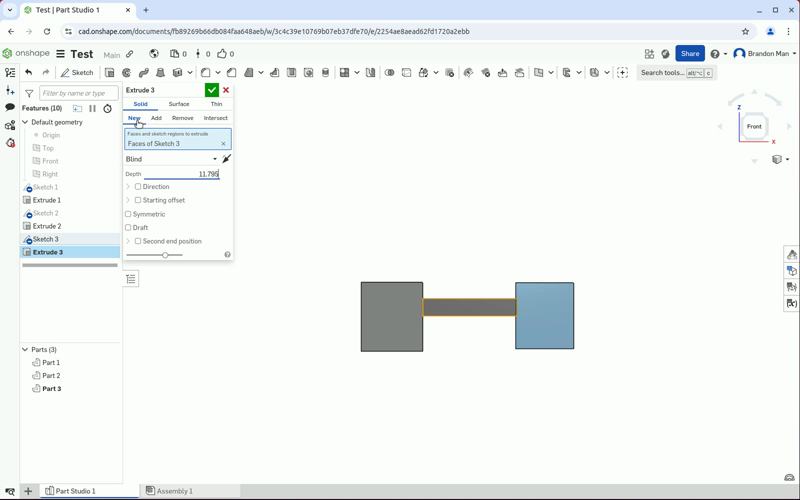
key(enter)
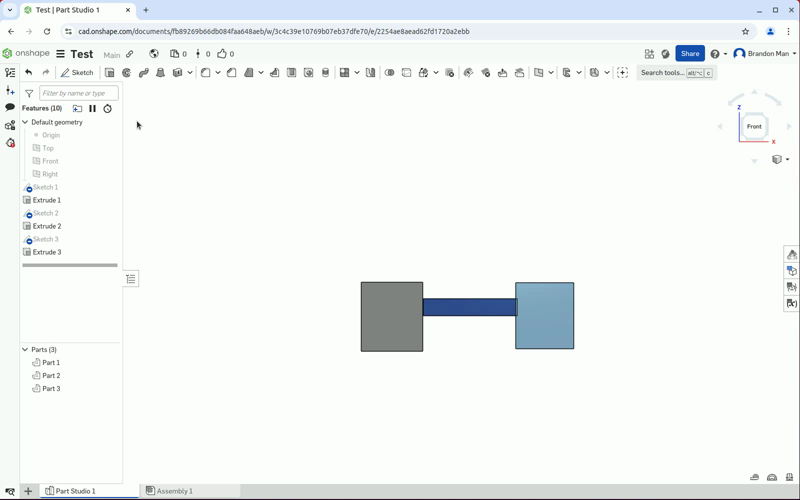
key(shift+h)
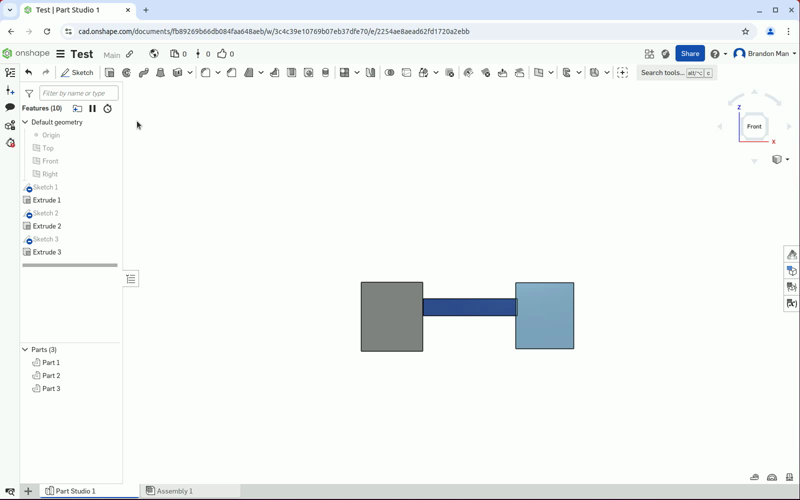
key(shift+h)
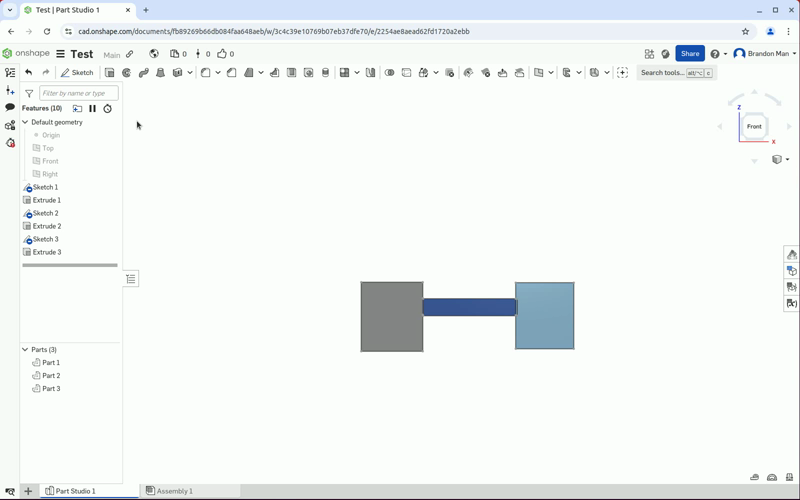
key(shift+7)
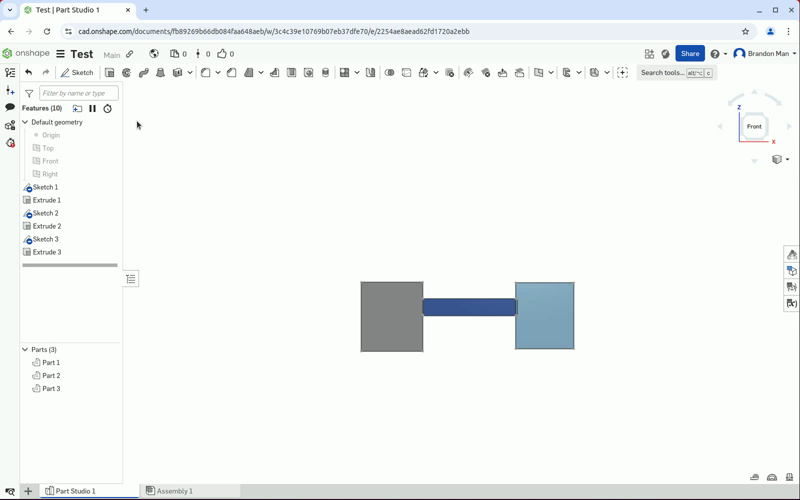
key(left, 2)
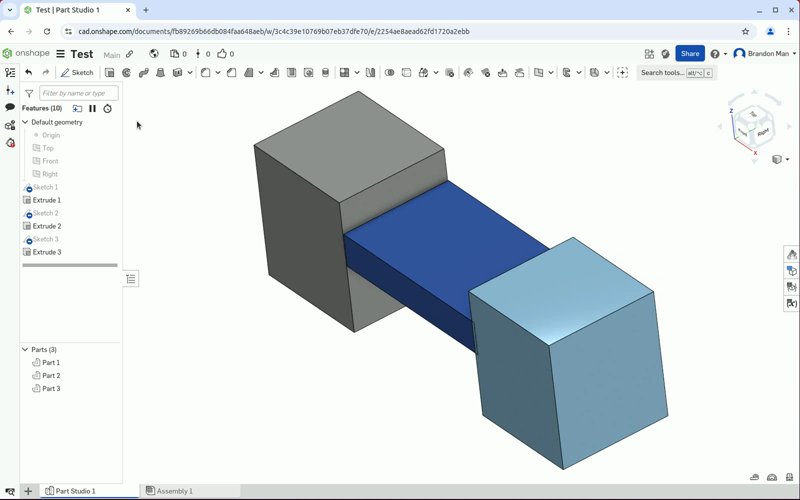
key(down, 2)
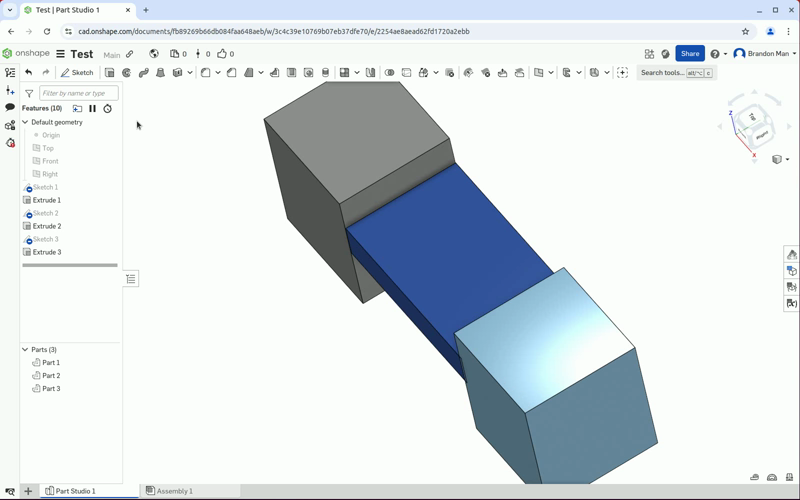
key(up, 2)
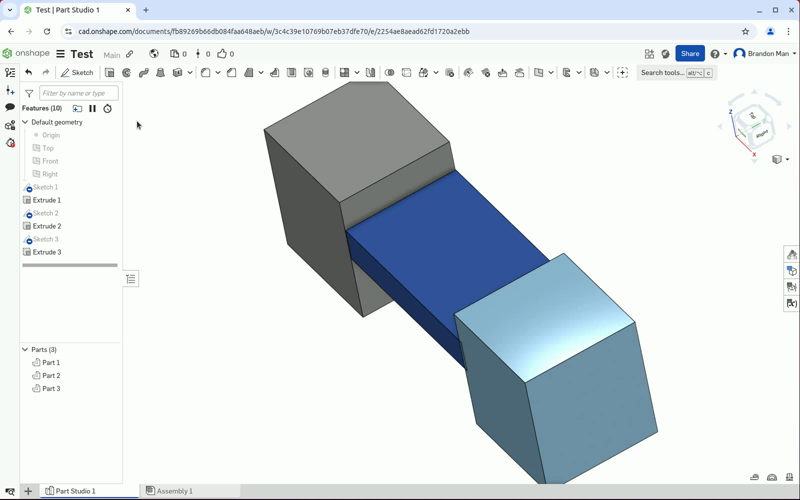
key(right, 2)
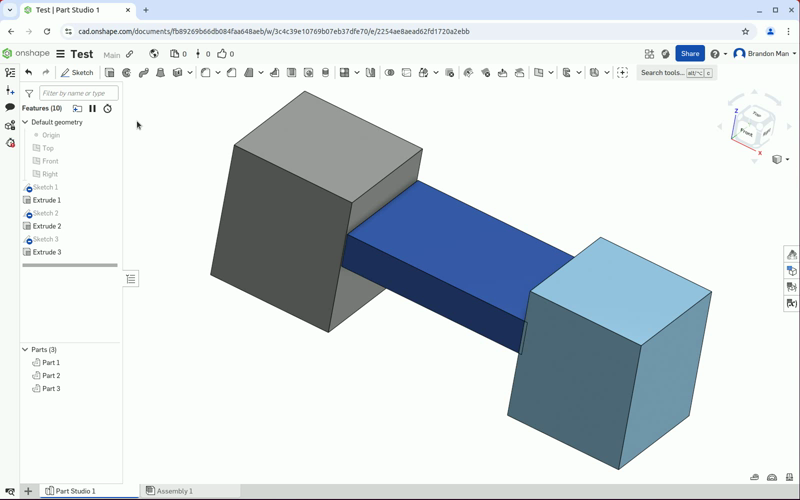
mouse_move(73, 189)
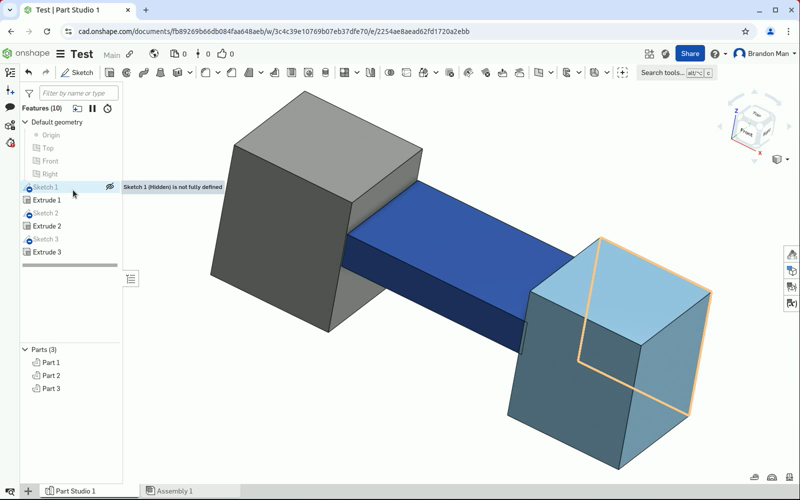
click(73, 189)